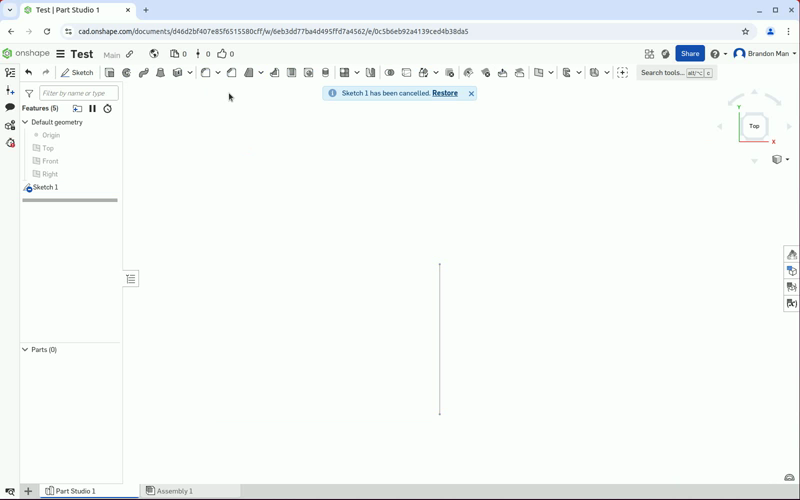
key(shift+h)
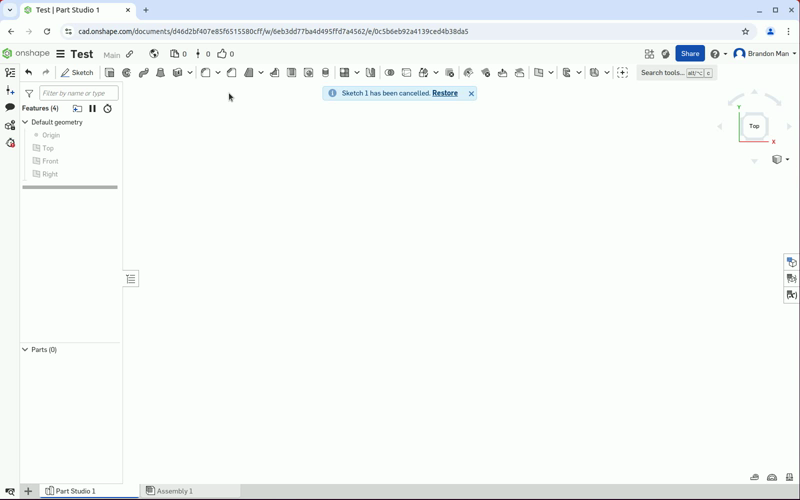
mouse_move(73, 352)
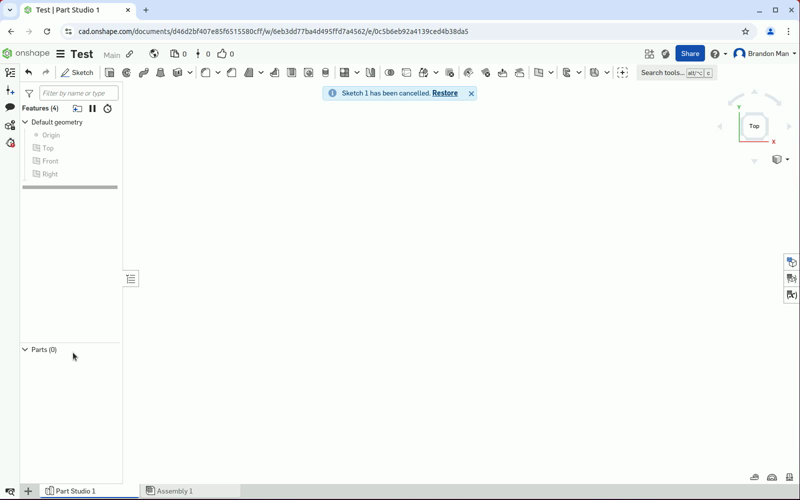
key(y)
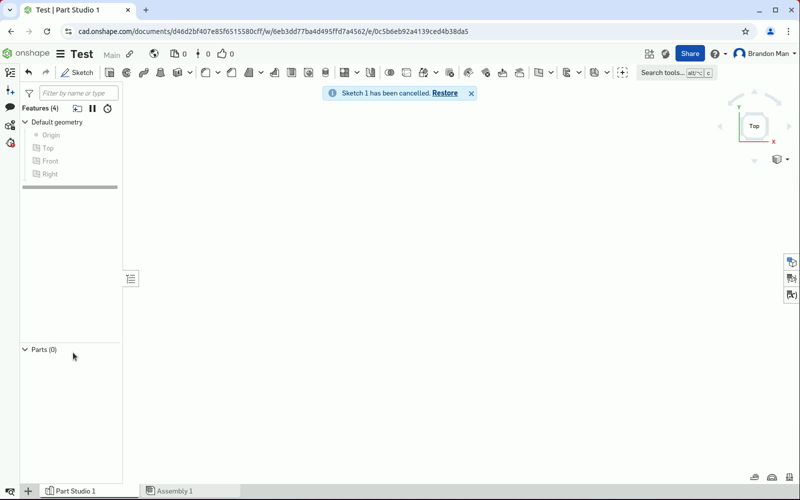
key(shift+p)
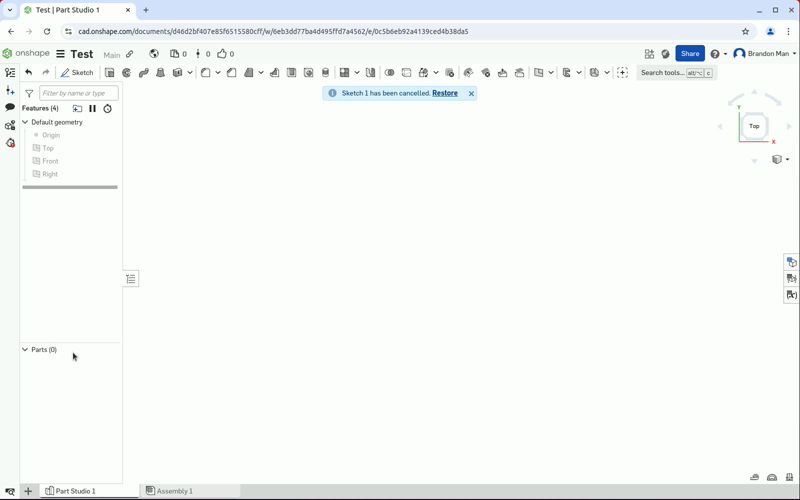
key(space)
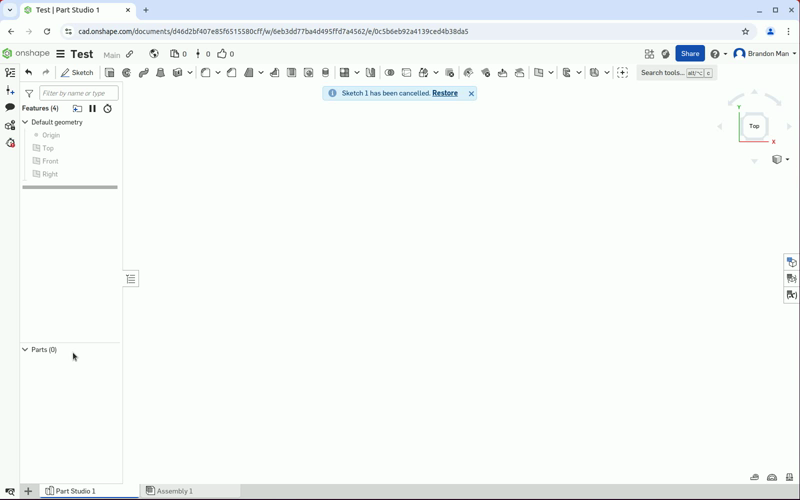
key_down(shift)
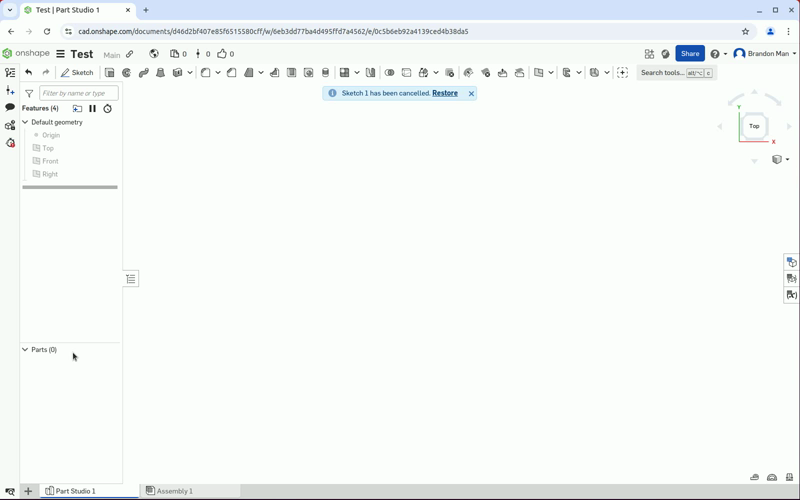
key(up)
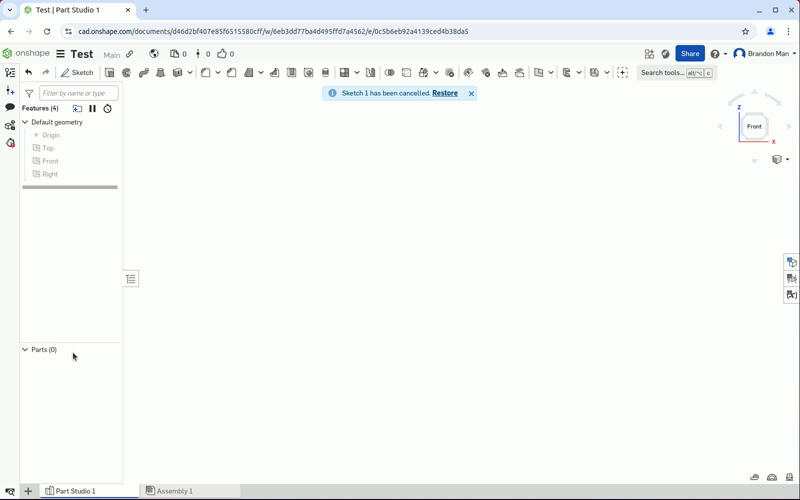
key_up(shift)
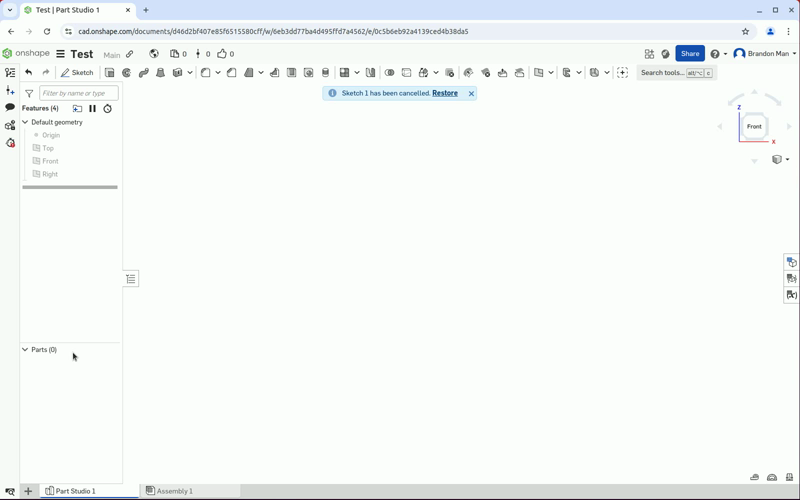
mouse_move(73, 352)
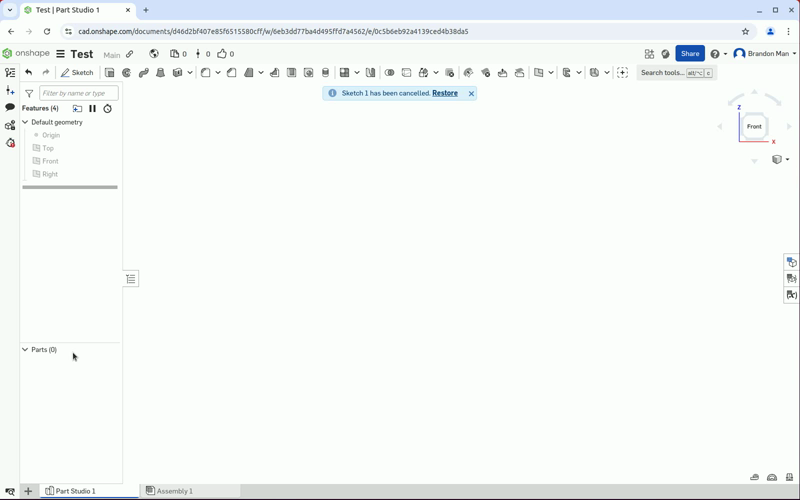
key(shift+y)
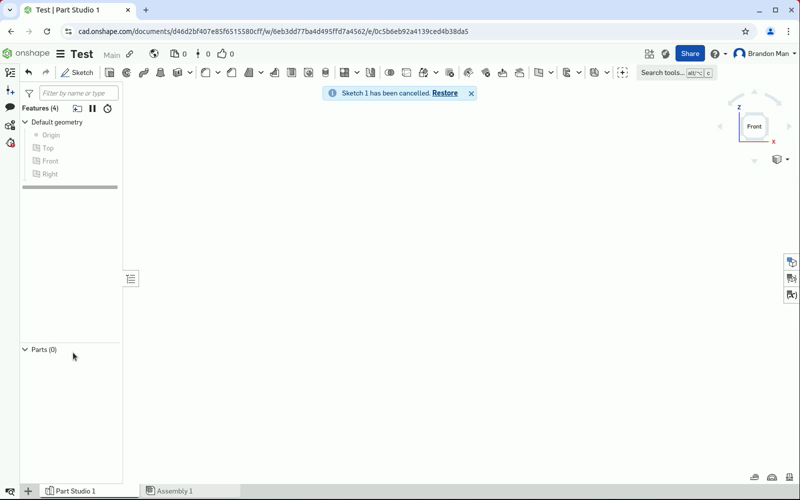
key(shift+s)
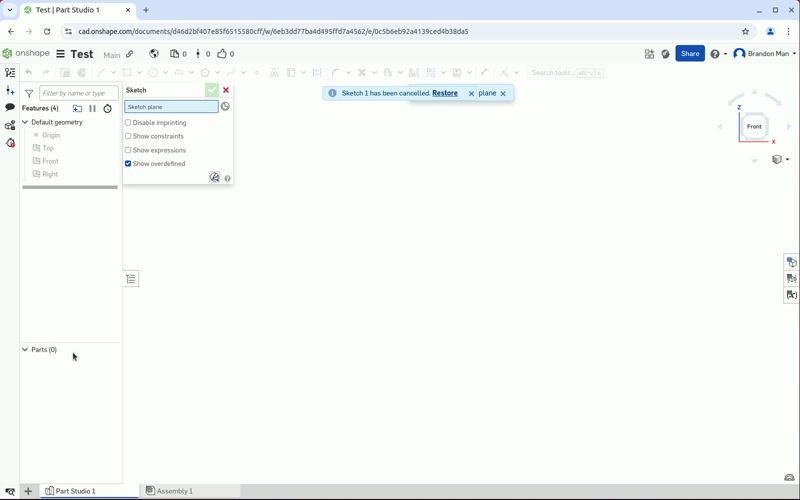
mouse_move(73, 163)
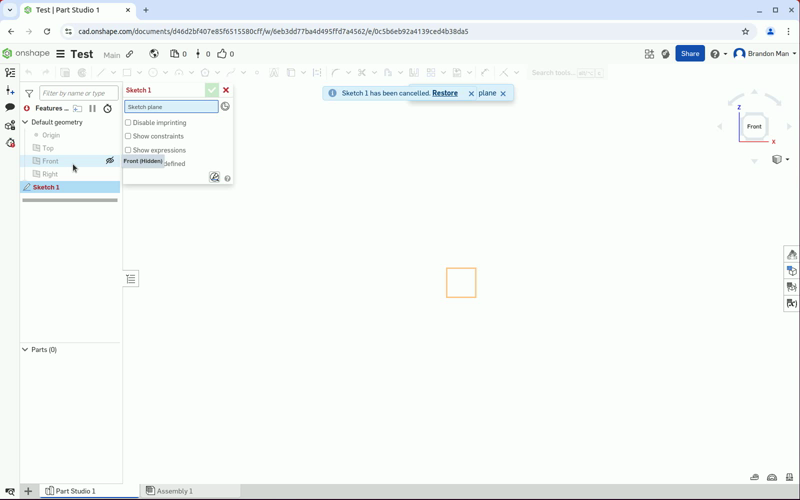
click(73, 163)
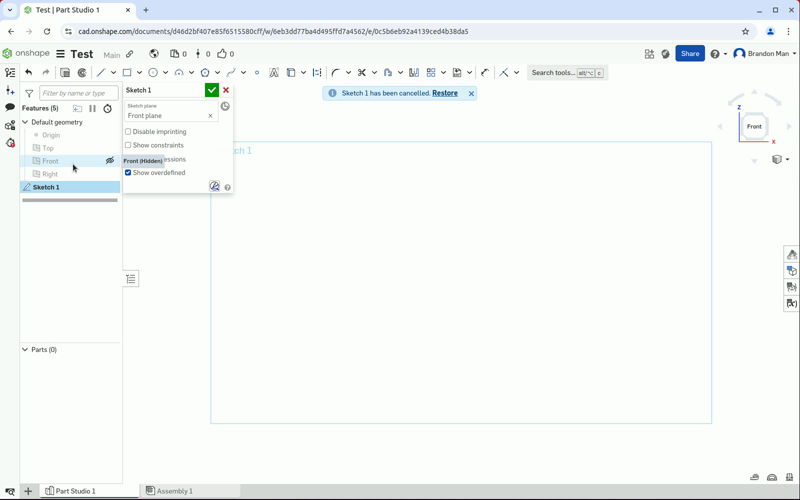
mouse_move(73, 352)
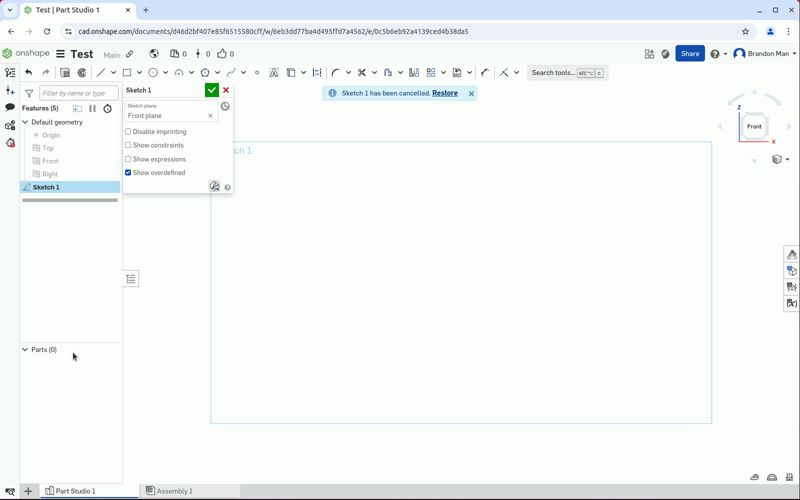
key(y)
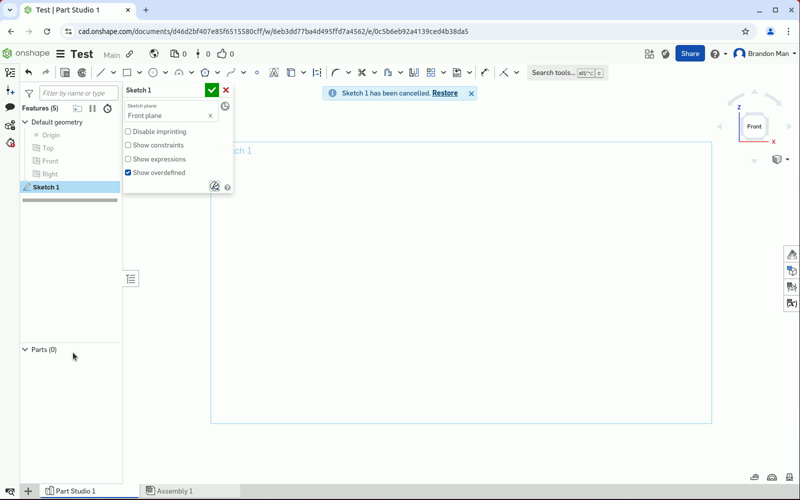
key(l)
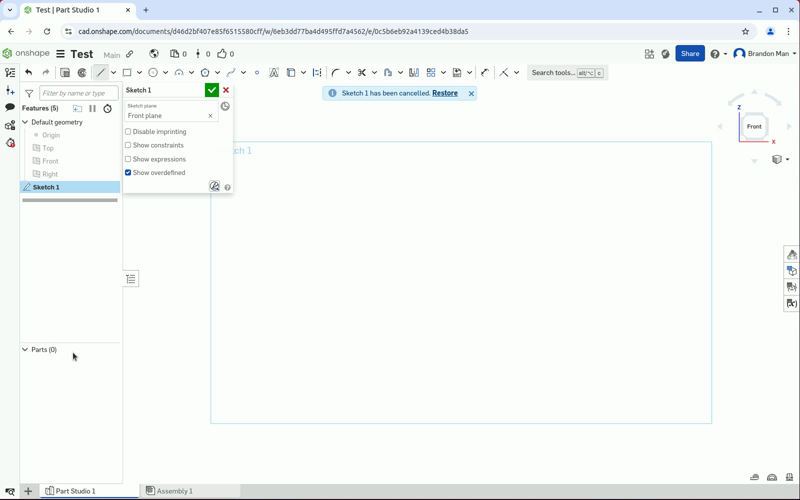
key_down(shift)
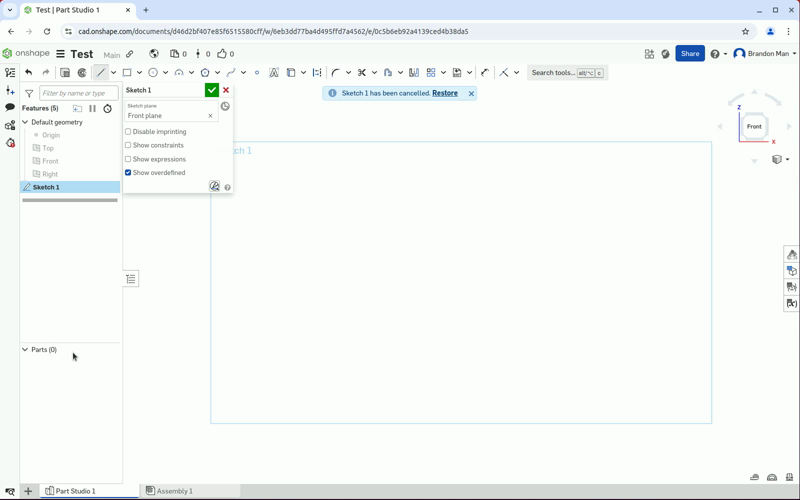
mouse_move(348, 305)
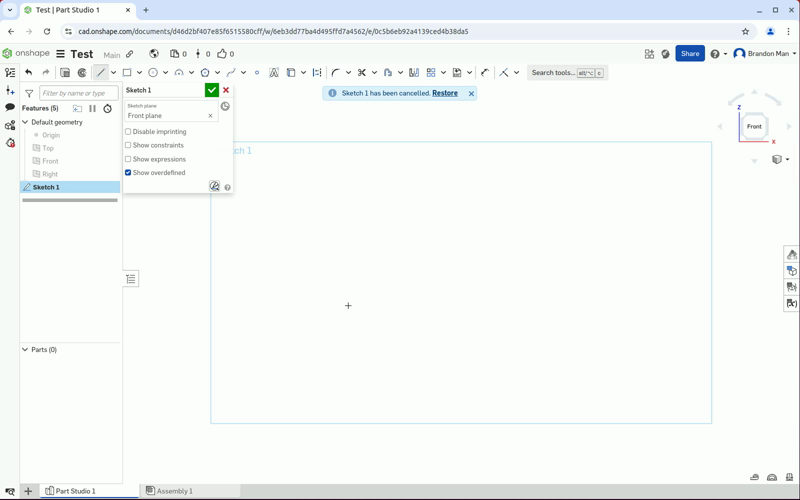
click(348, 305)
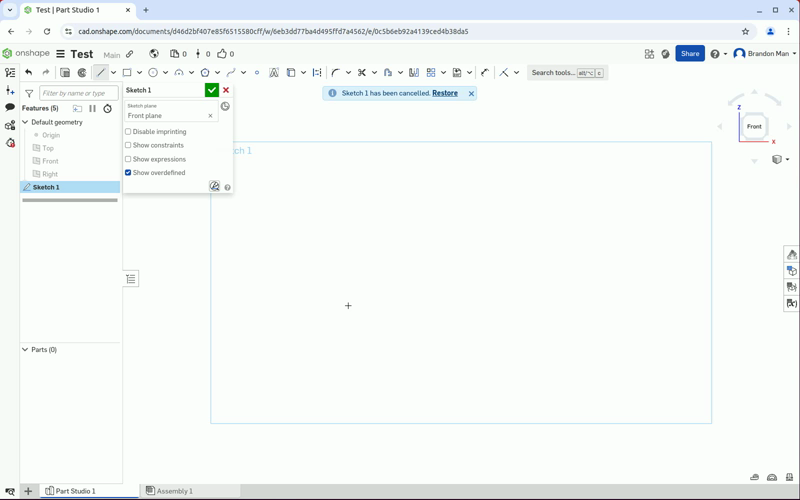
key_up(shift)
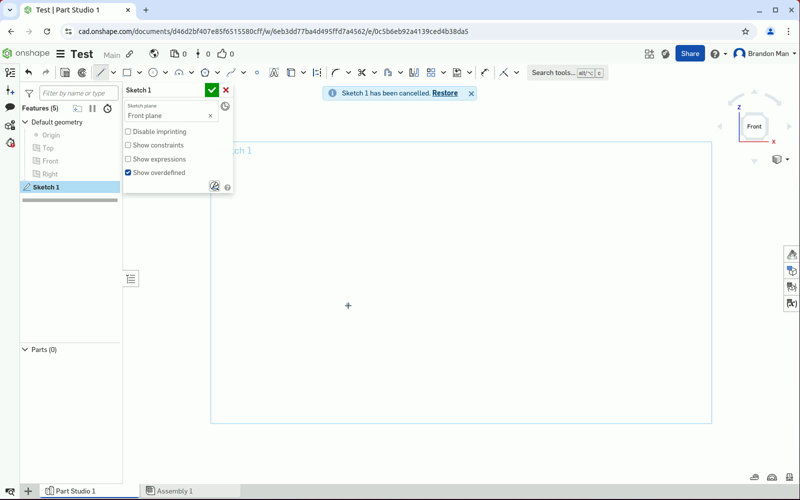
key_down(shift)
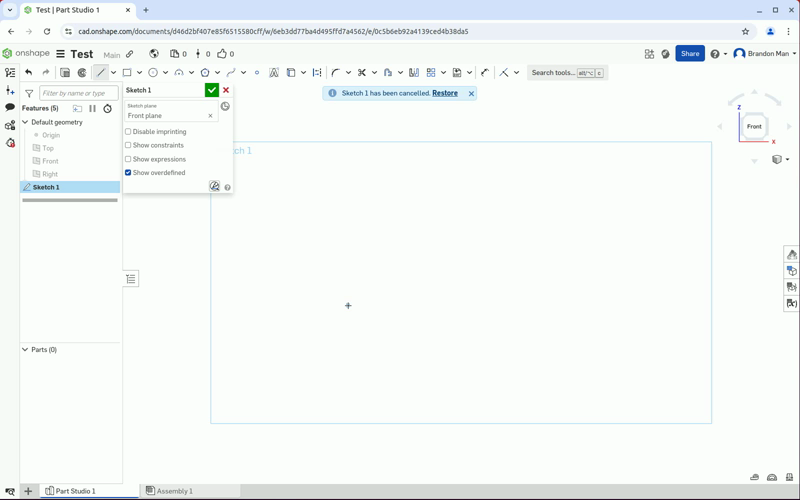
mouse_move(378, 305)
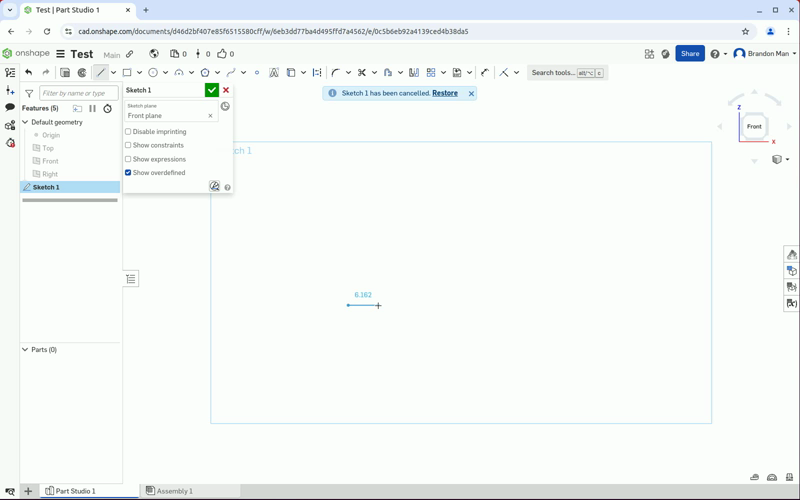
mouse_move(393, 305)
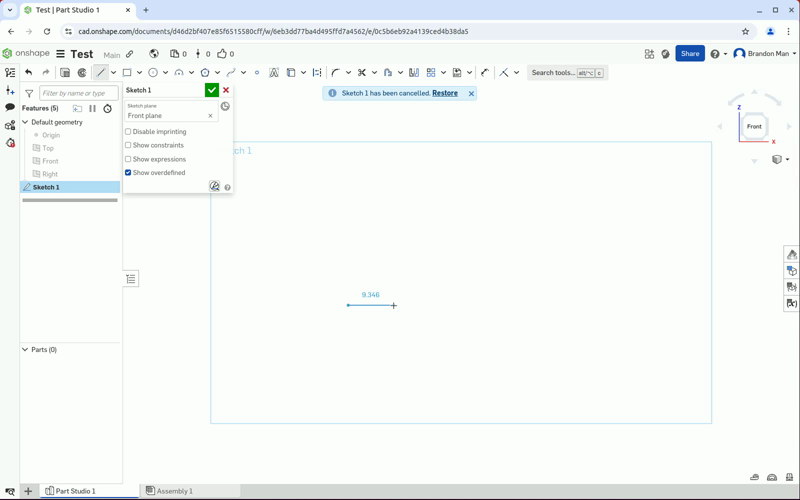
click(393, 305)
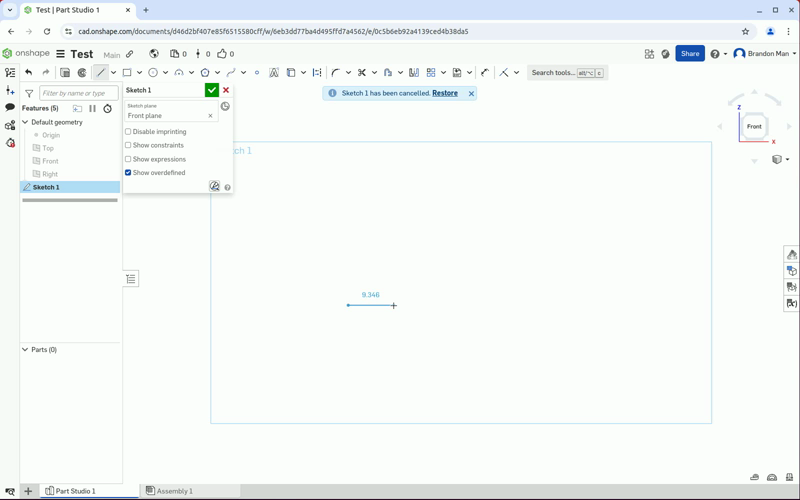
key_up(shift)
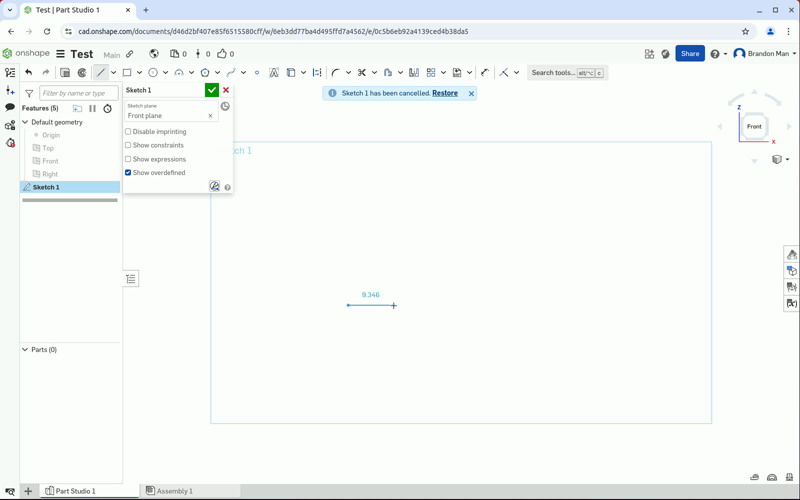
key_down(shift)
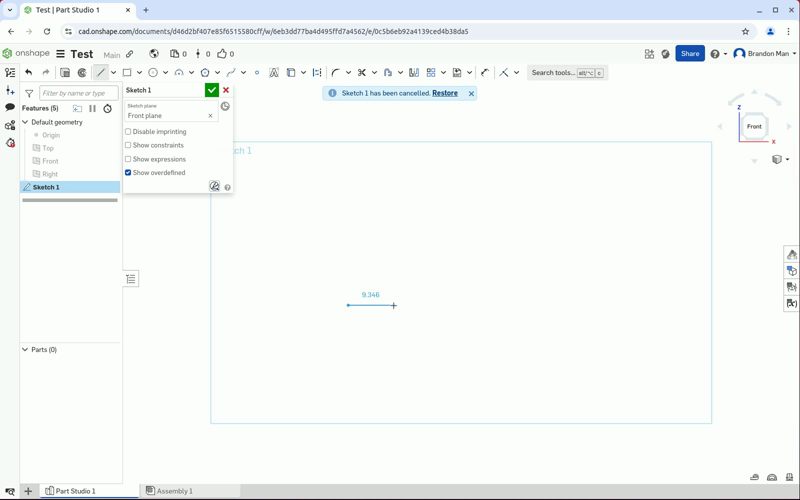
mouse_move(423, 305)
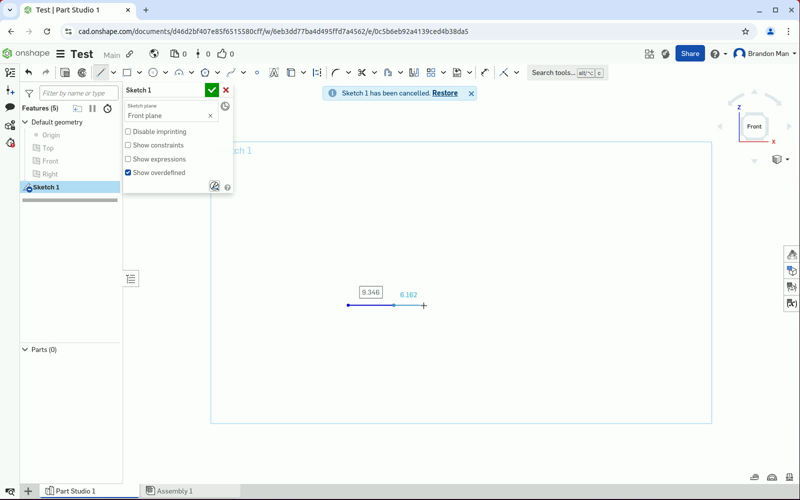
mouse_move(393, 282)
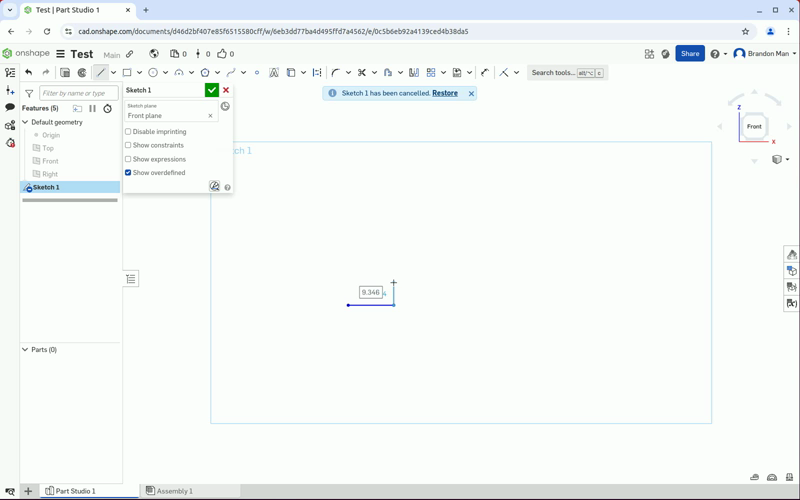
click(393, 282)
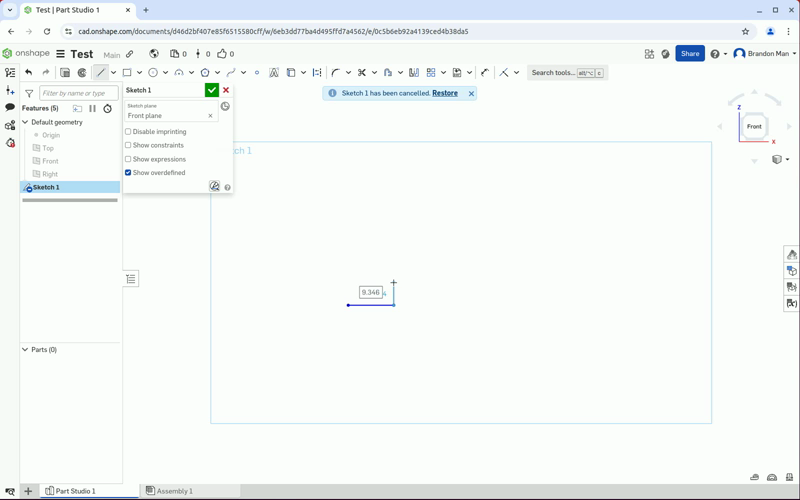
key_up(shift)
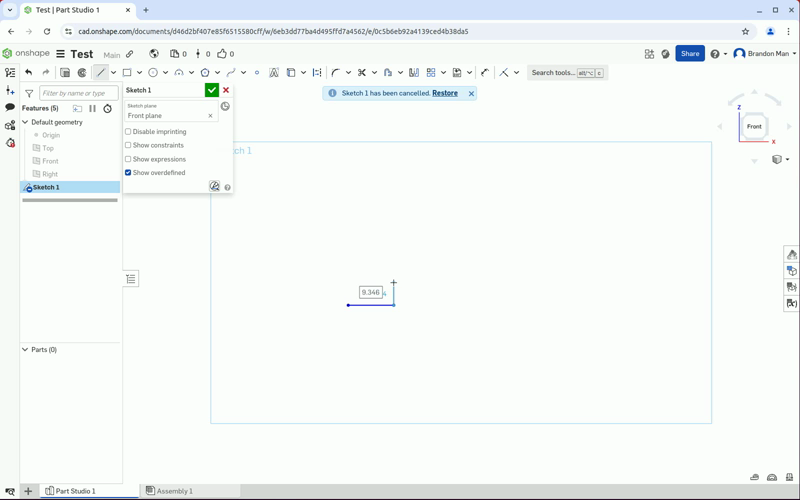
key_down(shift)
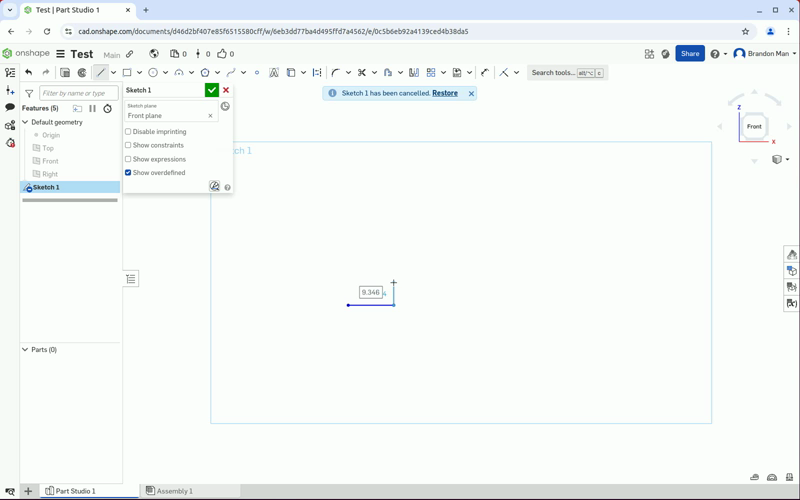
mouse_move(423, 282)
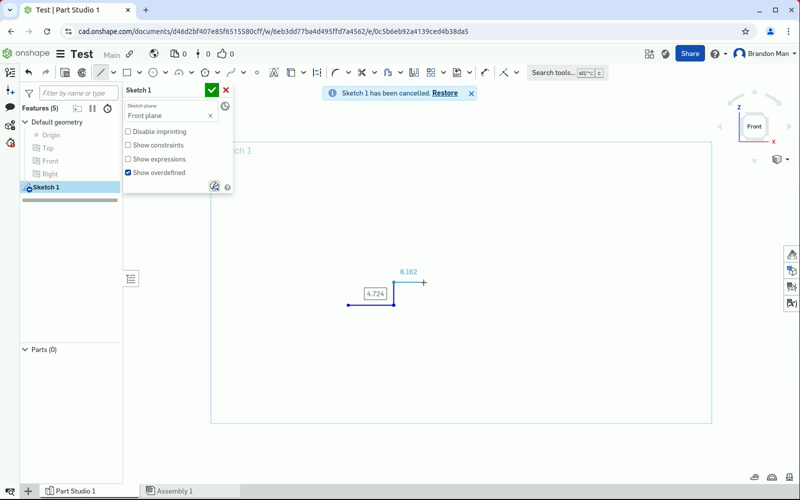
mouse_move(393, 259)
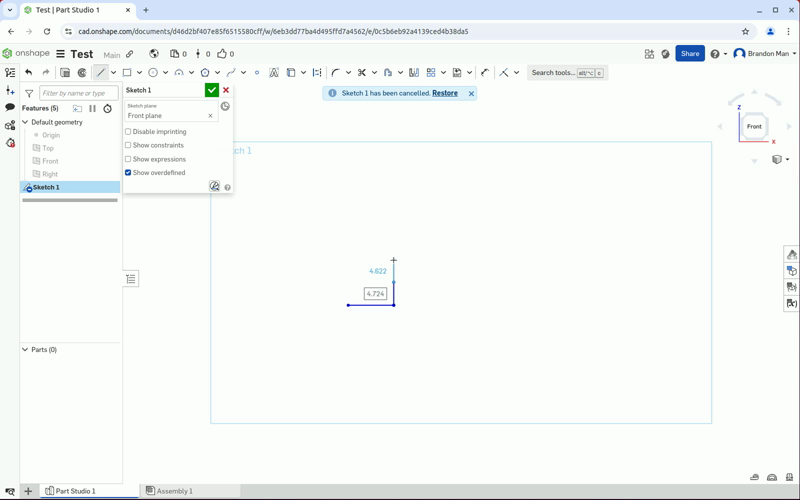
click(393, 259)
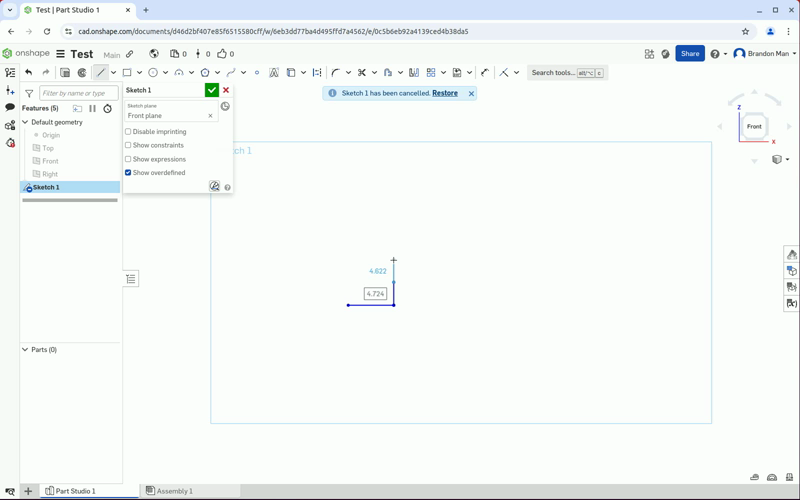
key_up(shift)
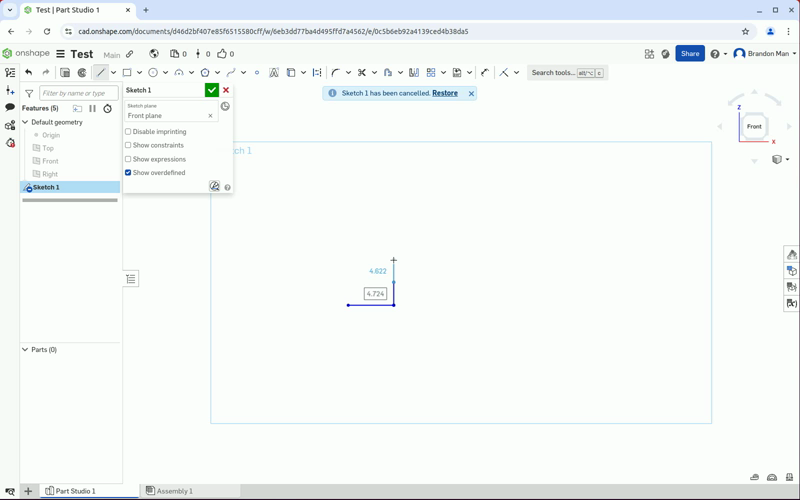
key_down(shift)
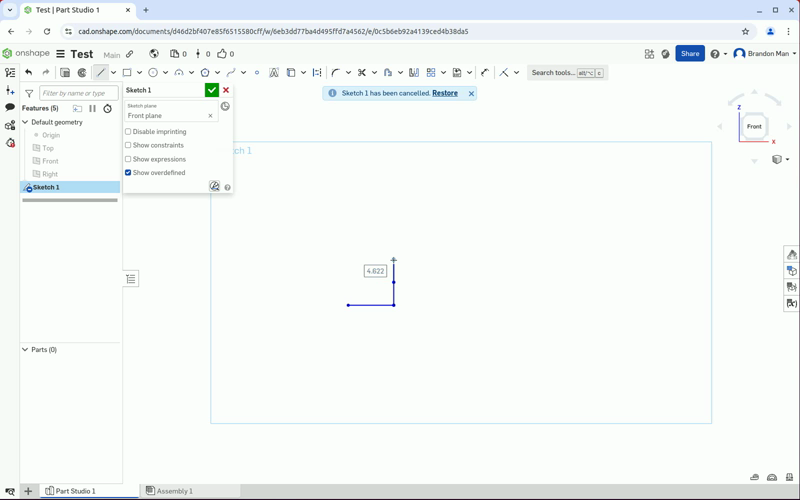
mouse_move(423, 259)
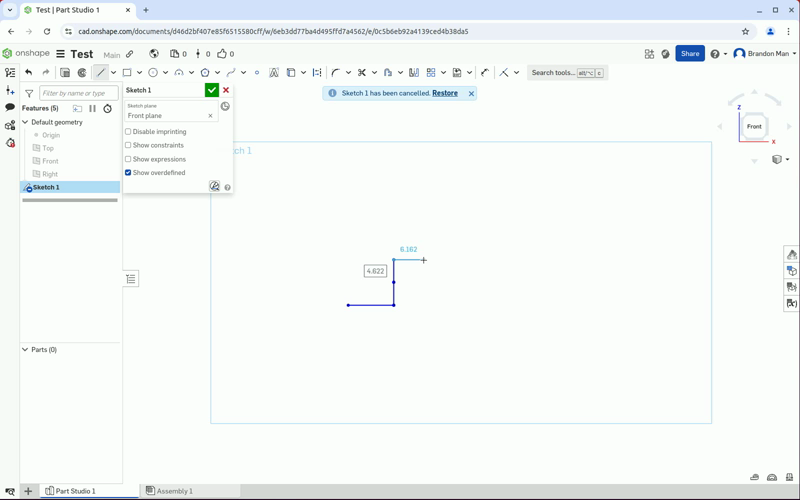
mouse_move(348, 259)
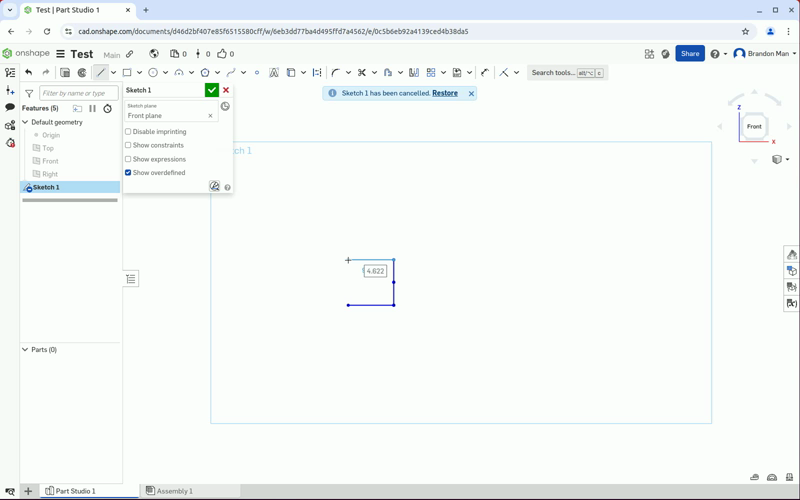
click(348, 259)
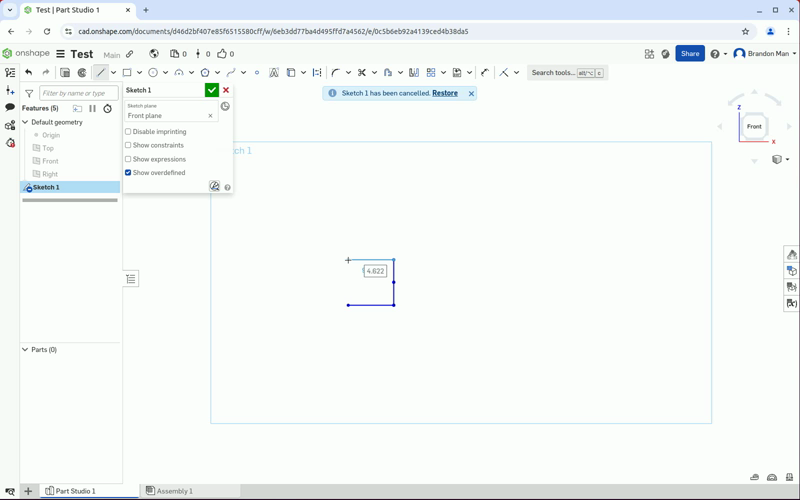
key_up(shift)
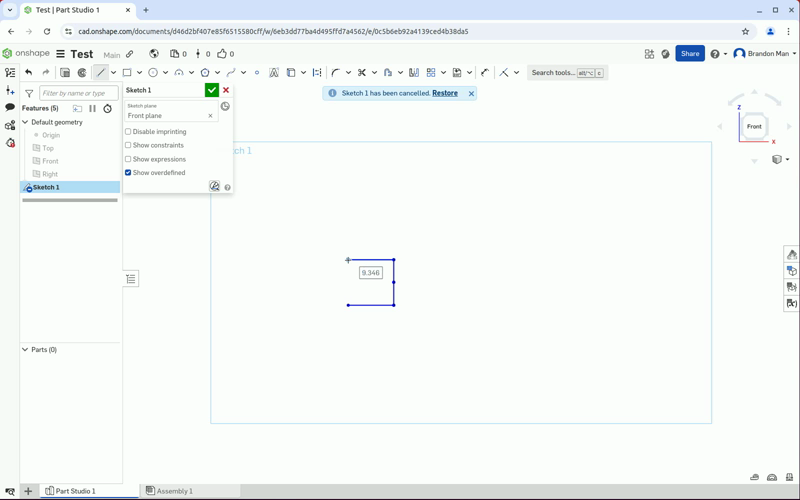
mouse_move(378, 259)
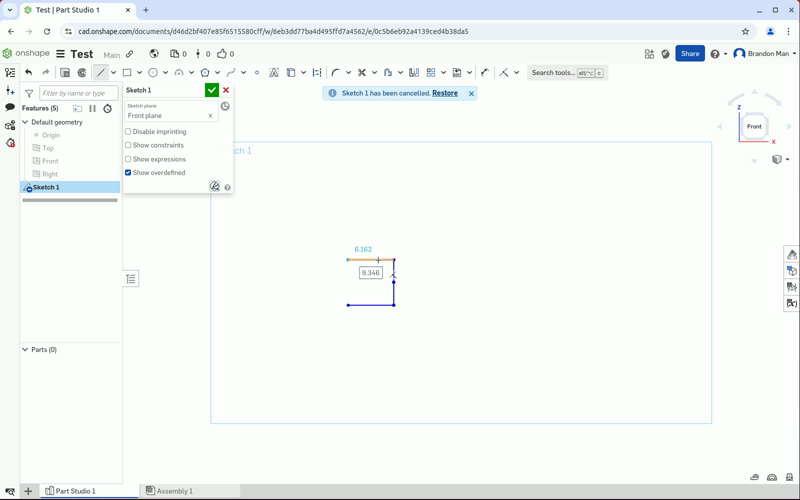
key_down(shift)
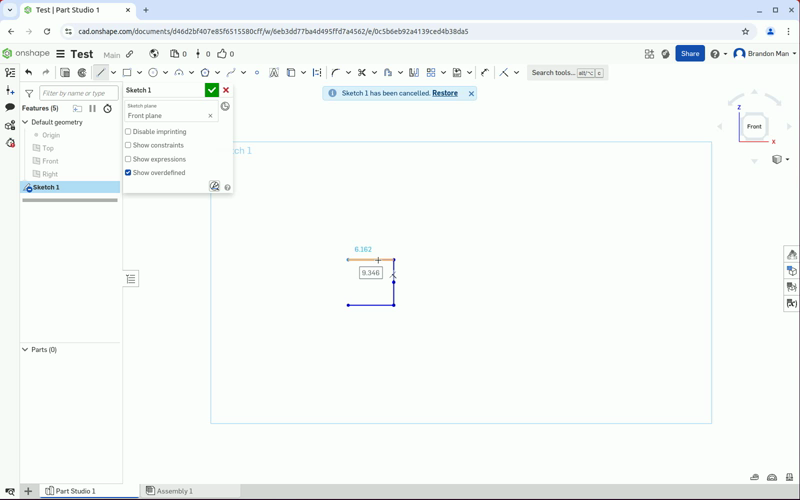
mouse_move(348, 305)
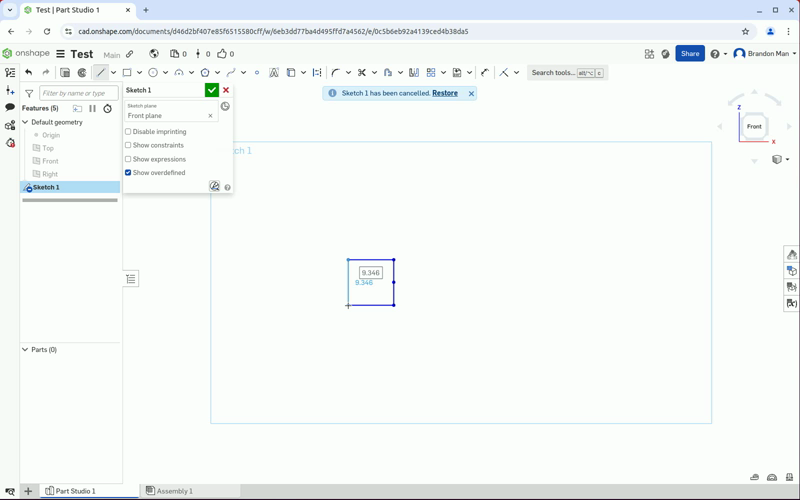
key_up(shift)
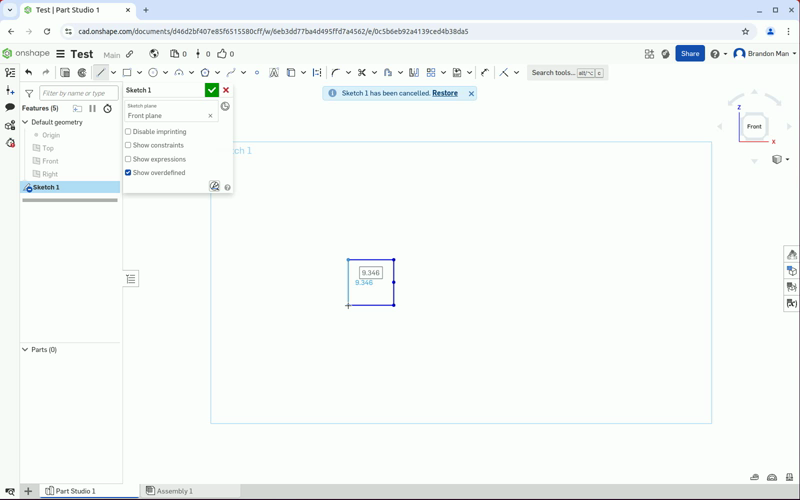
click(348, 305)
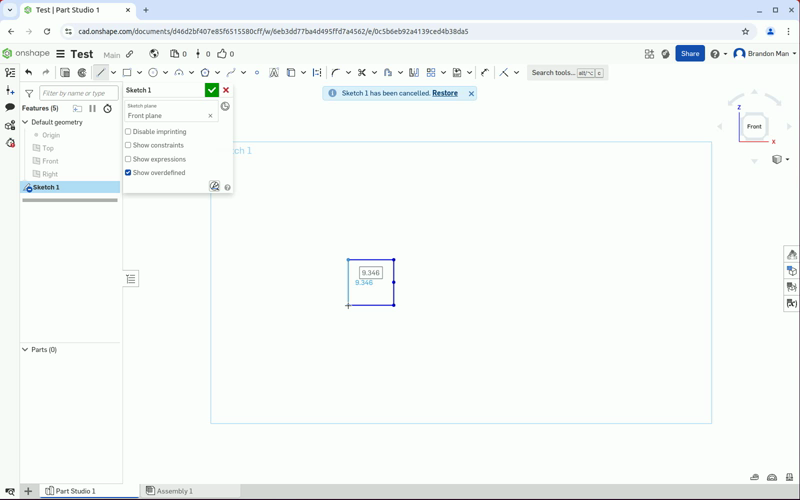
key(esc)
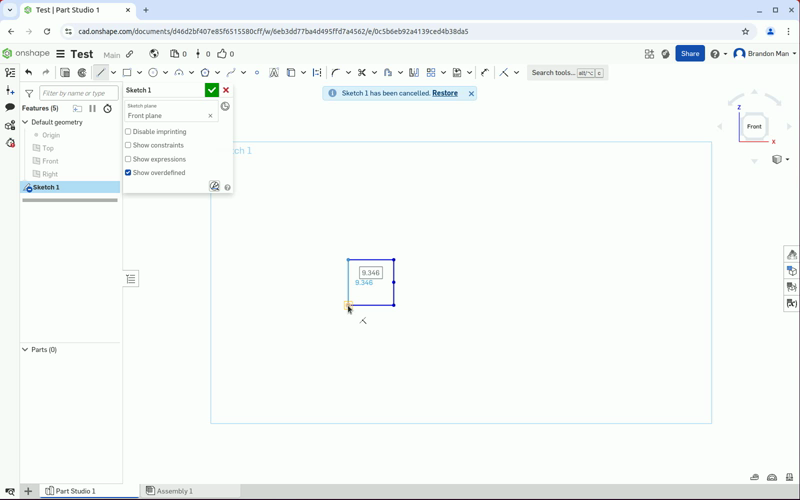
mouse_move(365, 262)
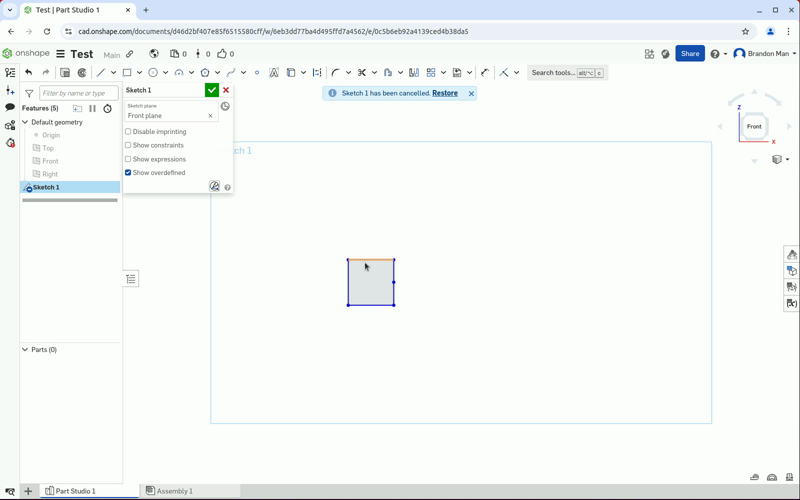
click(365, 262)
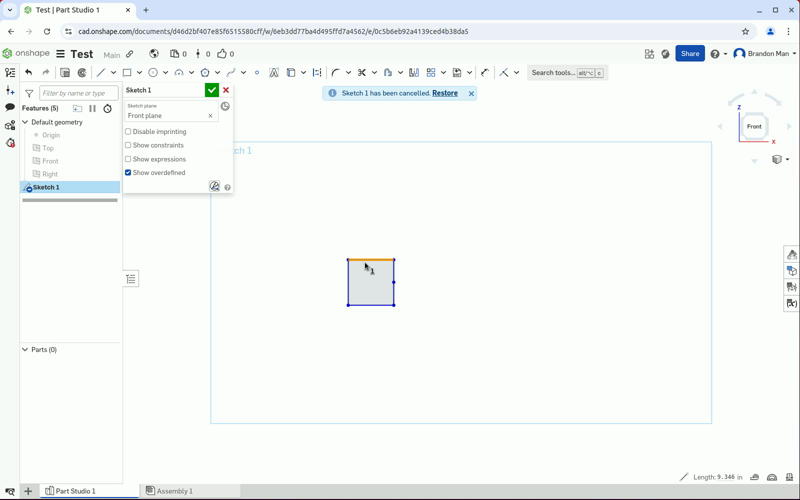
mouse_move(73, 352)
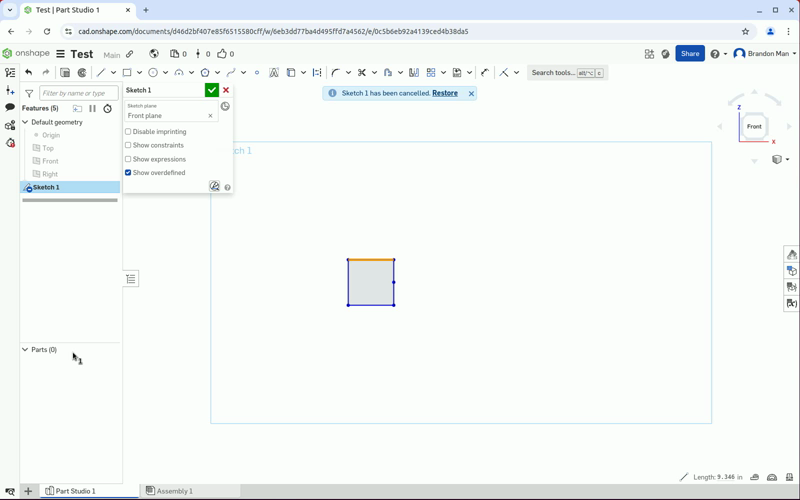
key(shift+y)
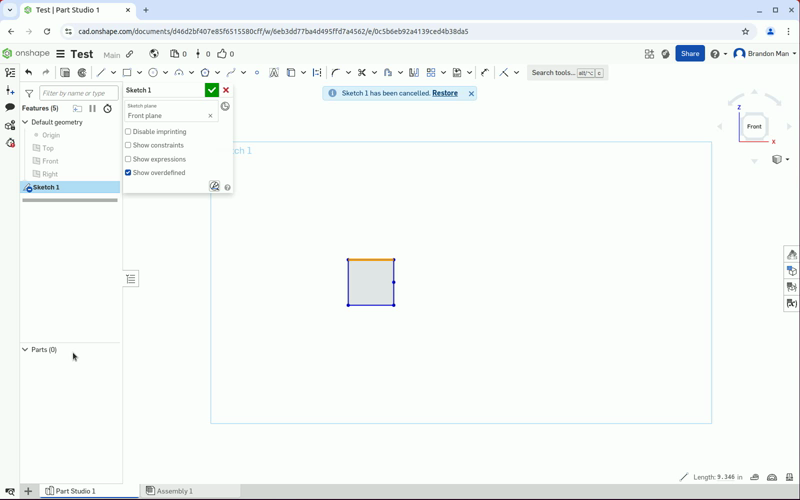
key(shift+e)
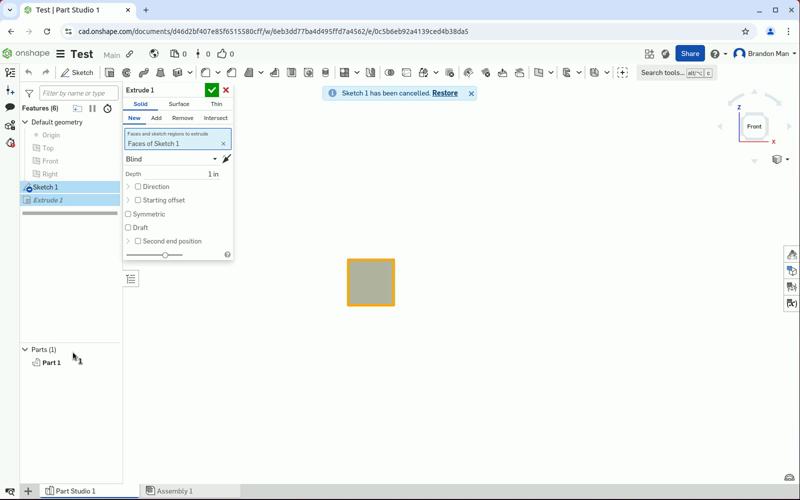
mouse_move(143, 106)
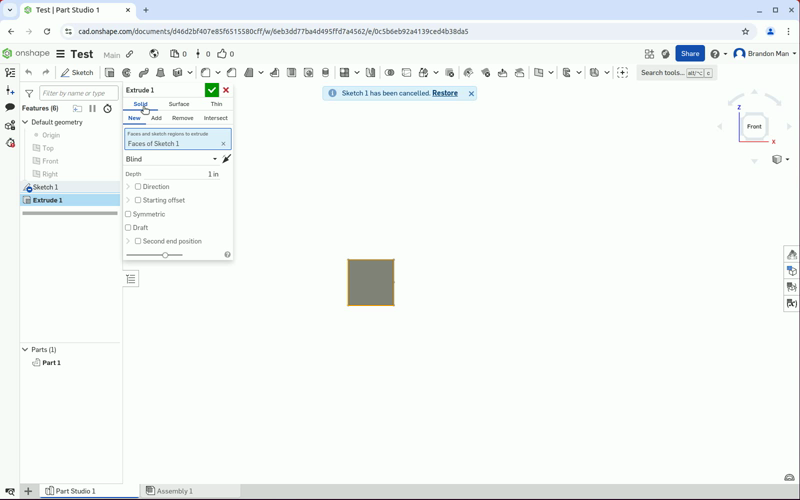
click(143, 106)
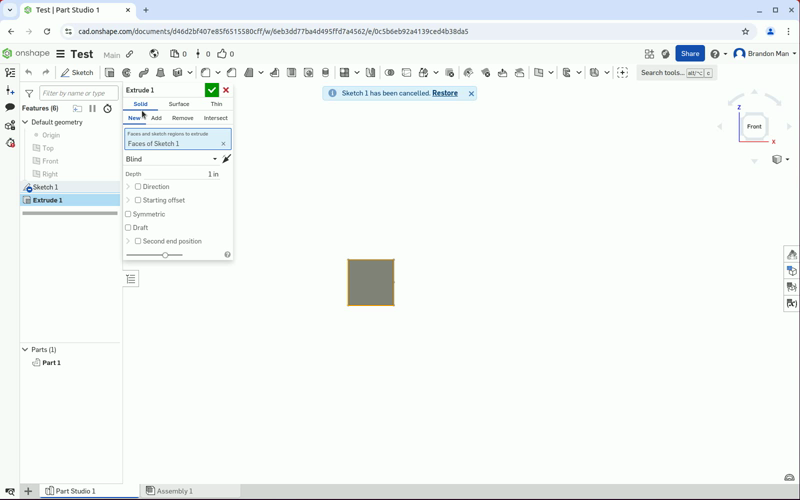
mouse_move(137, 120)
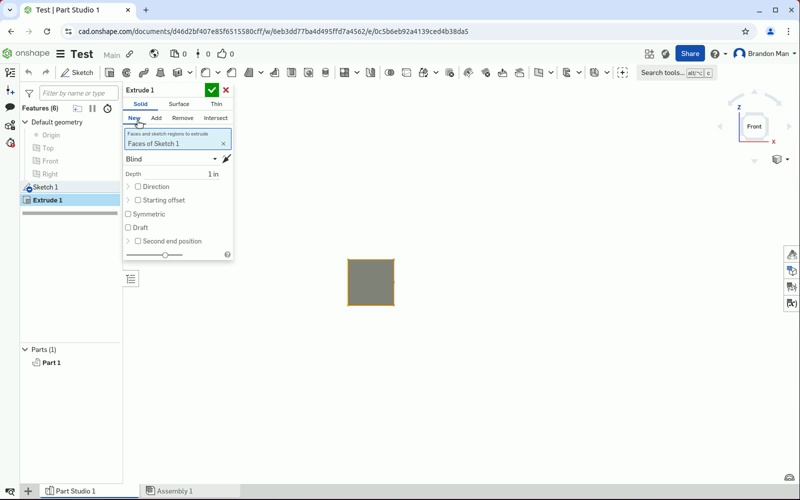
click(137, 120)
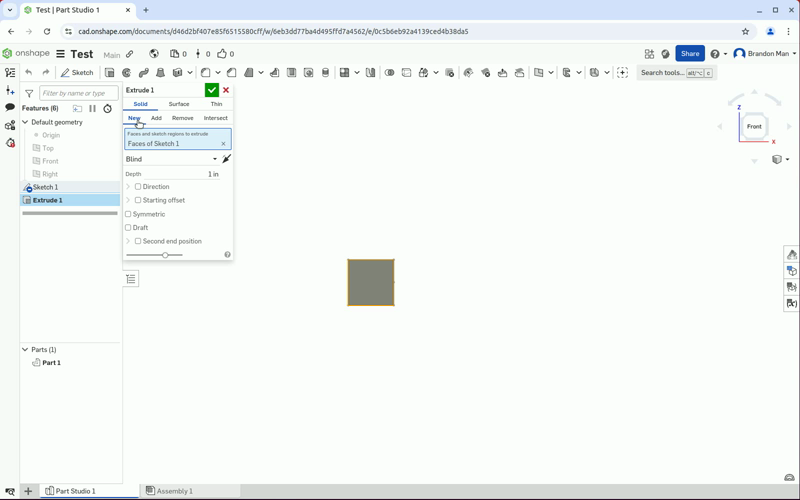
key(tab, 4)
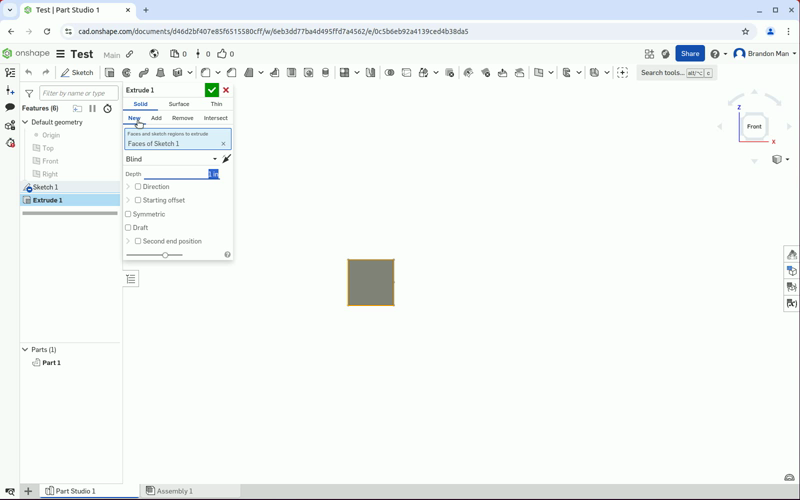
text(46.216)
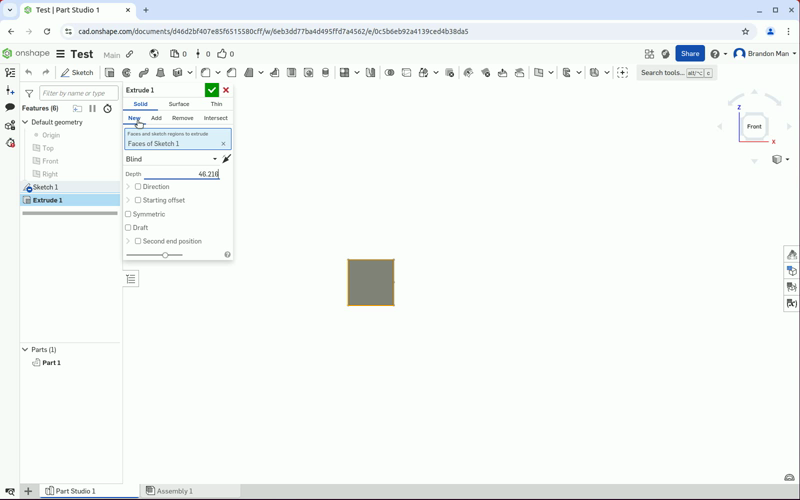
key(tab, 3)
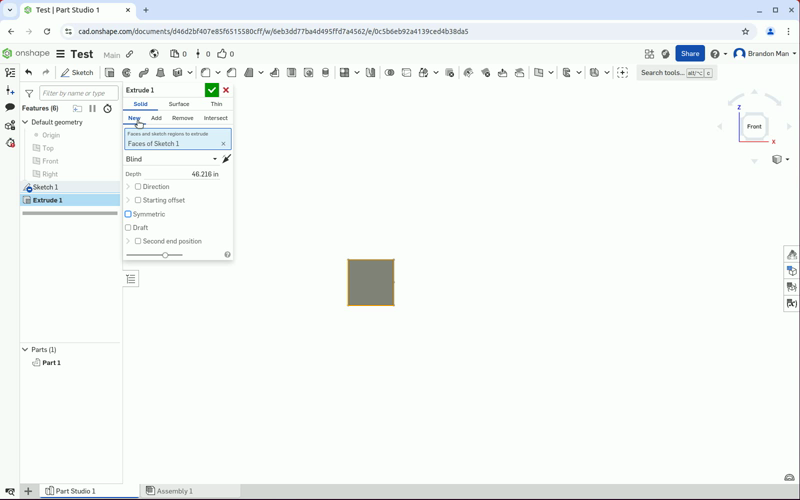
key(space)
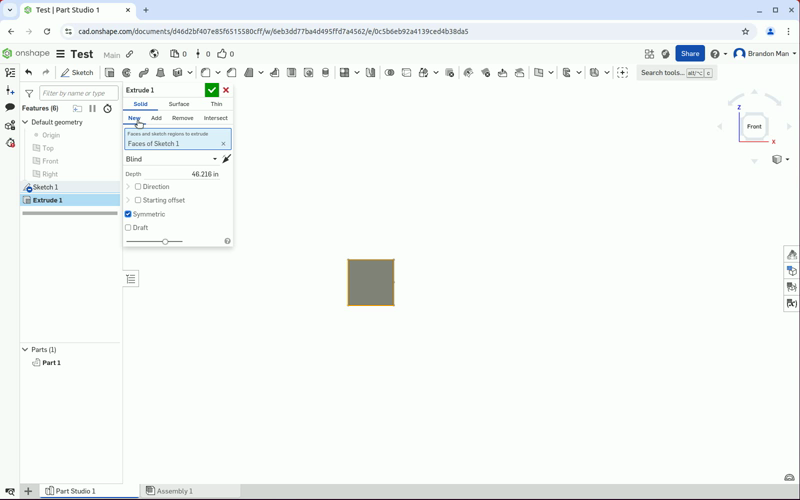
key(enter)
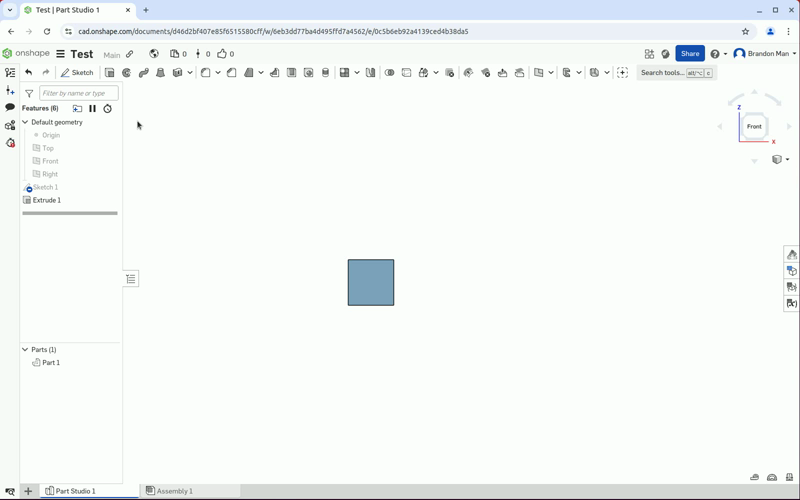
key(shift+h)
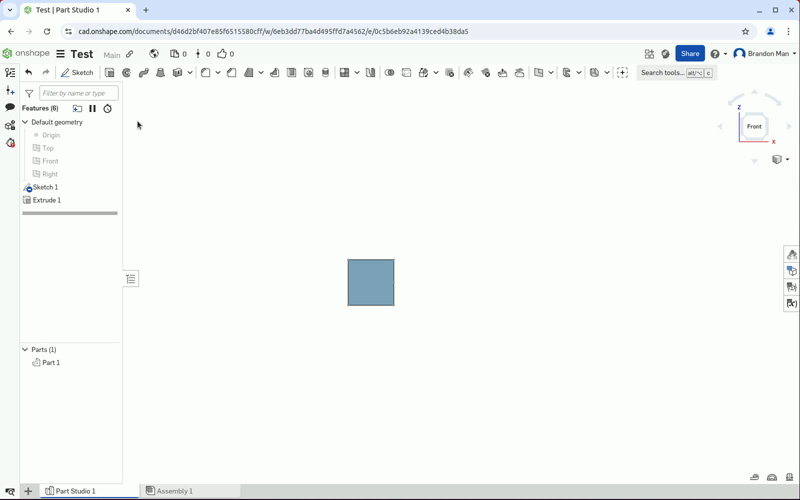
key(shift+h)
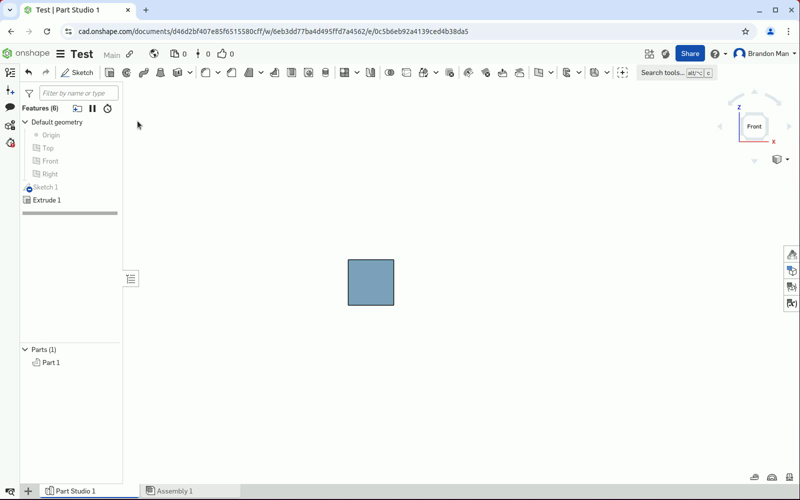
mouse_move(73, 189)
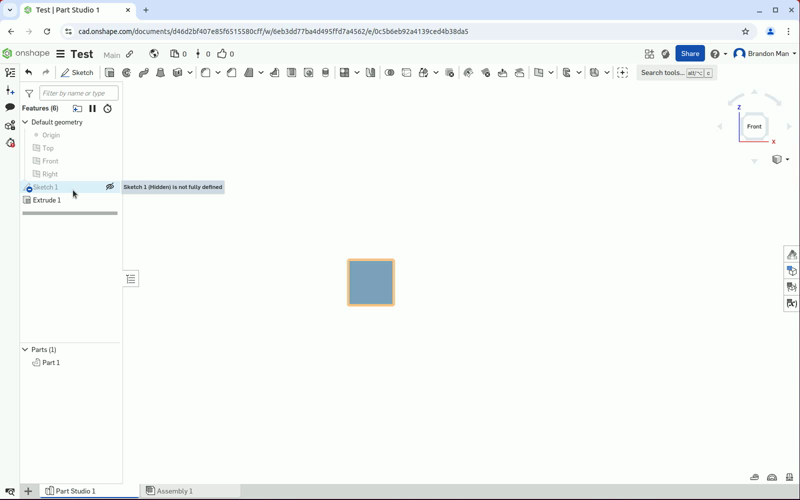
click(73, 189)
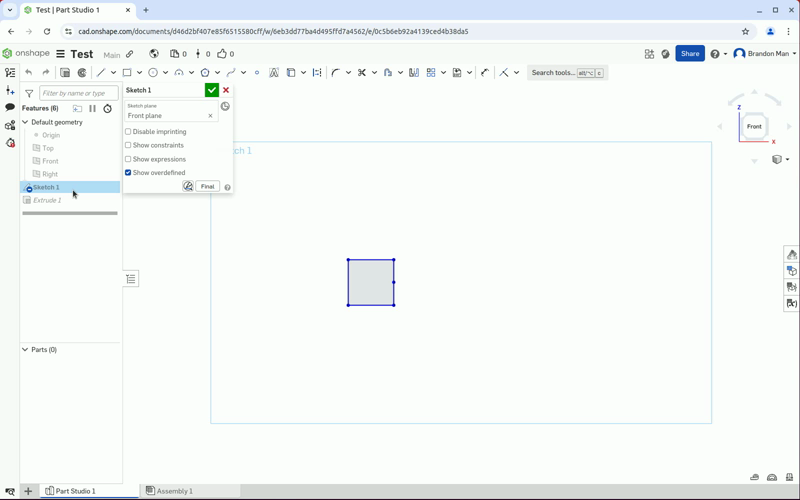
mouse_move(229, 92)
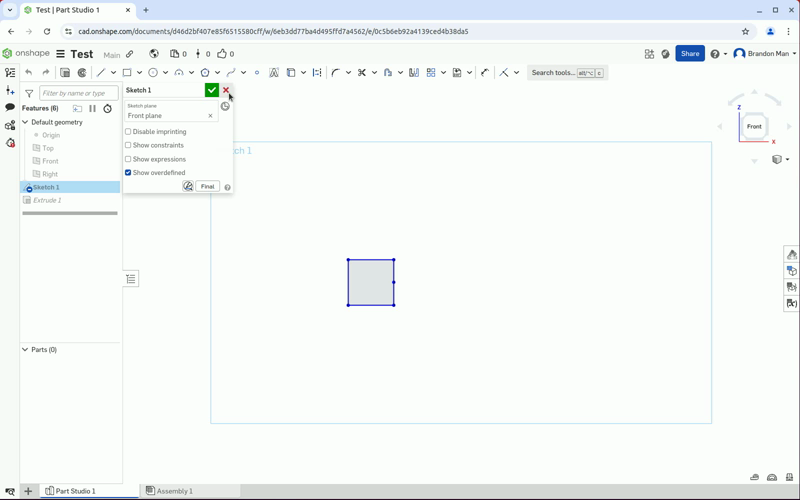
click(229, 92)
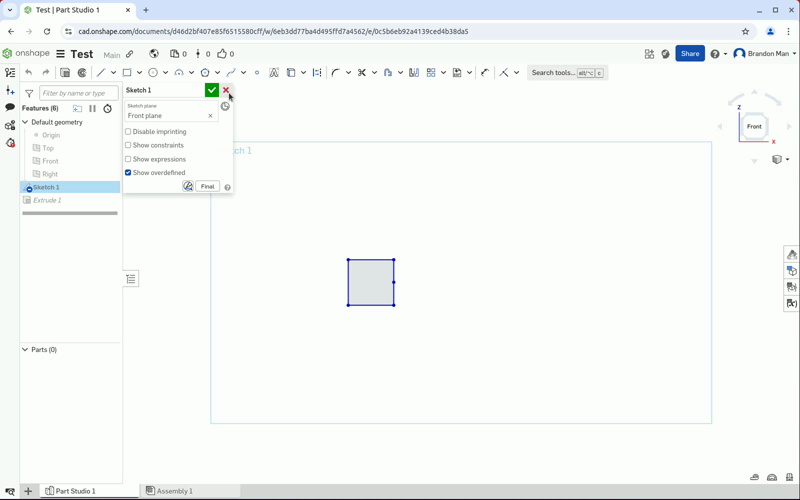
key(shift+s)
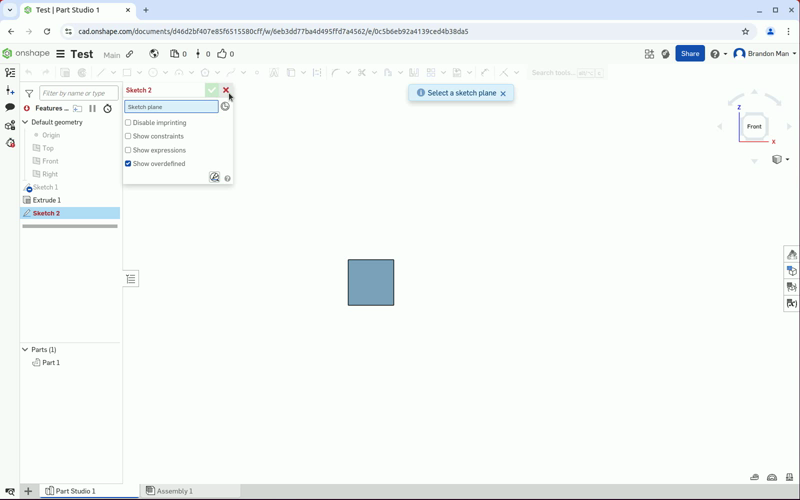
mouse_move(73, 163)
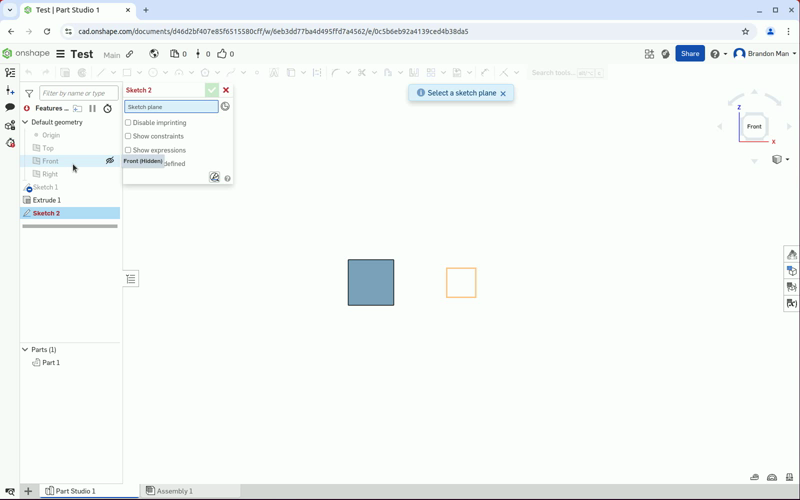
click(73, 163)
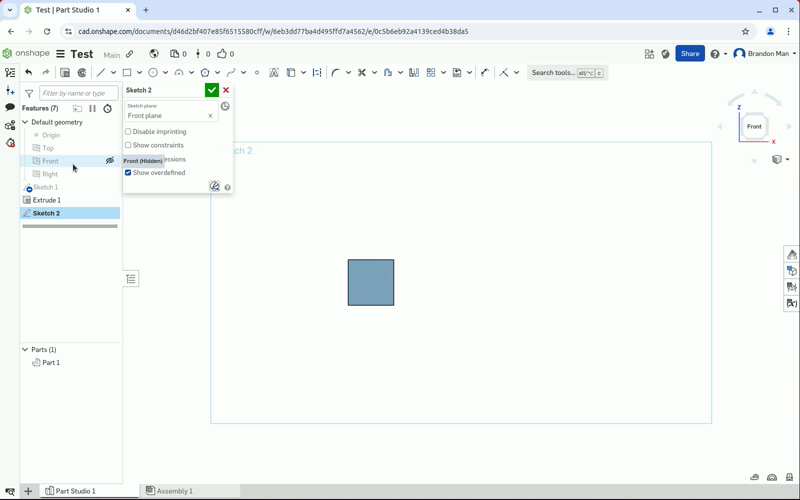
mouse_move(73, 352)
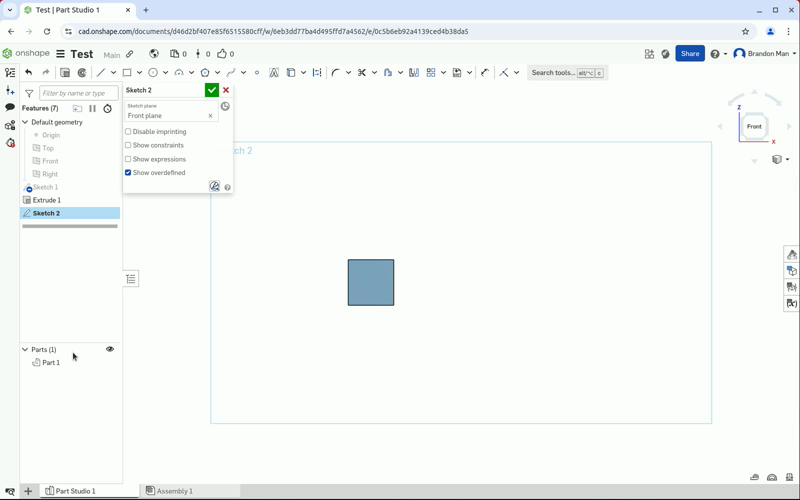
key(y)
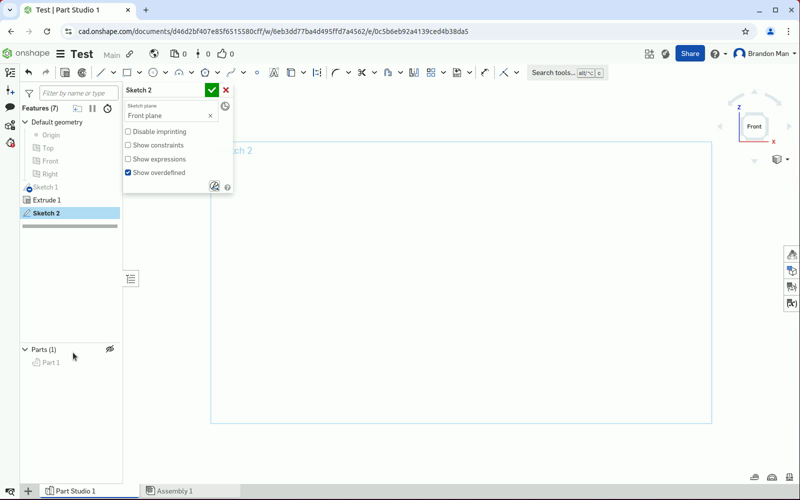
key(l)
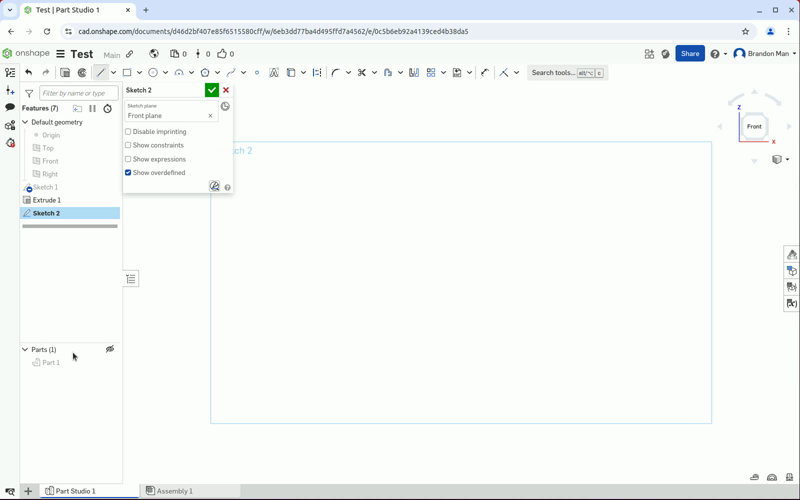
key_down(shift)
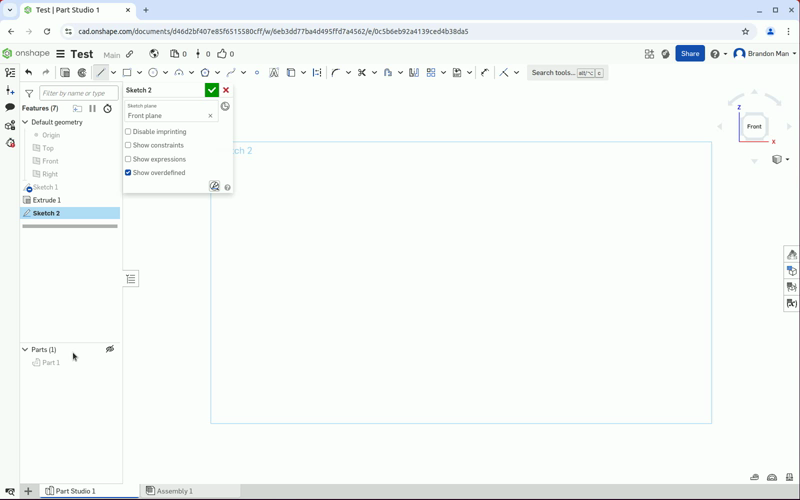
mouse_move(438, 282)
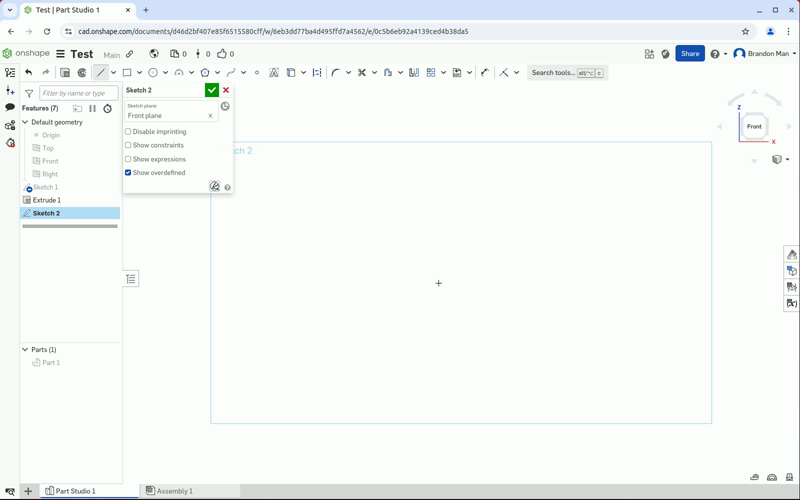
click(438, 282)
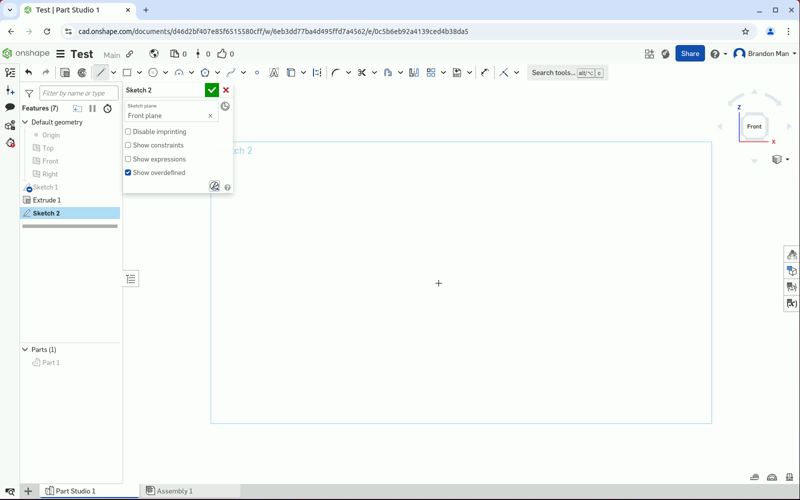
key_up(shift)
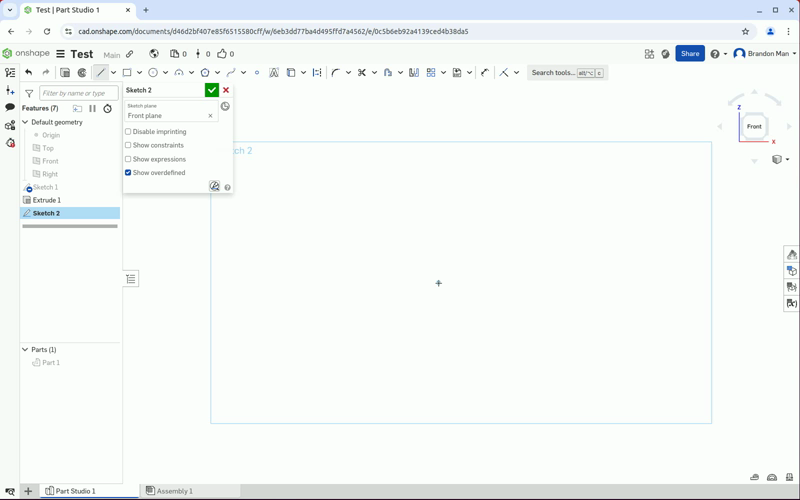
key_down(shift)
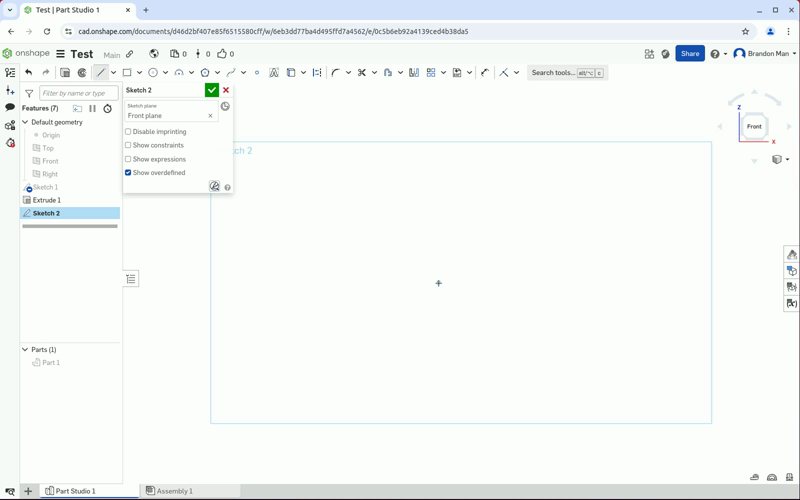
mouse_move(468, 282)
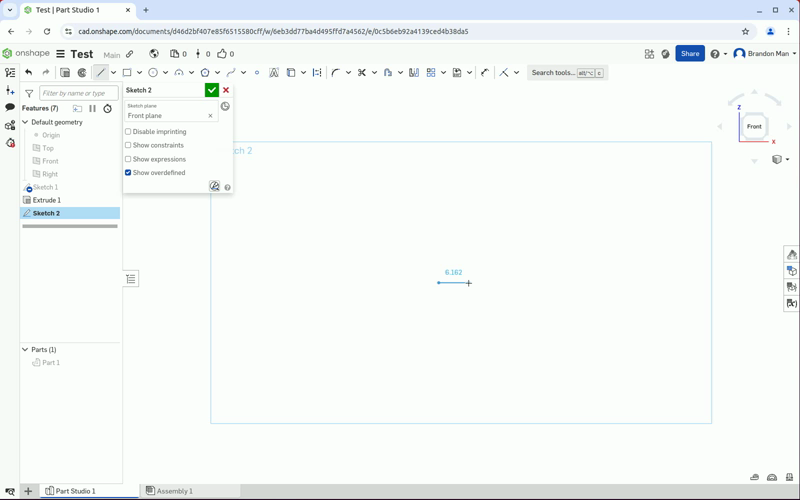
mouse_move(461, 282)
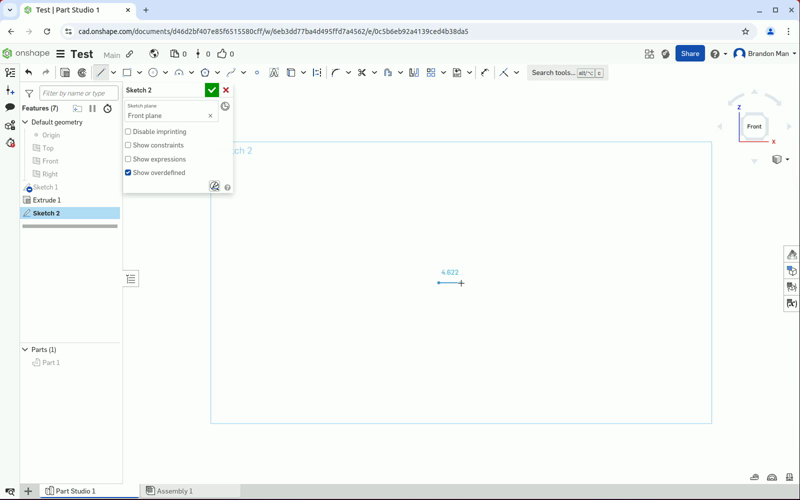
click(461, 282)
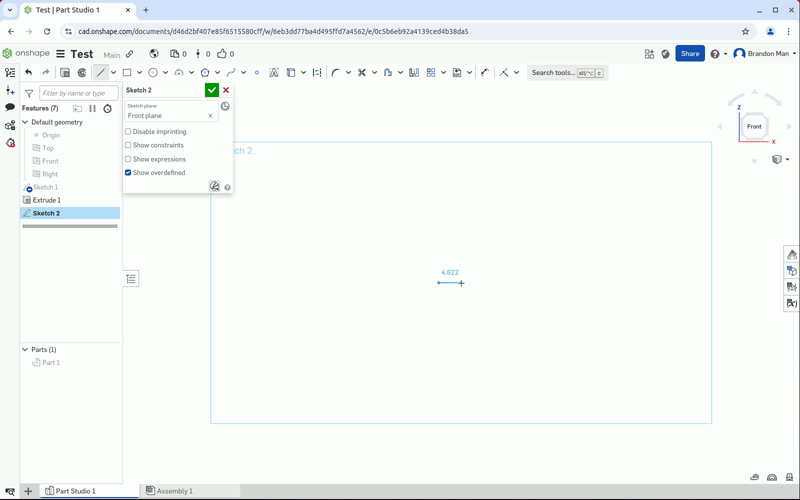
key_up(shift)
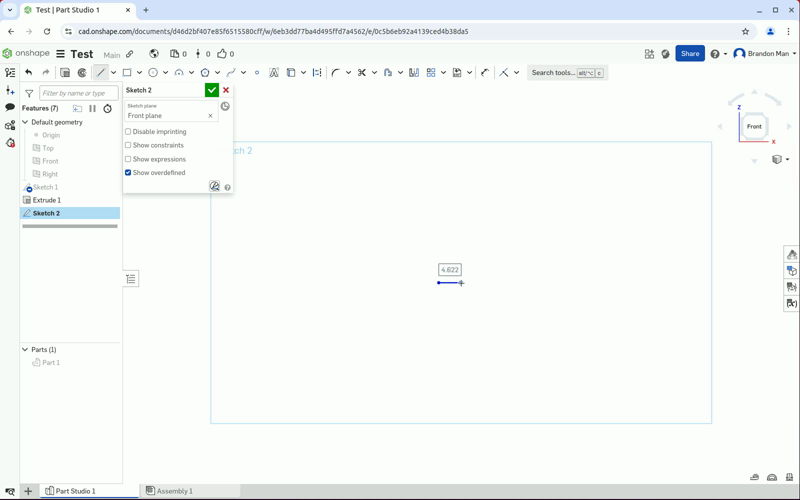
key_down(shift)
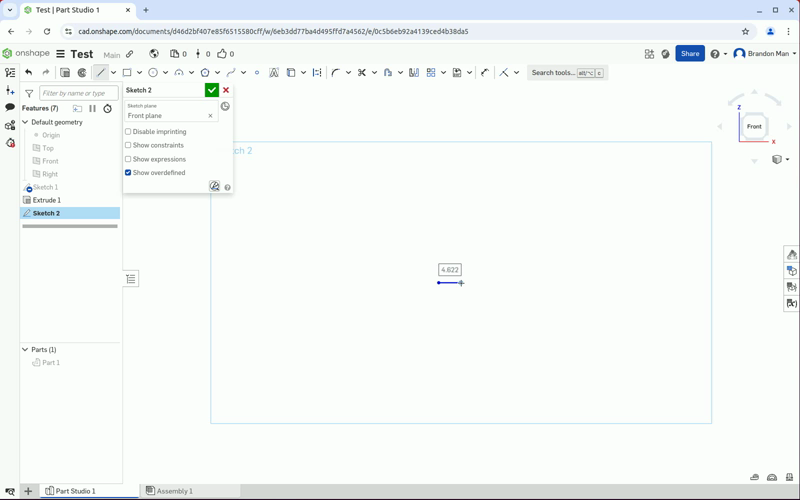
mouse_move(491, 282)
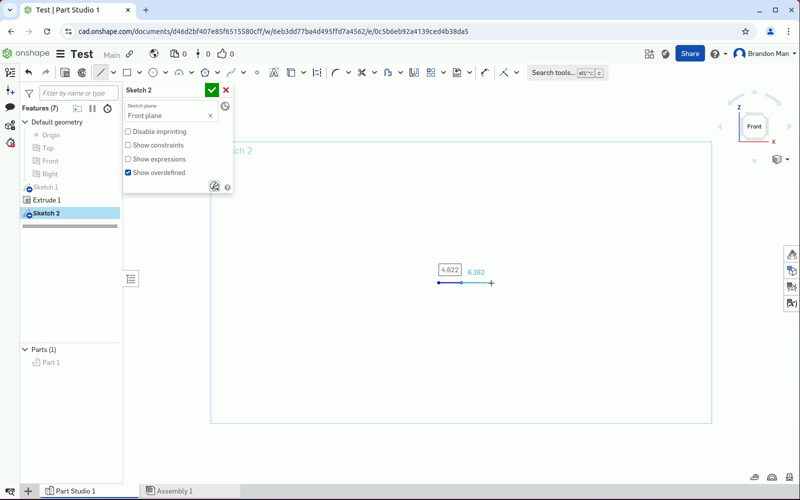
mouse_move(483, 282)
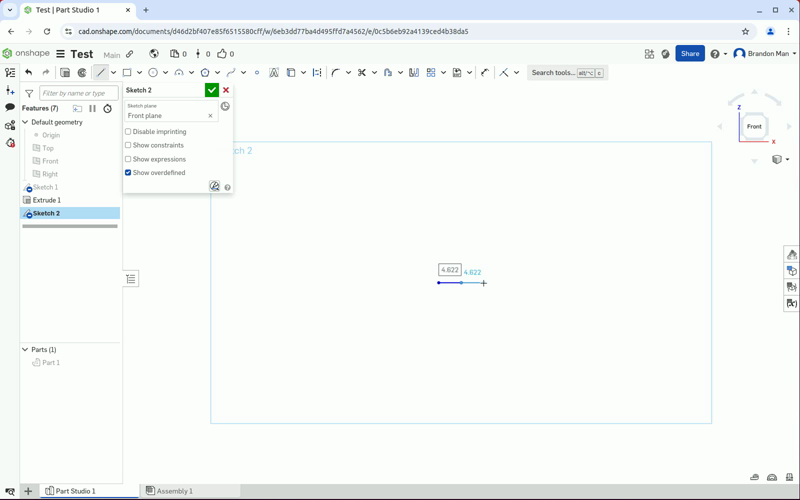
click(483, 282)
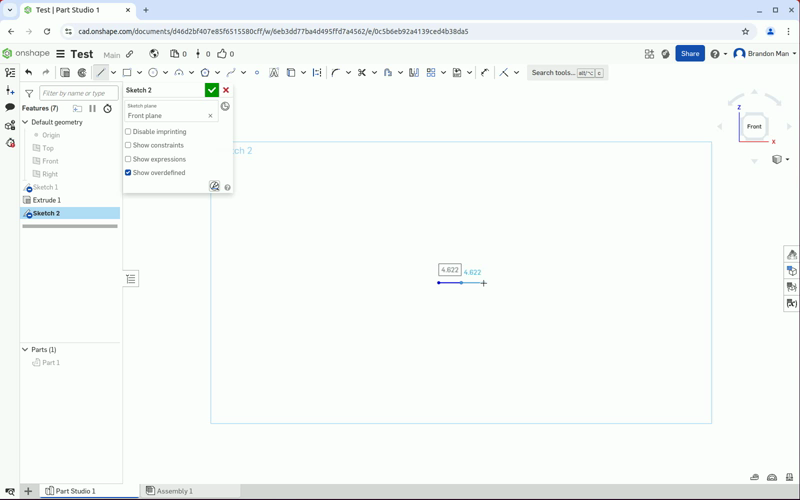
key_up(shift)
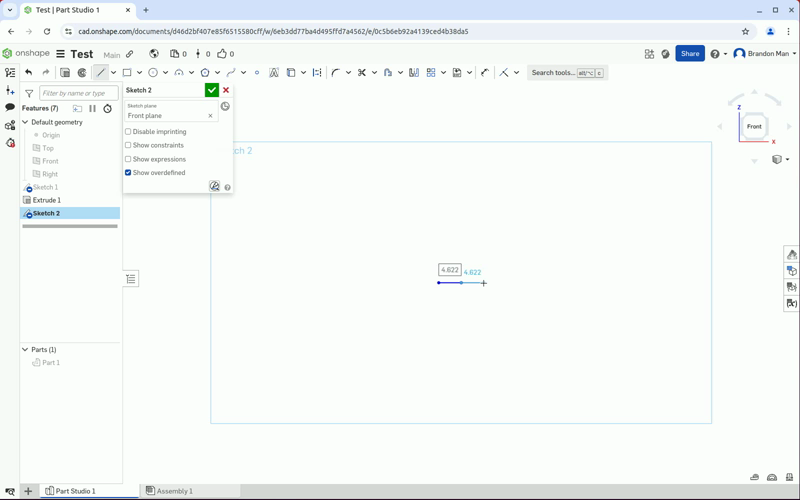
key_down(shift)
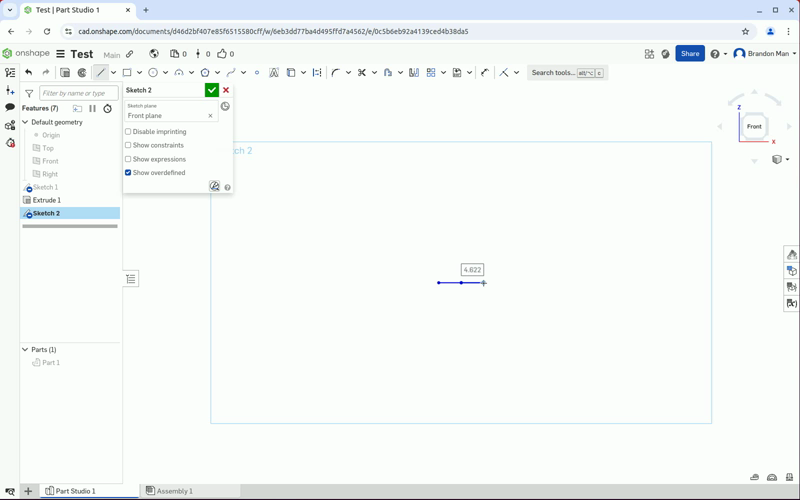
mouse_move(513, 282)
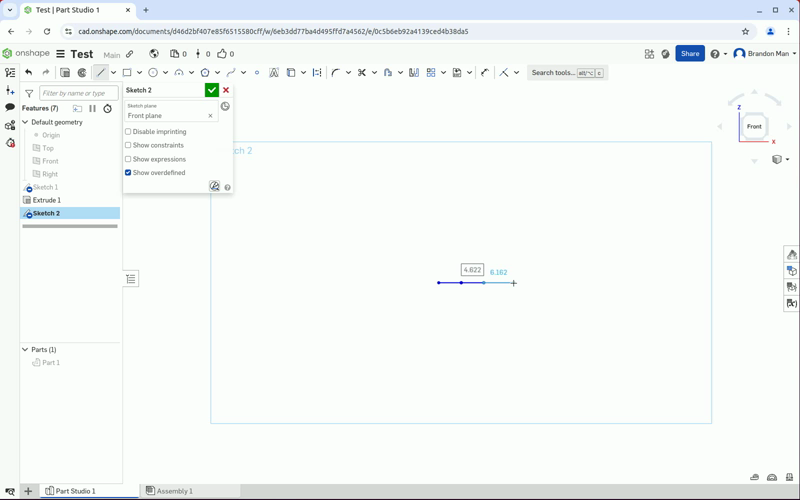
mouse_move(483, 260)
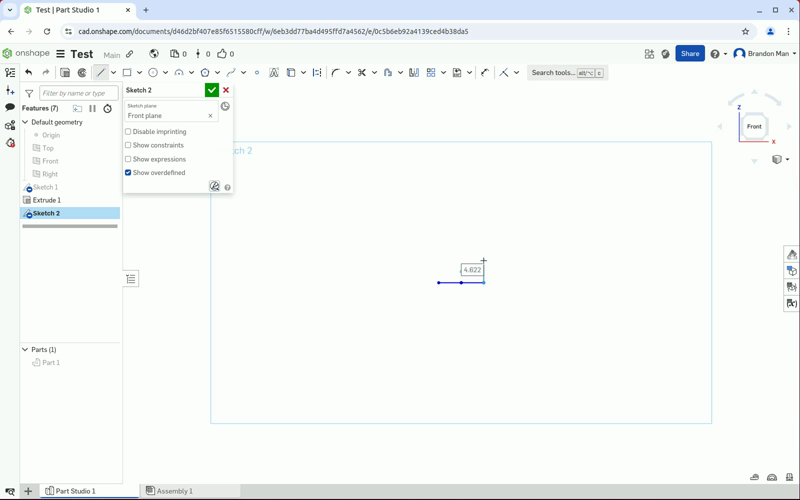
click(483, 260)
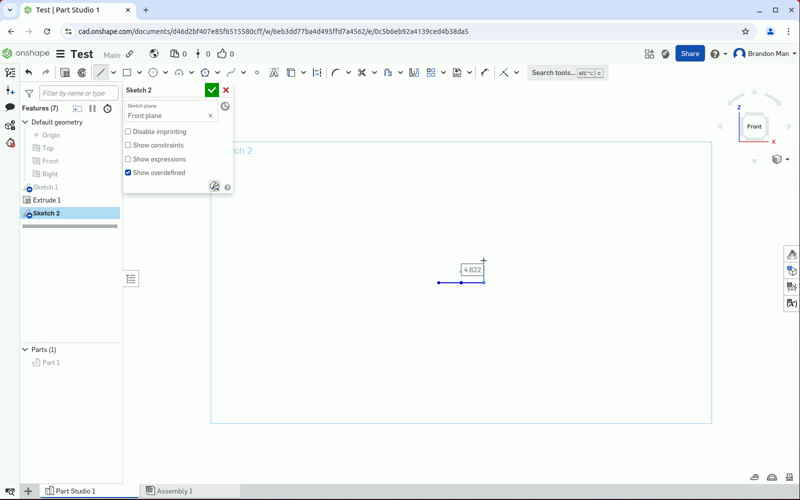
key_up(shift)
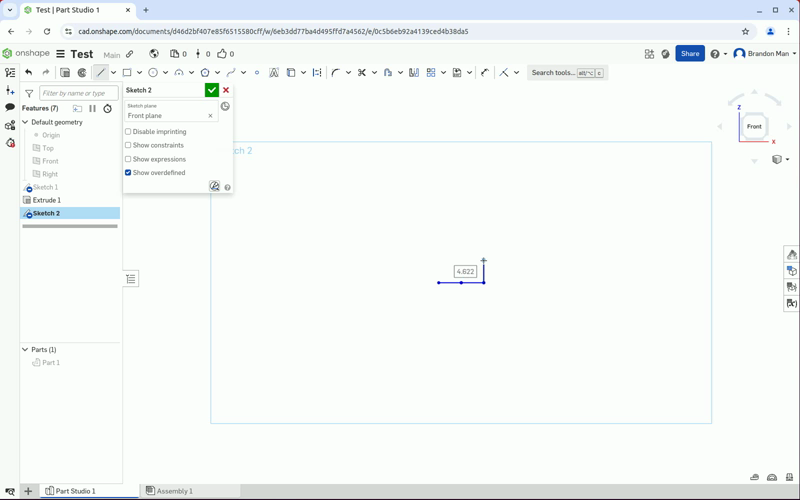
key_down(shift)
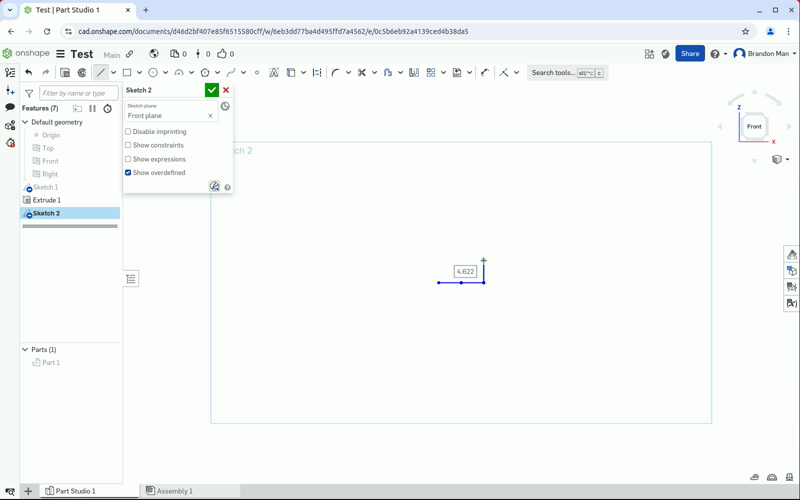
mouse_move(513, 260)
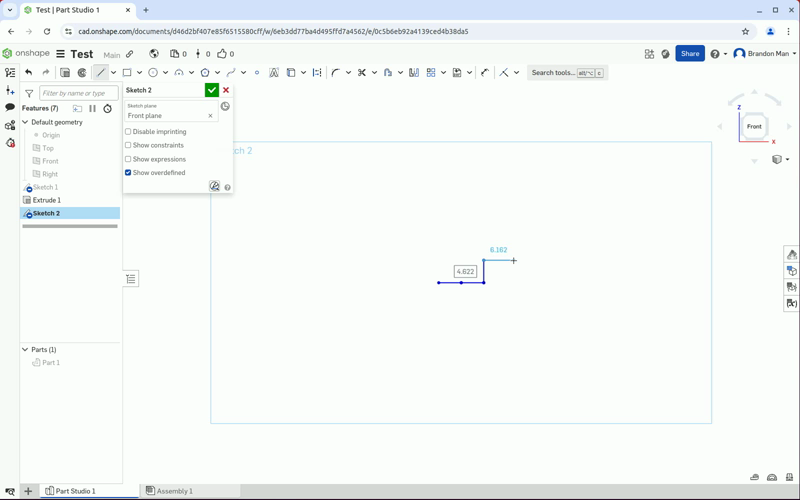
mouse_move(438, 260)
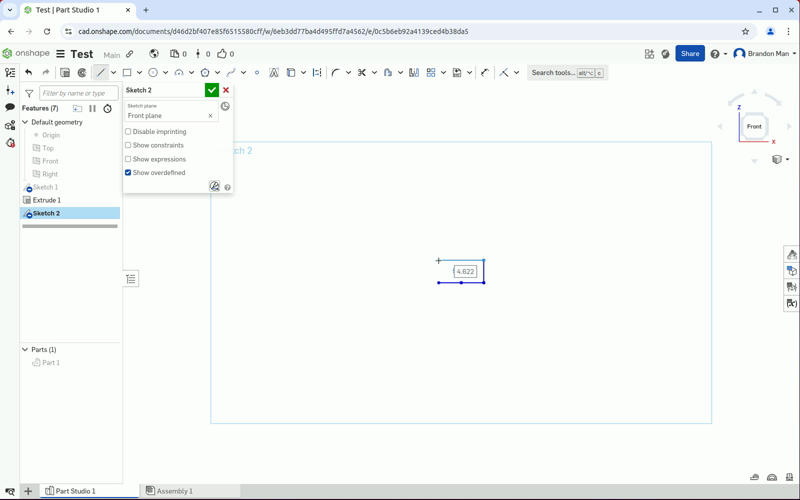
click(438, 260)
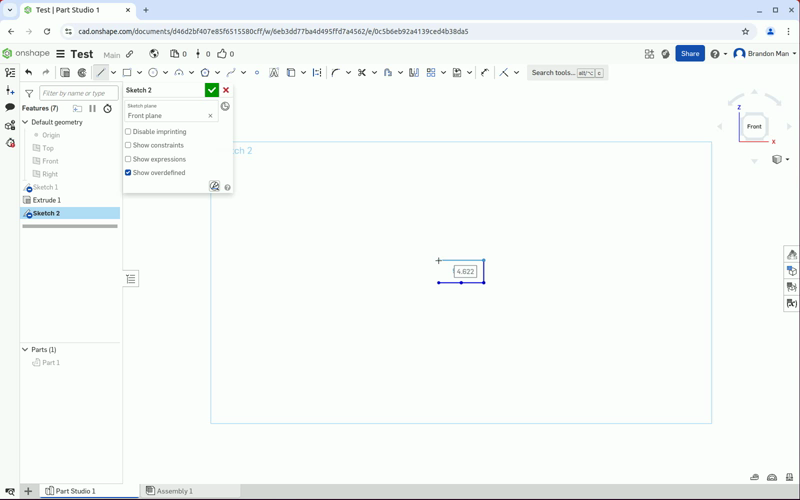
key_up(shift)
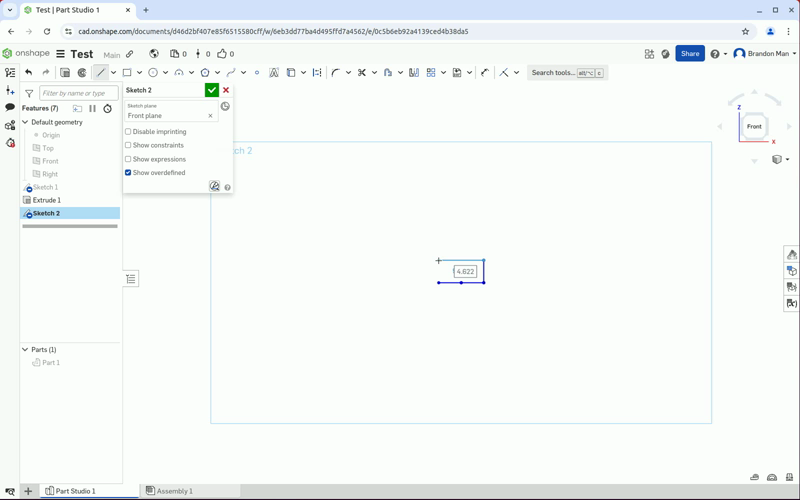
mouse_move(468, 260)
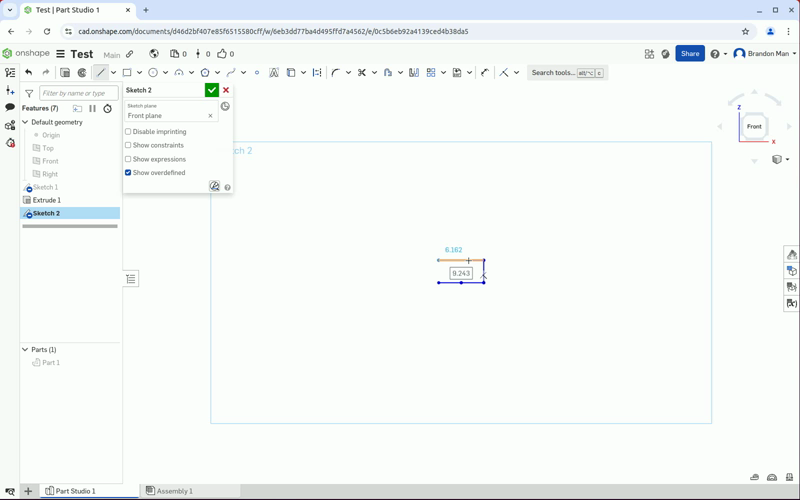
key_down(shift)
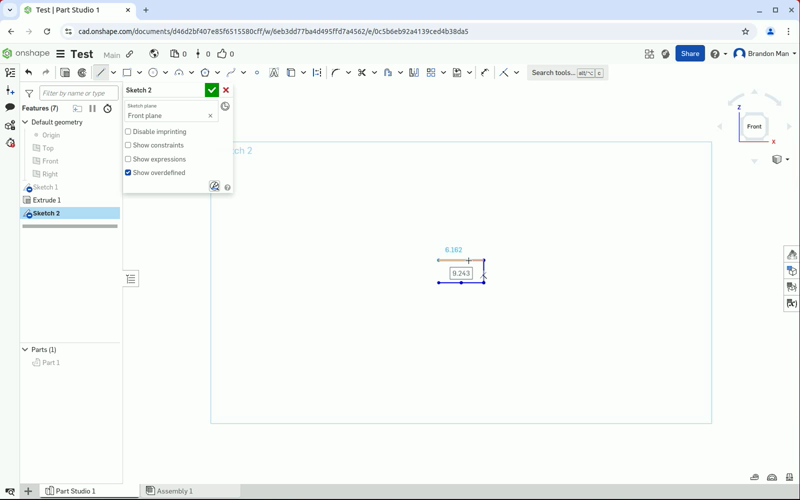
mouse_move(438, 282)
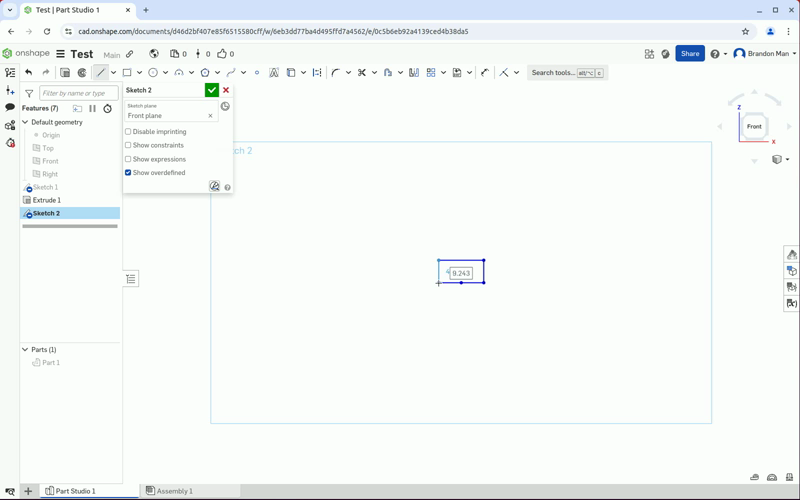
key_up(shift)
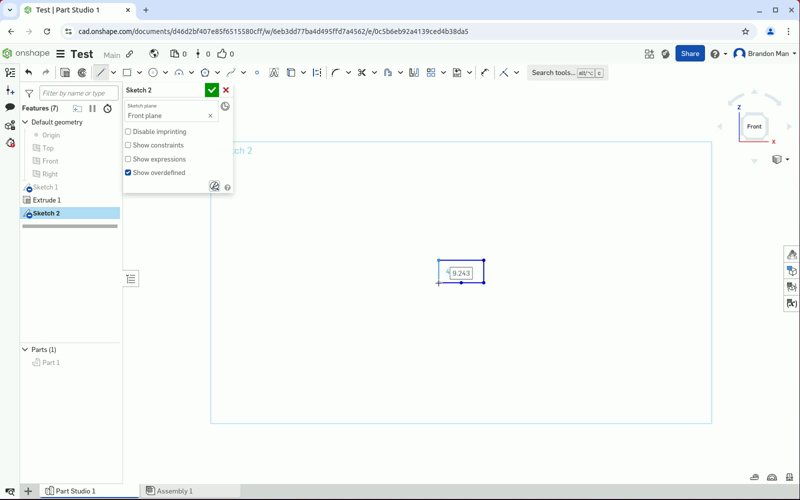
click(438, 282)
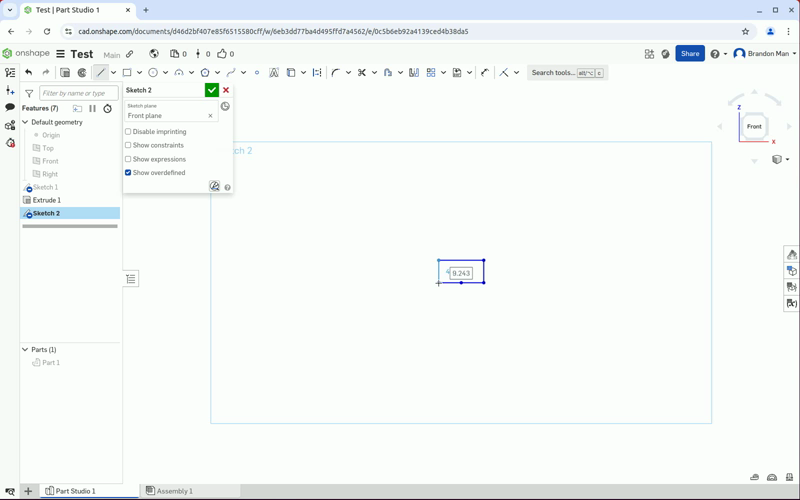
key(esc)
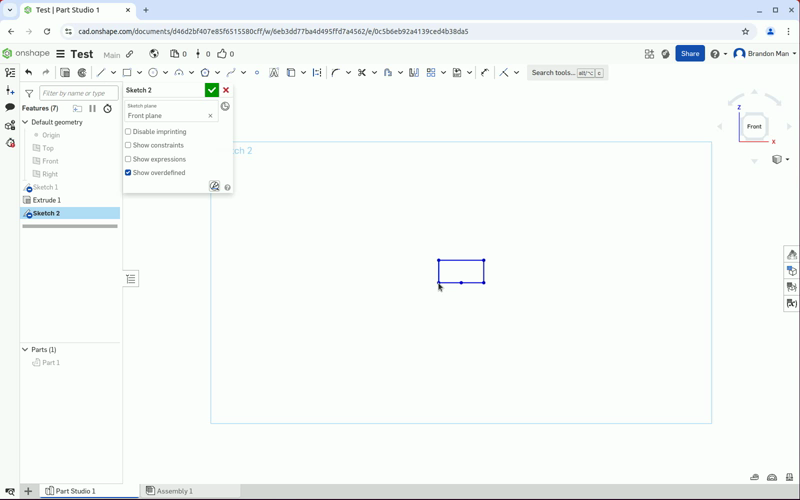
mouse_move(453, 281)
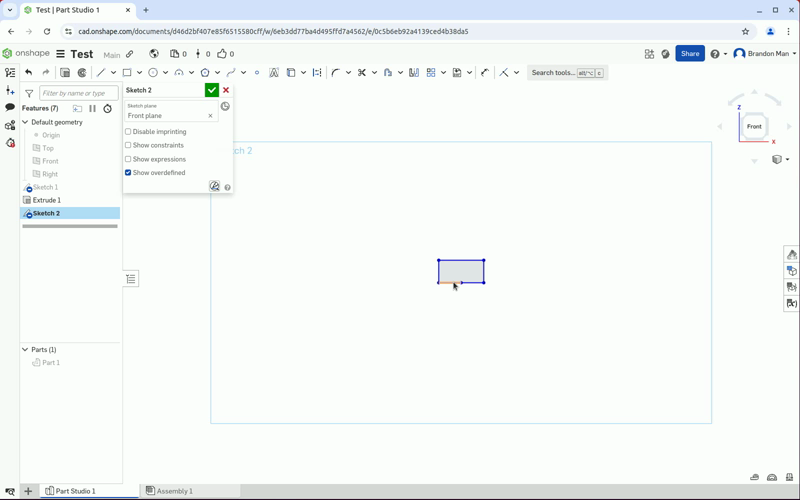
scroll(6)
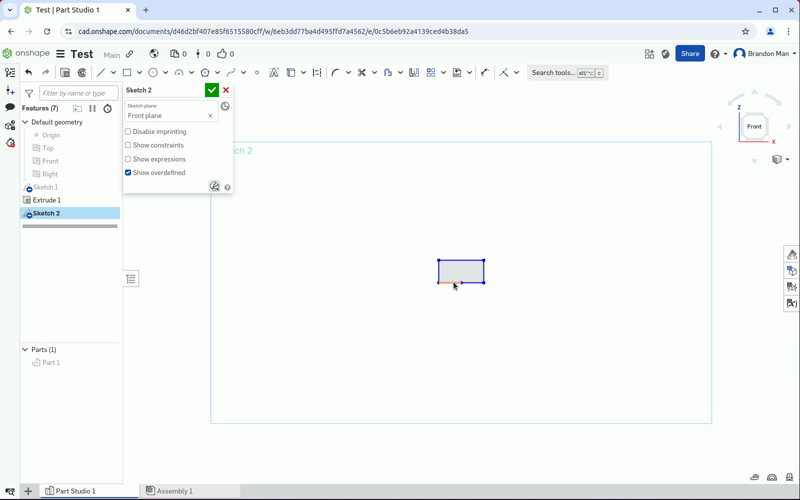
scroll(6)
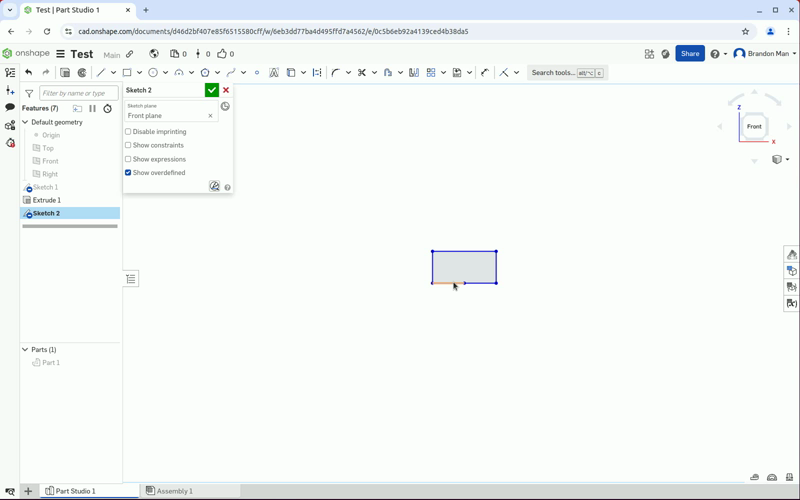
scroll(6)
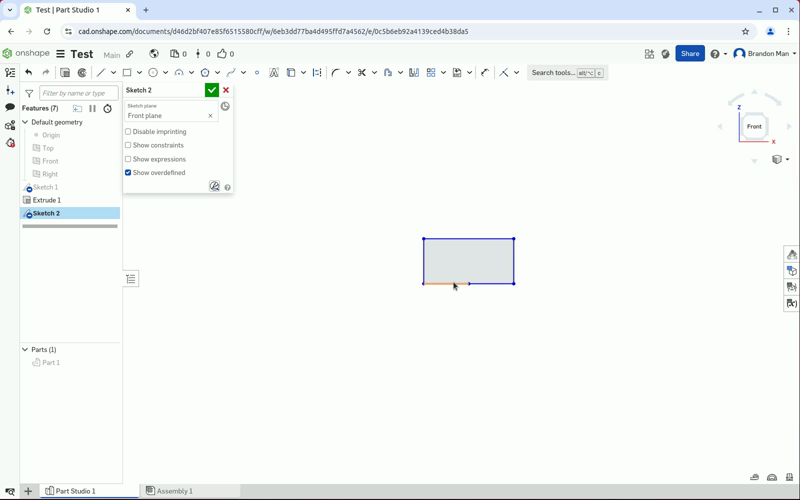
scroll(6)
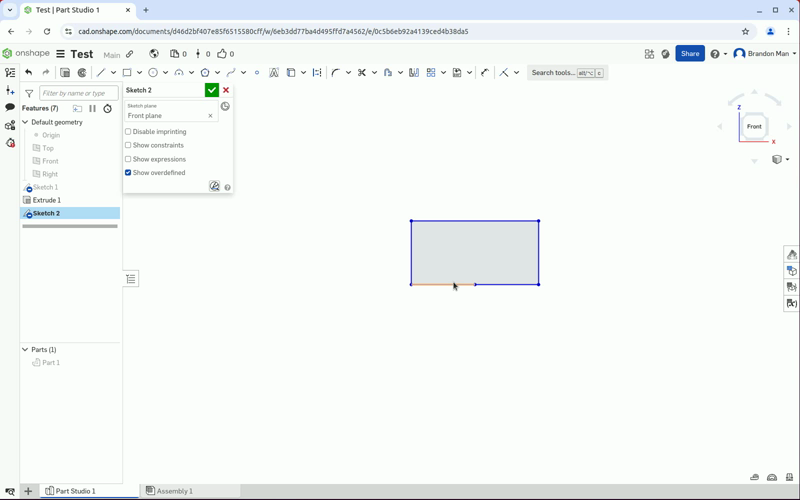
scroll(6)
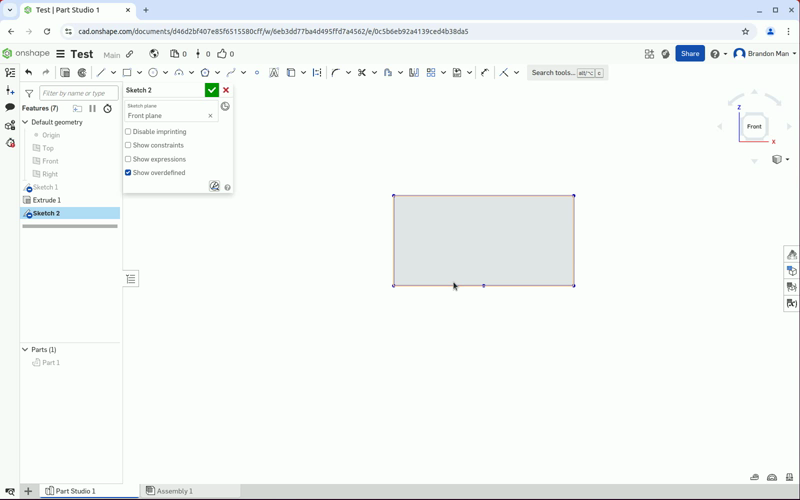
scroll(6)
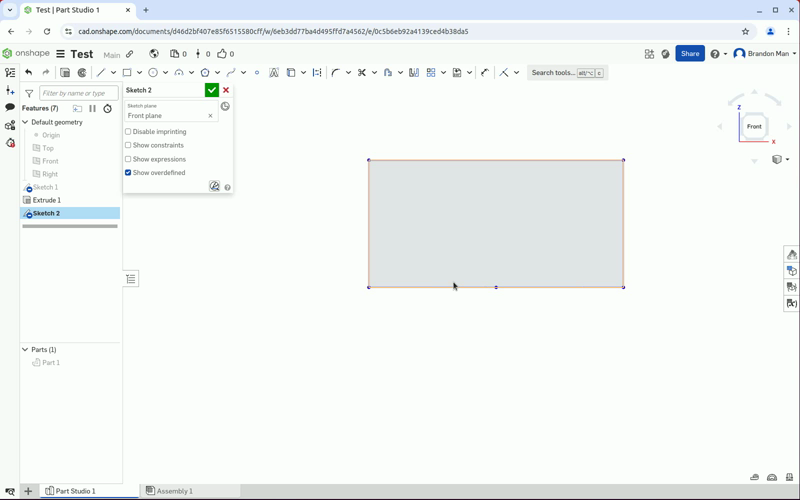
scroll(6)
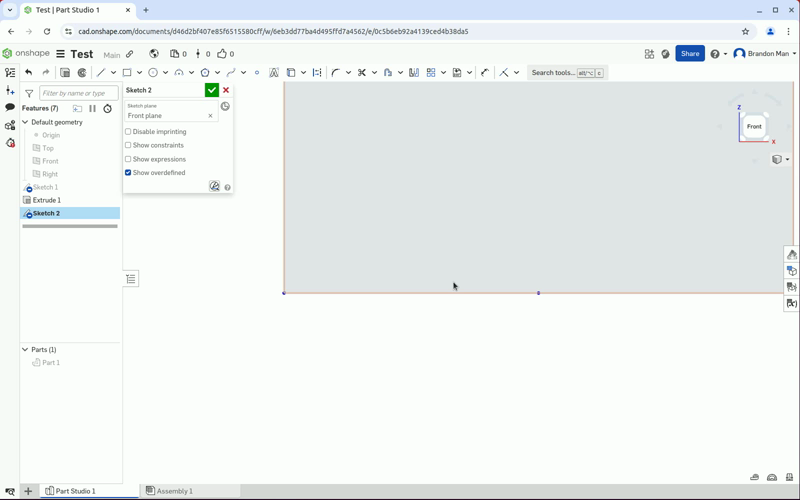
click(453, 281)
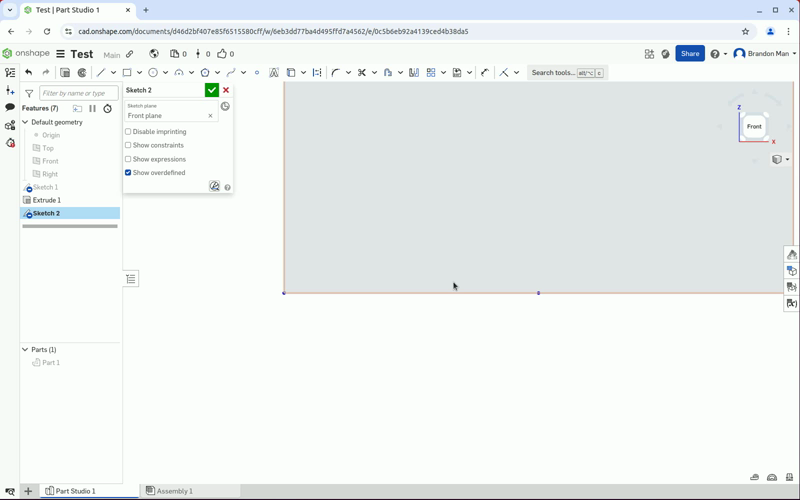
scroll(-6)
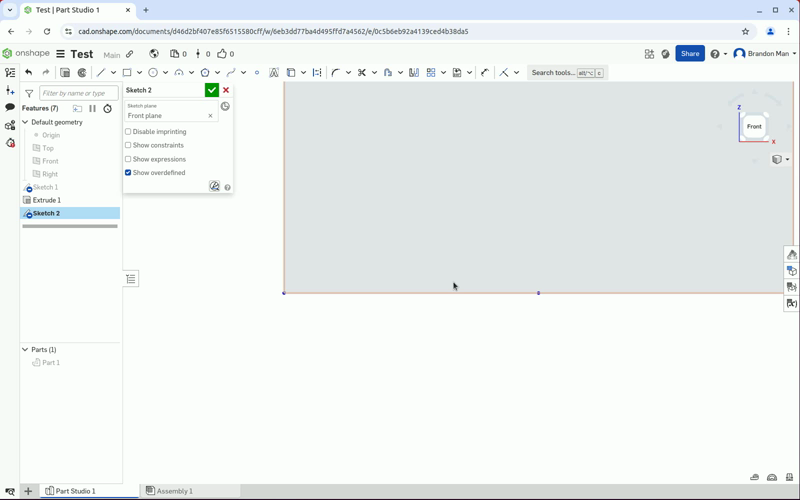
scroll(-6)
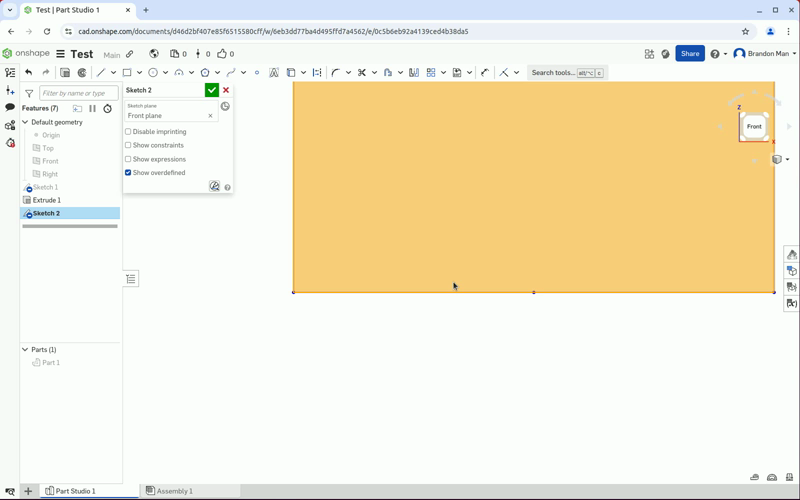
scroll(-6)
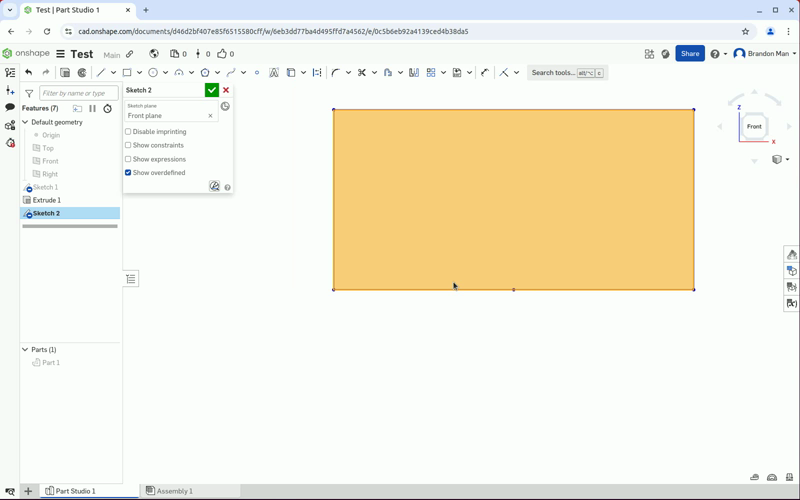
scroll(-6)
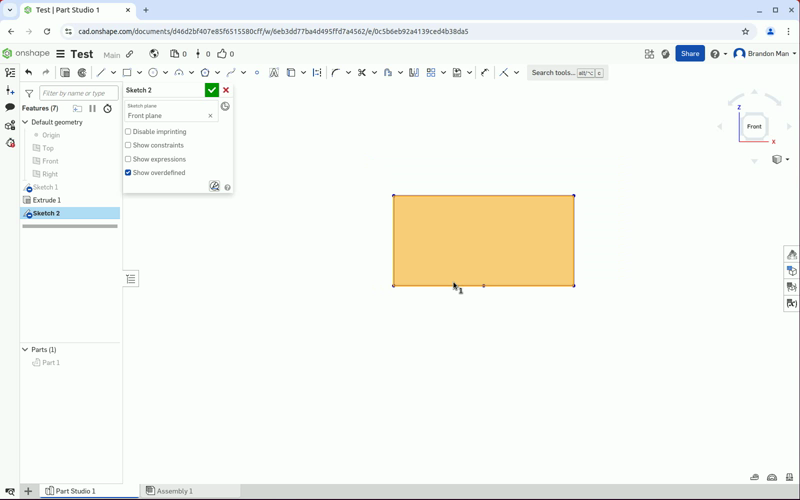
scroll(-6)
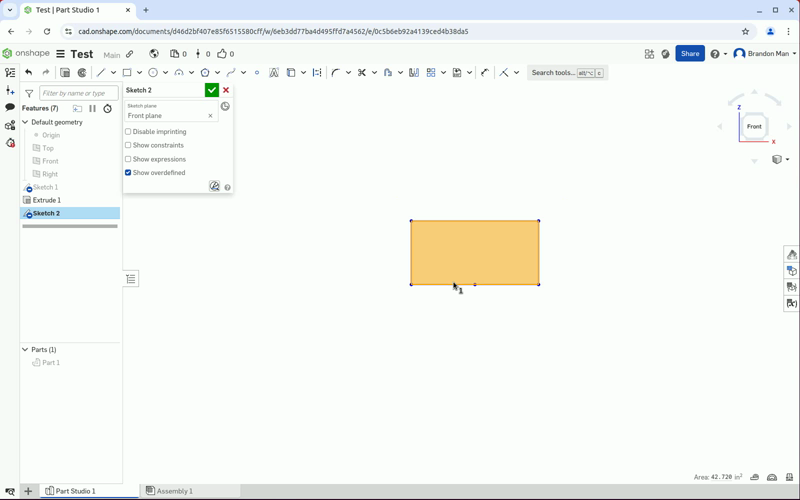
scroll(-6)
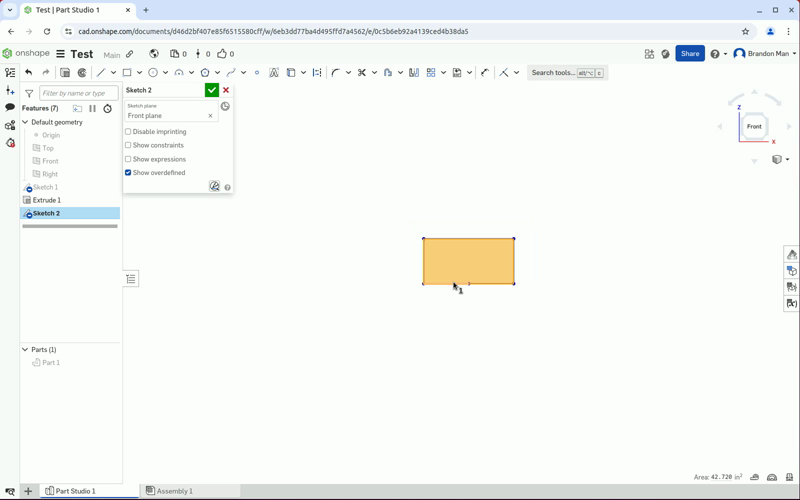
scroll(-6)
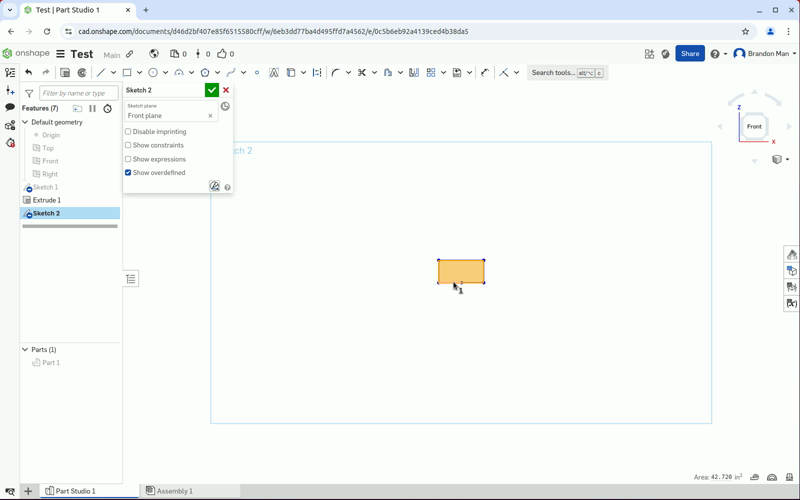
mouse_move(73, 352)
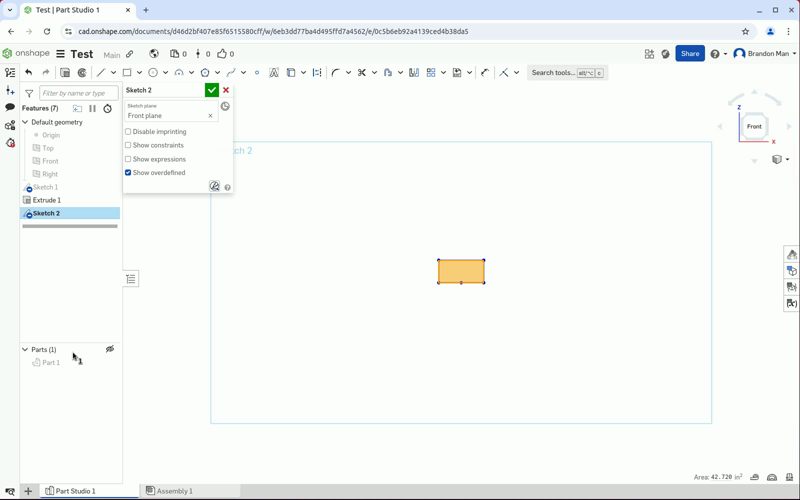
key(shift+y)
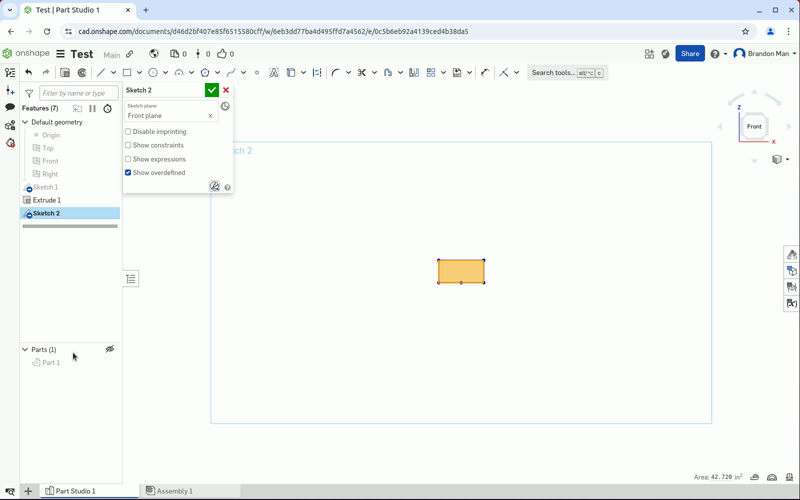
key(shift+e)
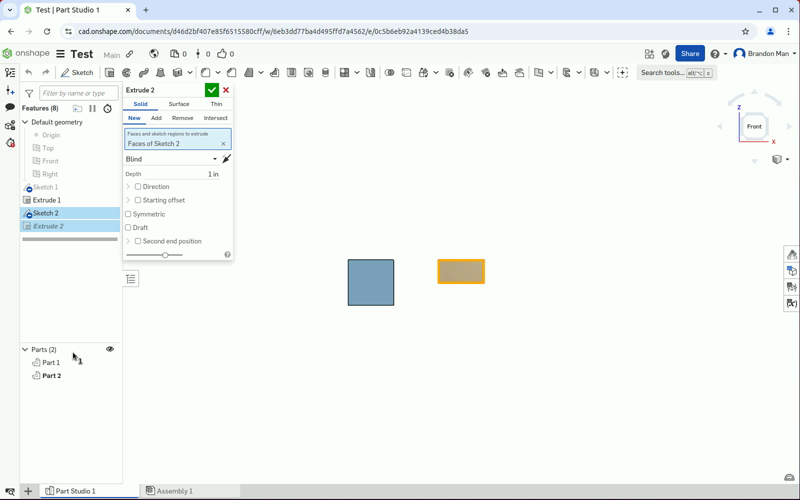
mouse_move(143, 106)
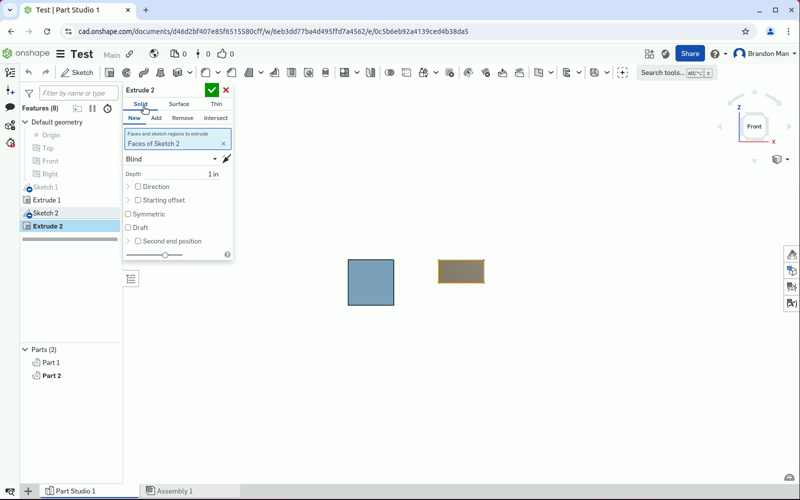
click(143, 106)
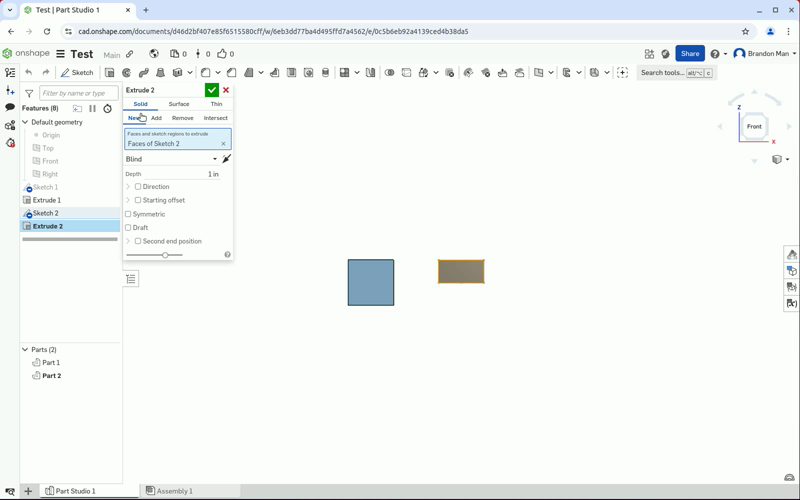
mouse_move(137, 120)
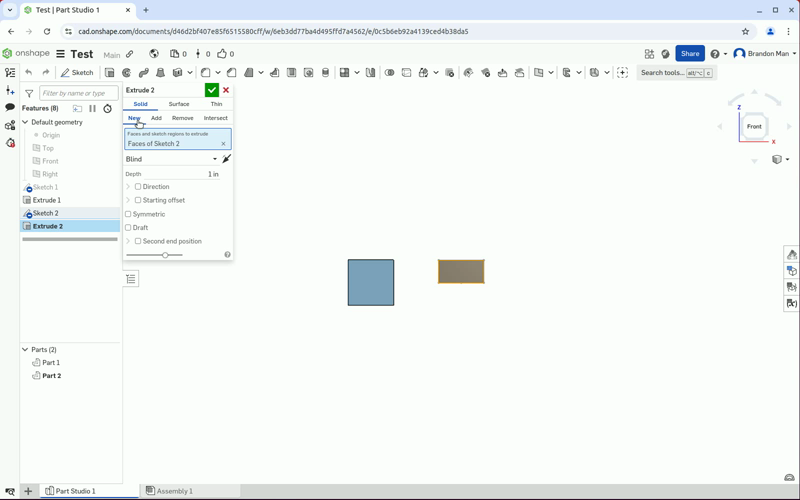
click(137, 120)
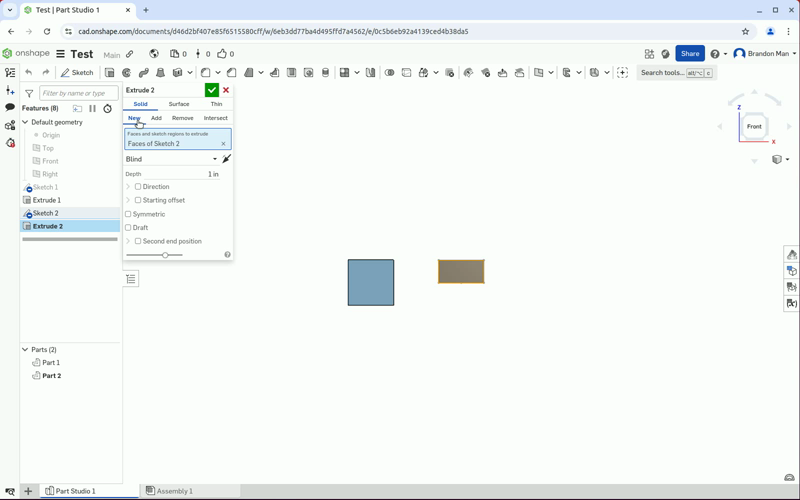
key(tab, 4)
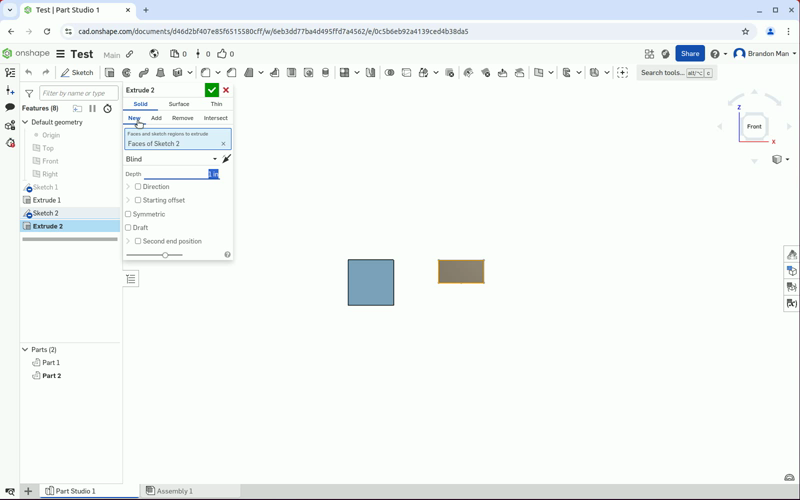
text(46.216)
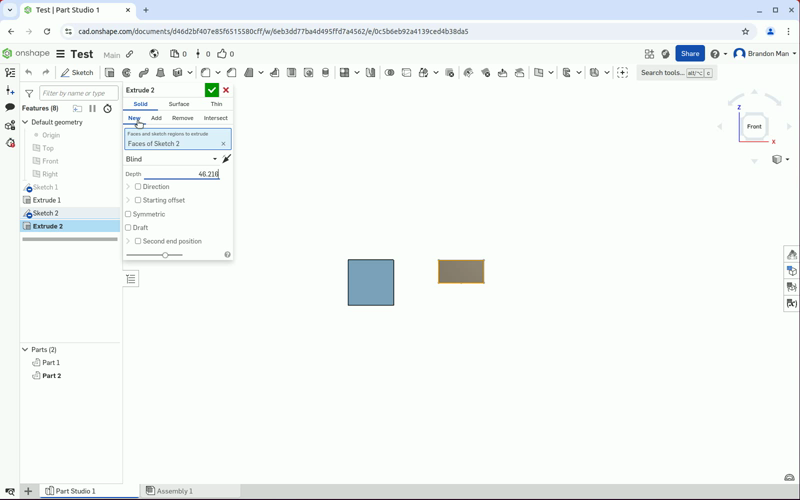
key(tab, 3)
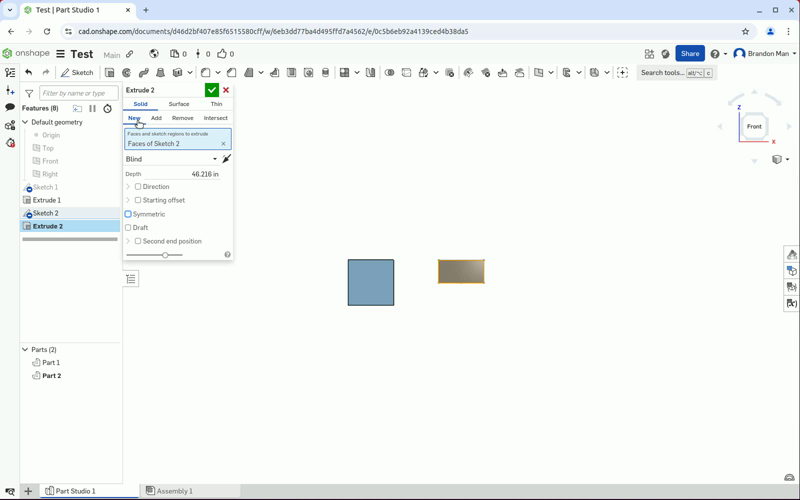
key(space)
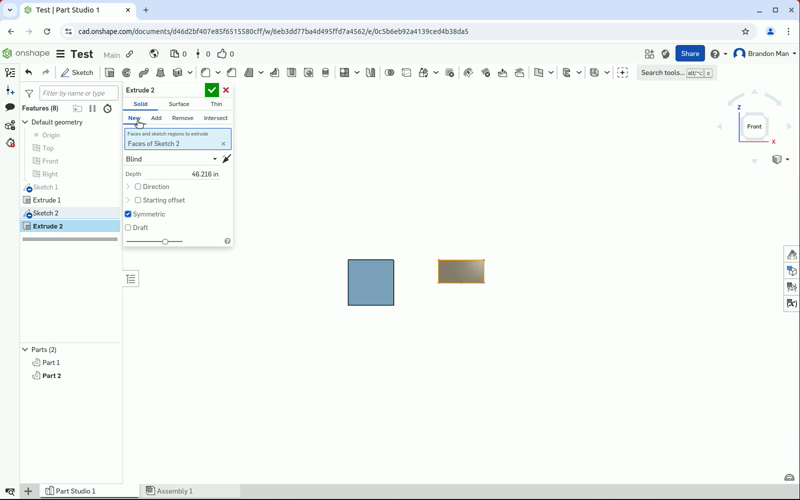
key(enter)
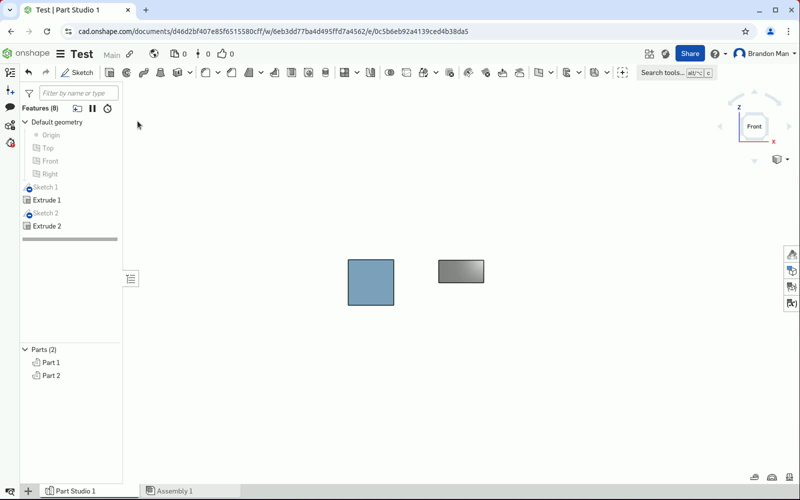
key(shift+h)
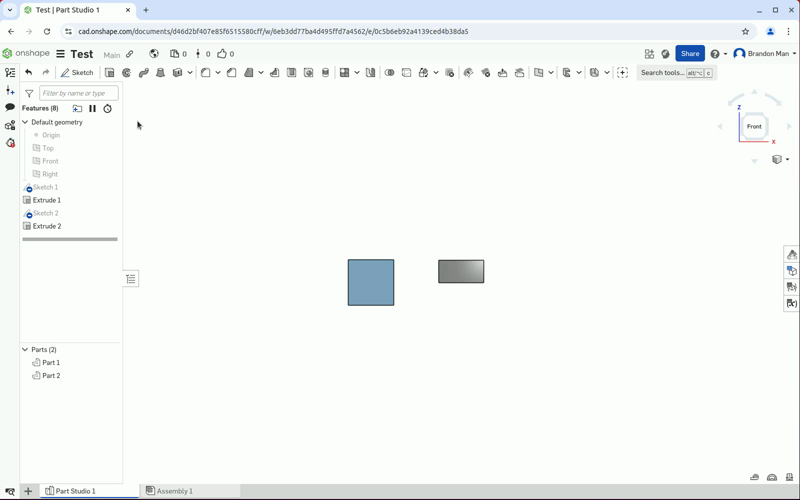
key(shift+h)
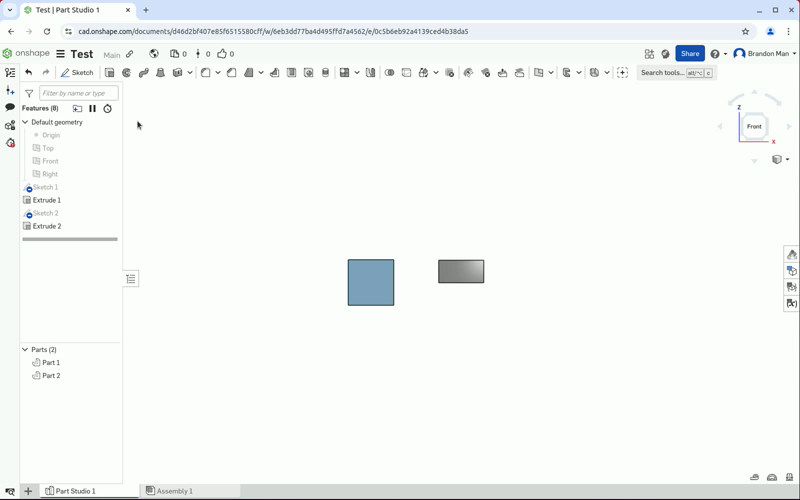
mouse_move(73, 189)
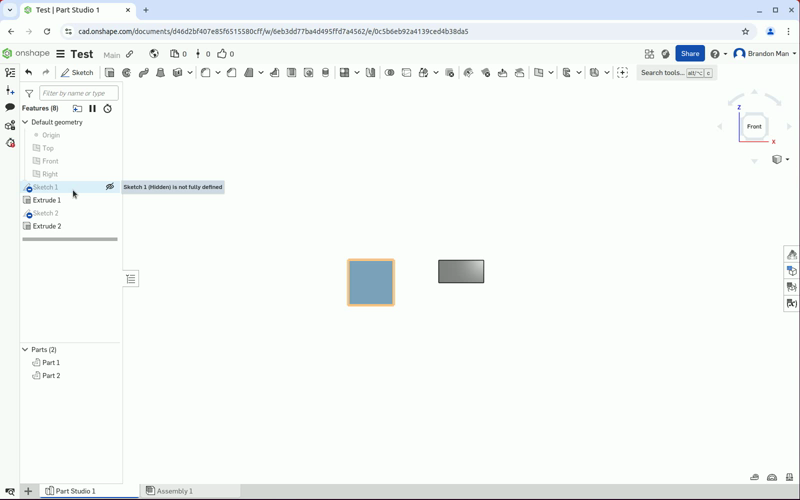
click(73, 189)
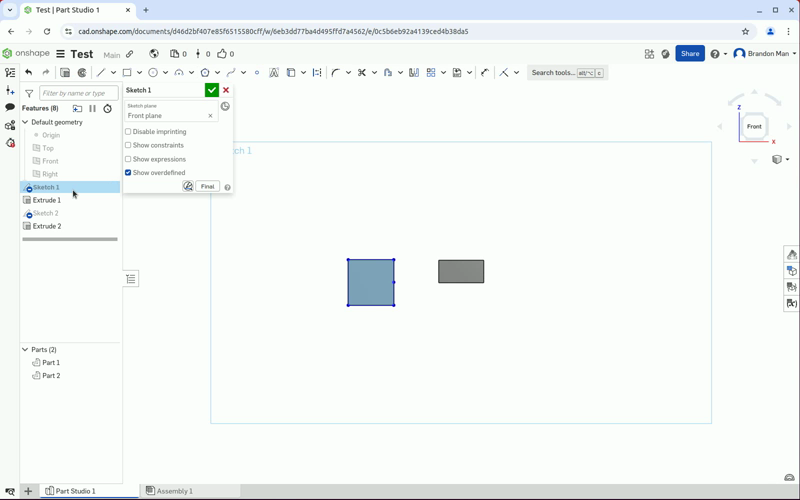
mouse_move(229, 92)
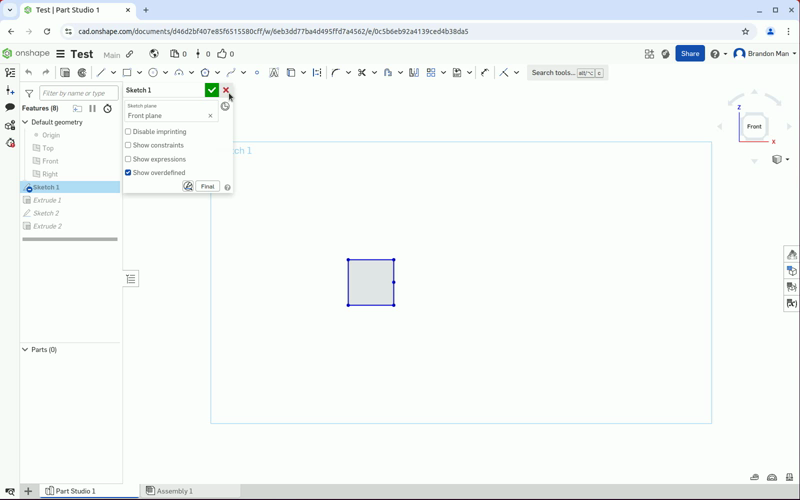
click(229, 92)
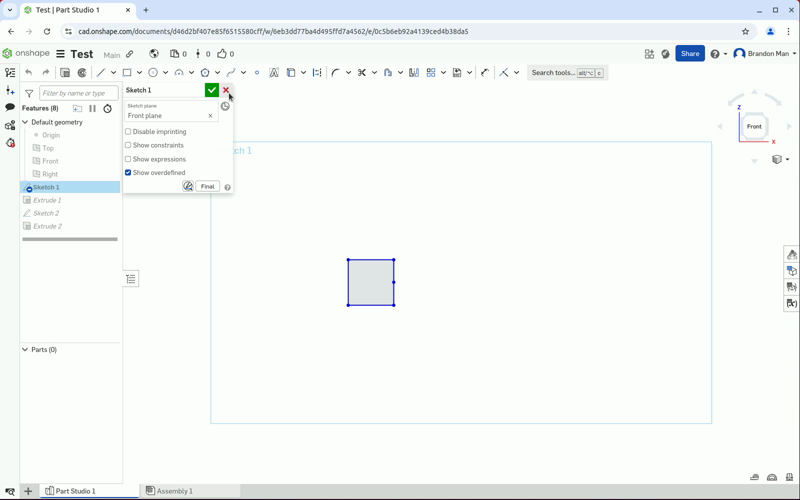
key(shift+s)
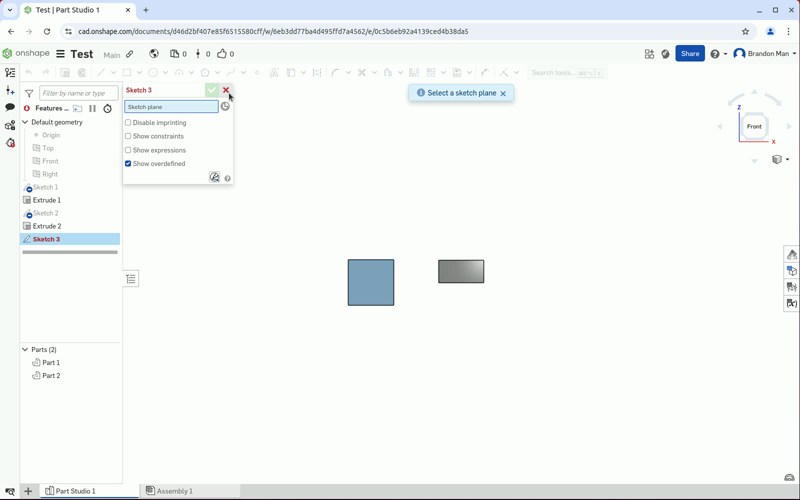
mouse_move(73, 163)
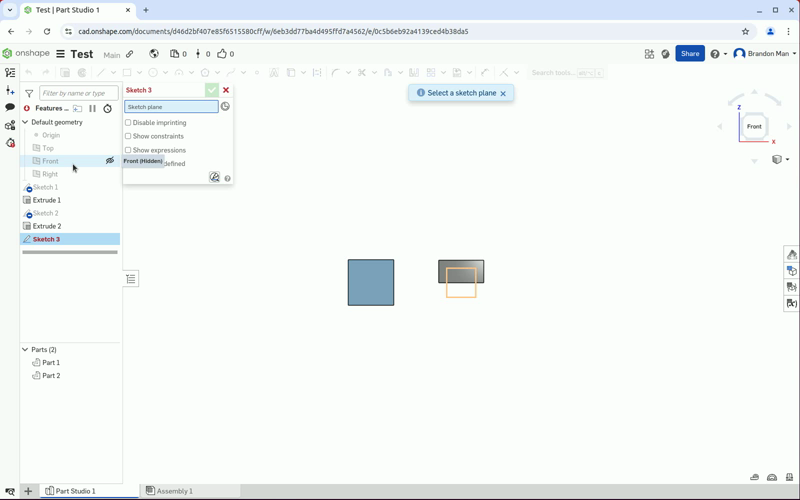
click(73, 163)
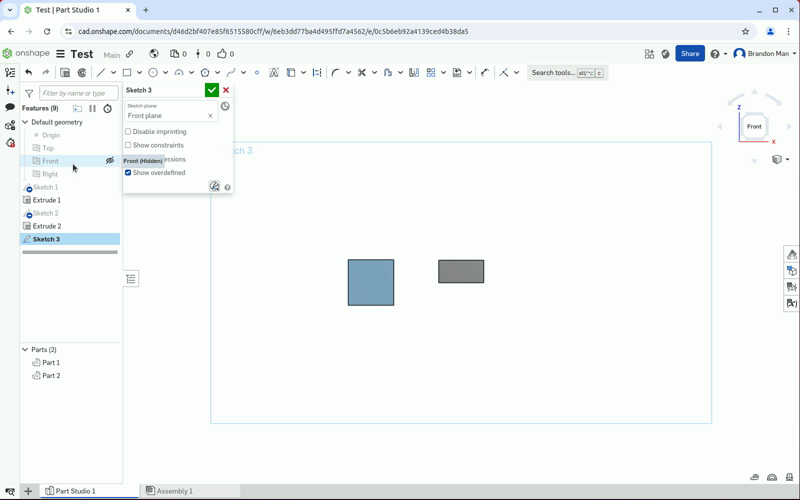
mouse_move(73, 352)
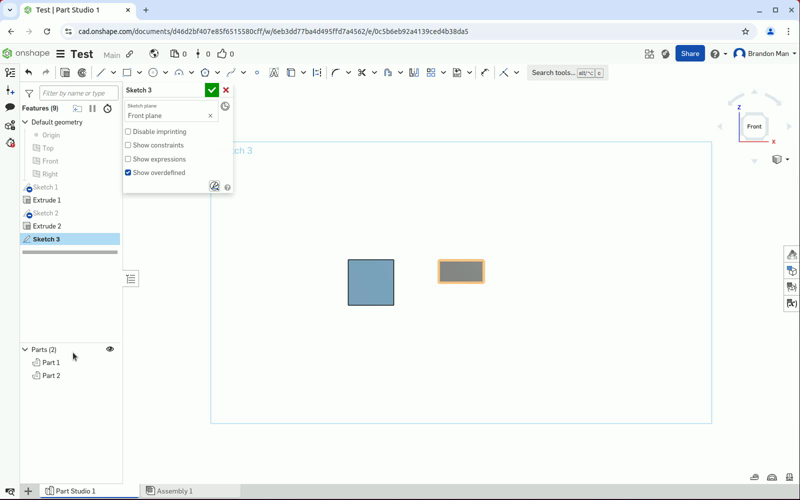
key(y)
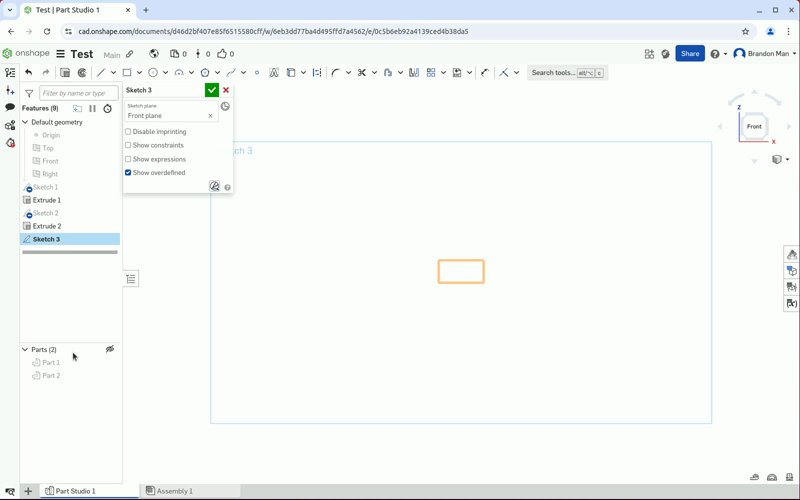
key(l)
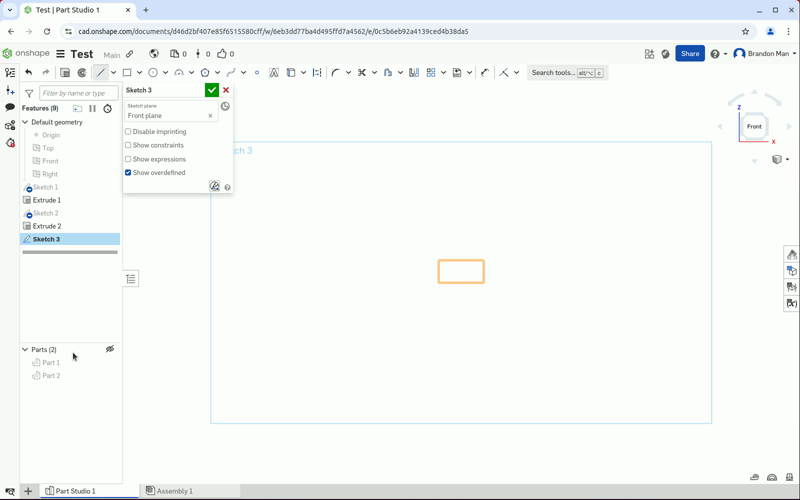
key_down(shift)
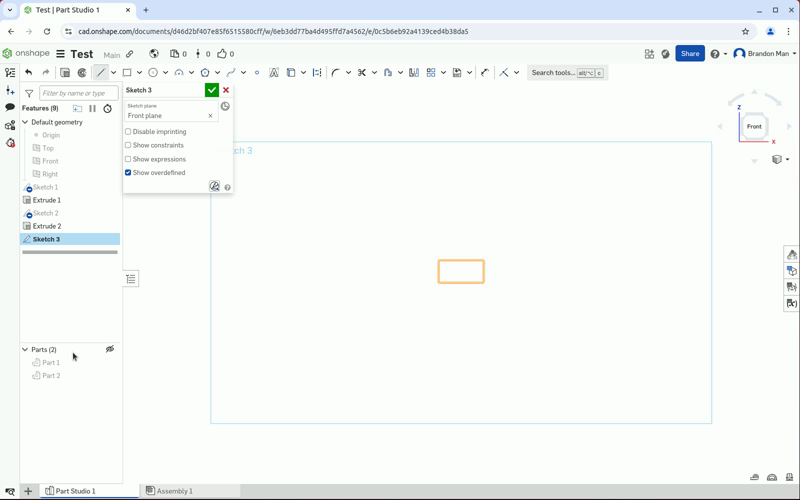
mouse_move(438, 305)
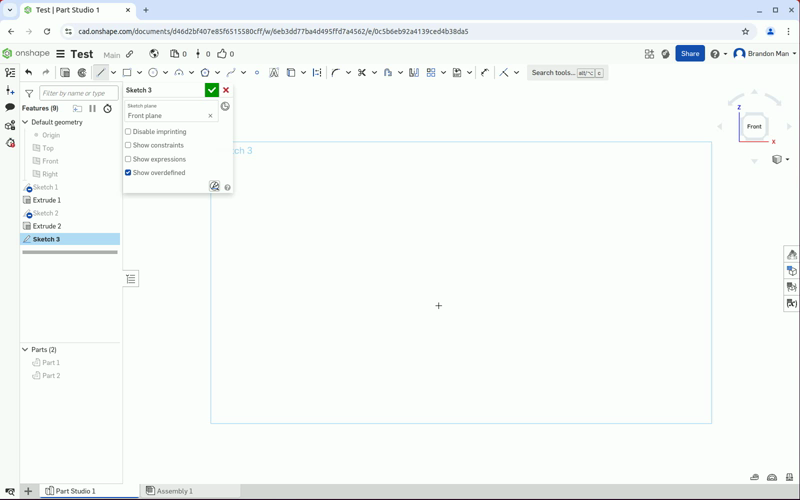
click(438, 305)
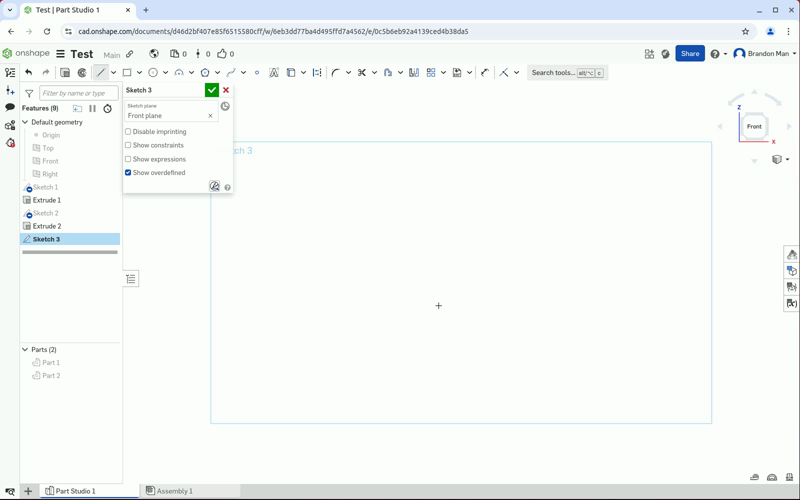
key_up(shift)
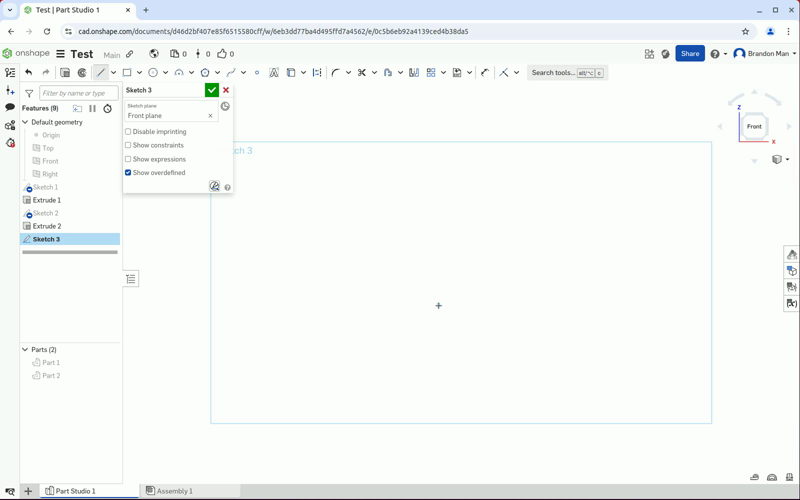
key_down(shift)
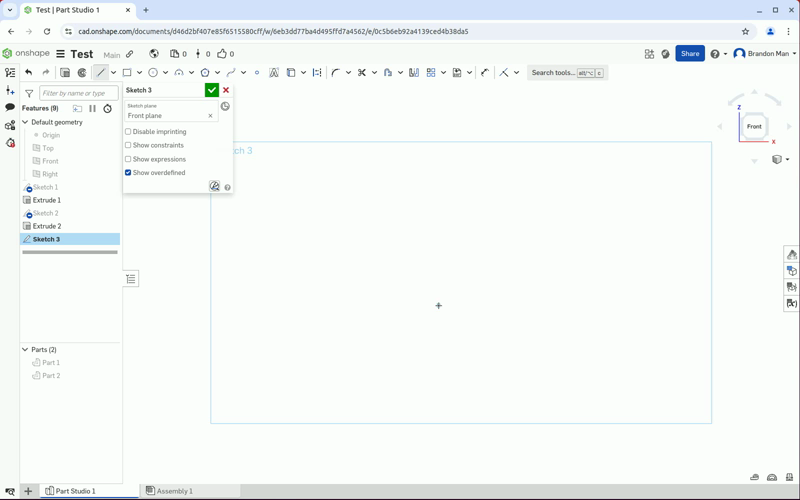
mouse_move(468, 305)
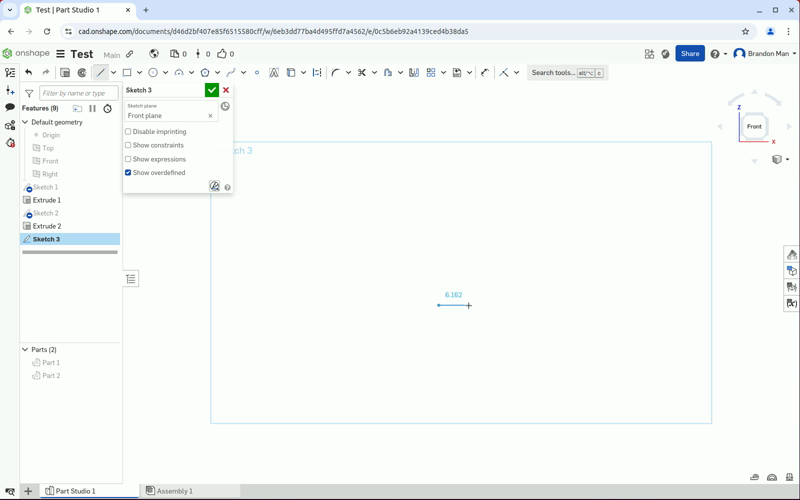
mouse_move(483, 305)
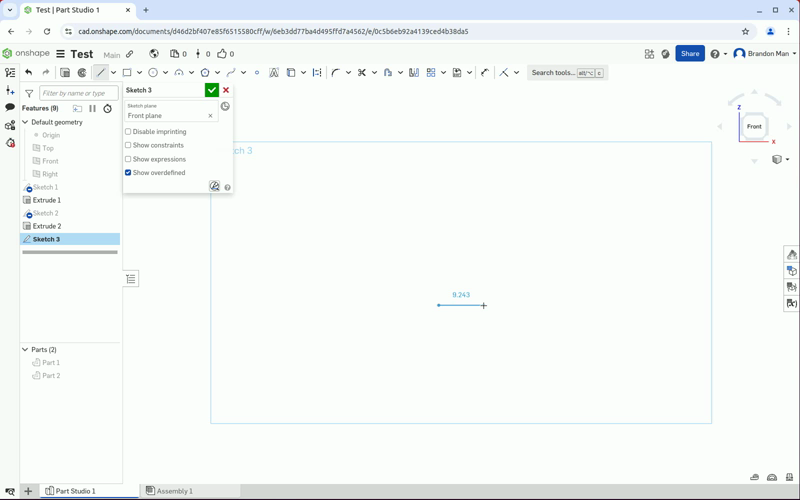
click(483, 305)
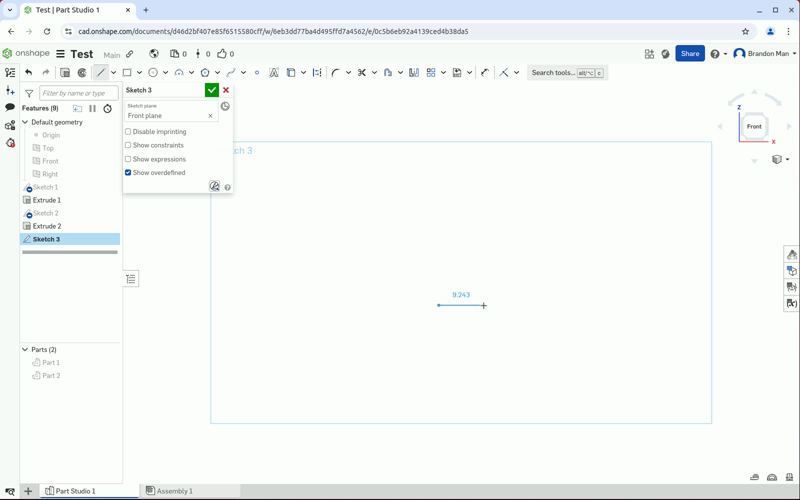
key_up(shift)
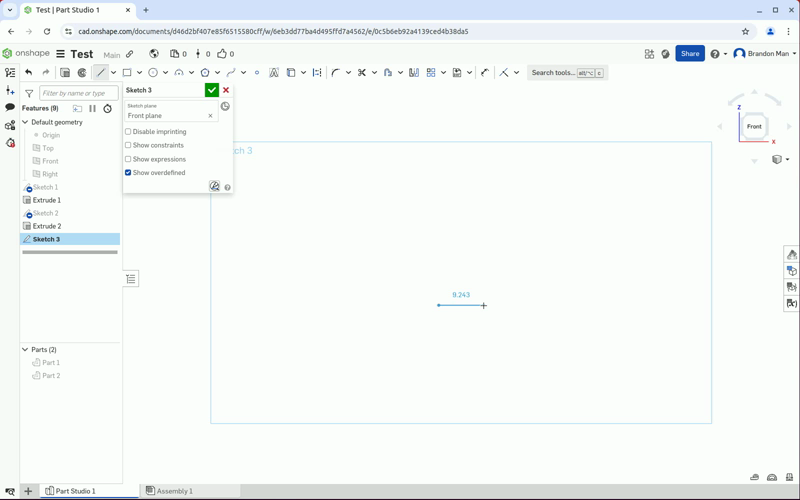
key_down(shift)
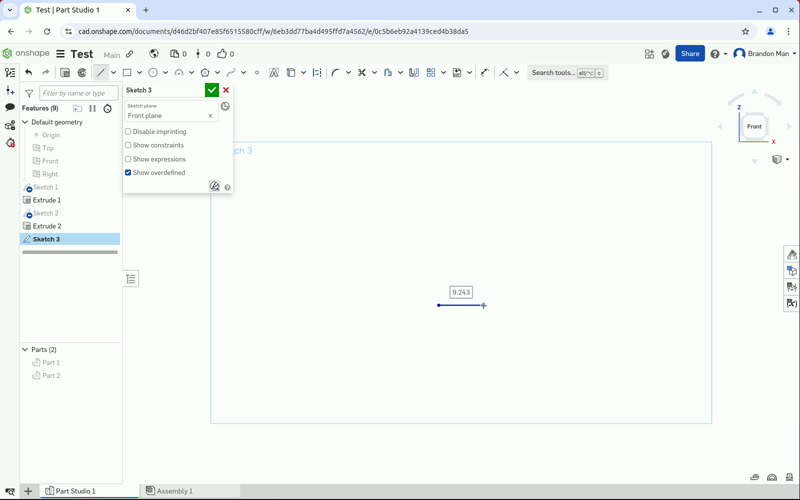
mouse_move(513, 305)
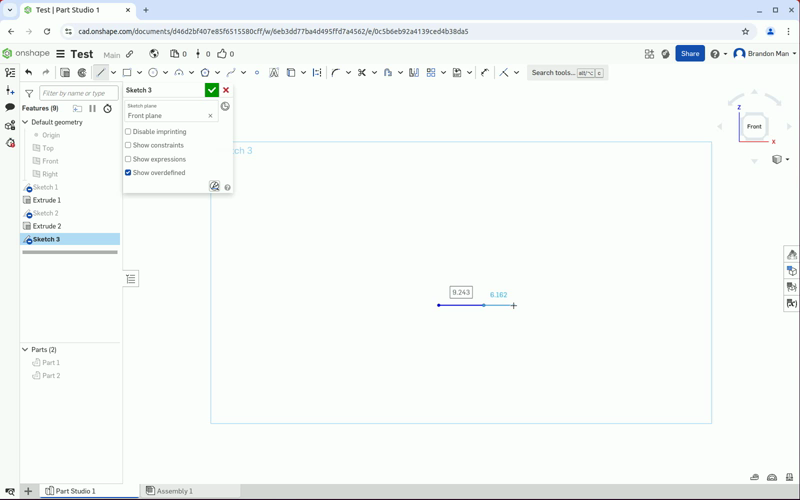
mouse_move(483, 282)
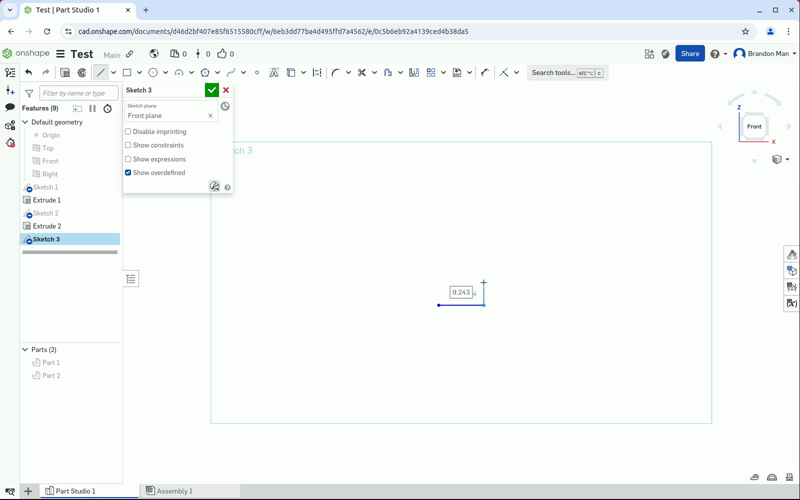
click(483, 282)
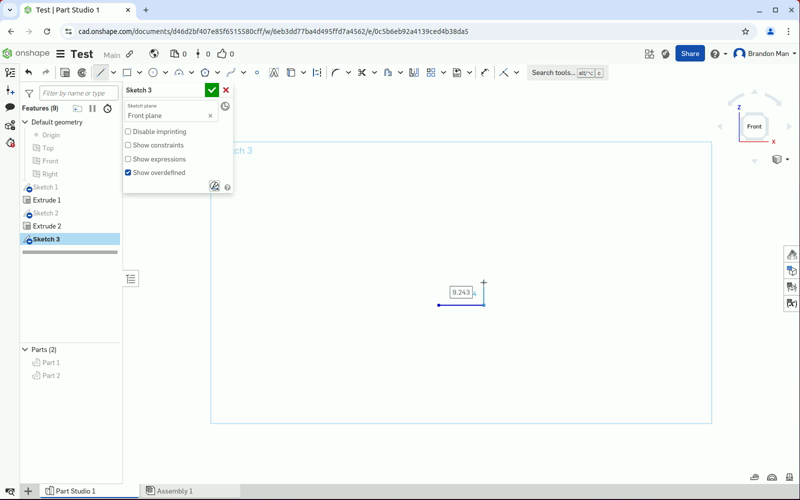
key_up(shift)
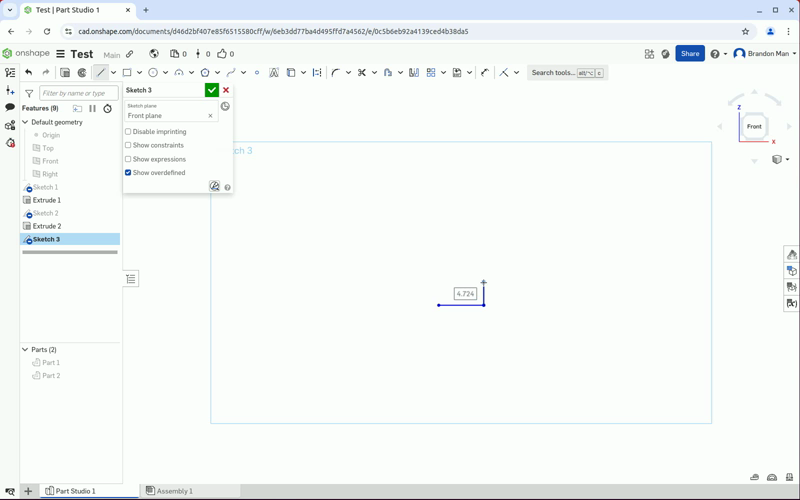
key_down(shift)
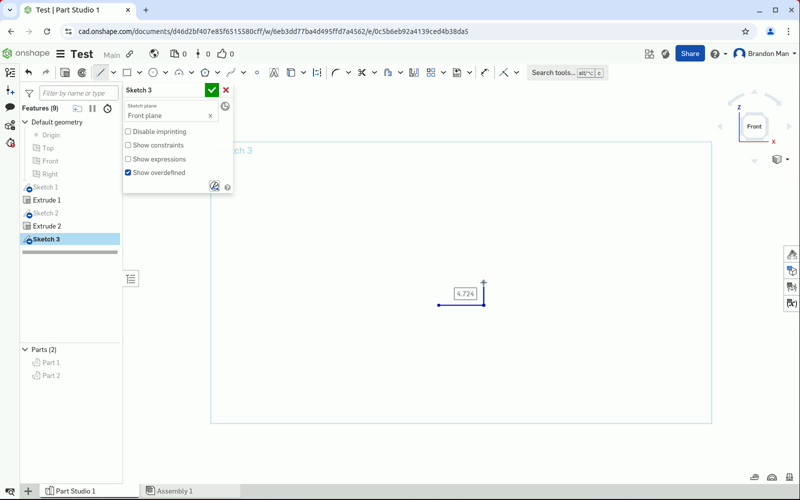
mouse_move(513, 282)
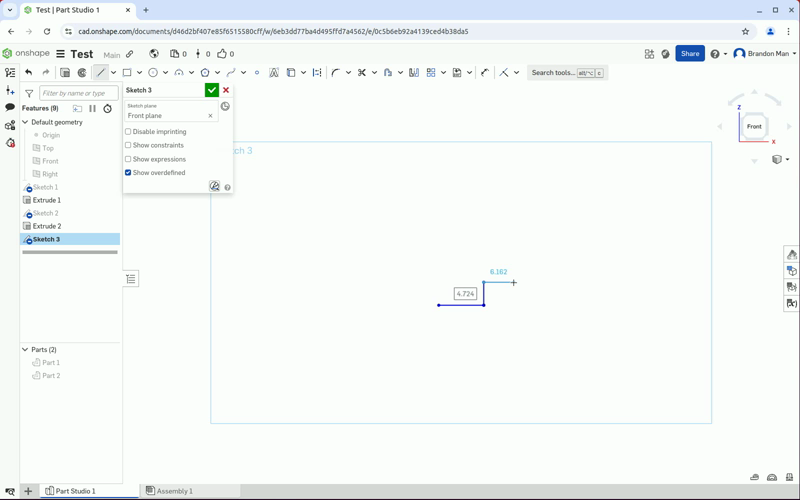
mouse_move(461, 282)
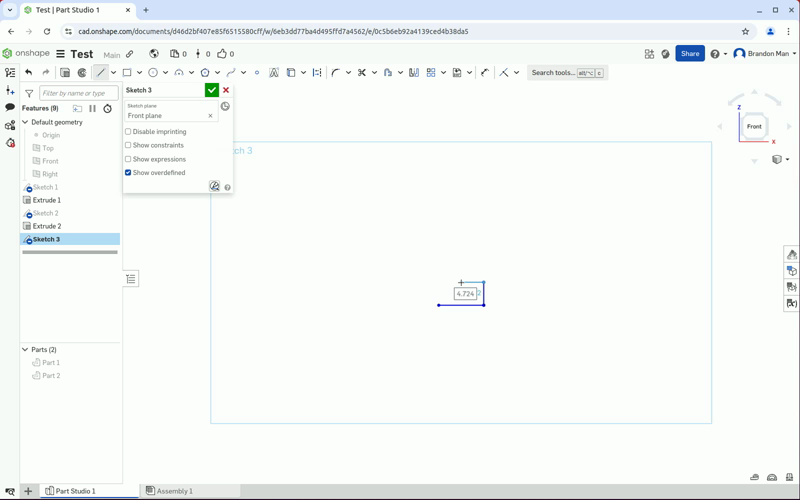
click(461, 282)
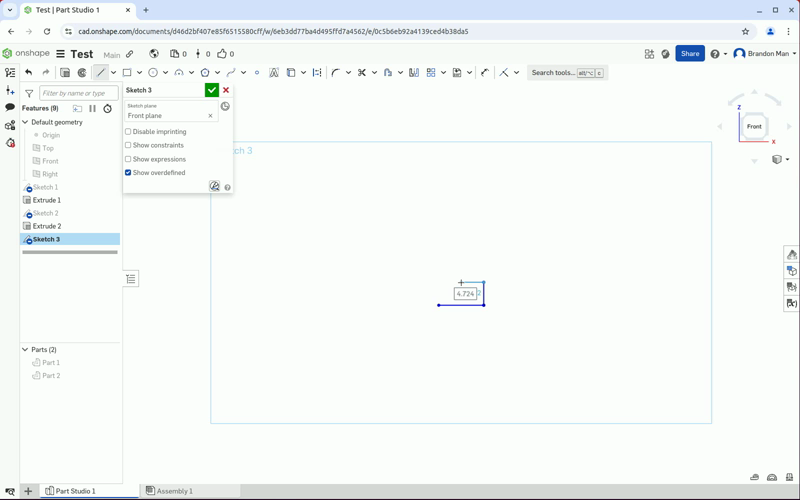
key_up(shift)
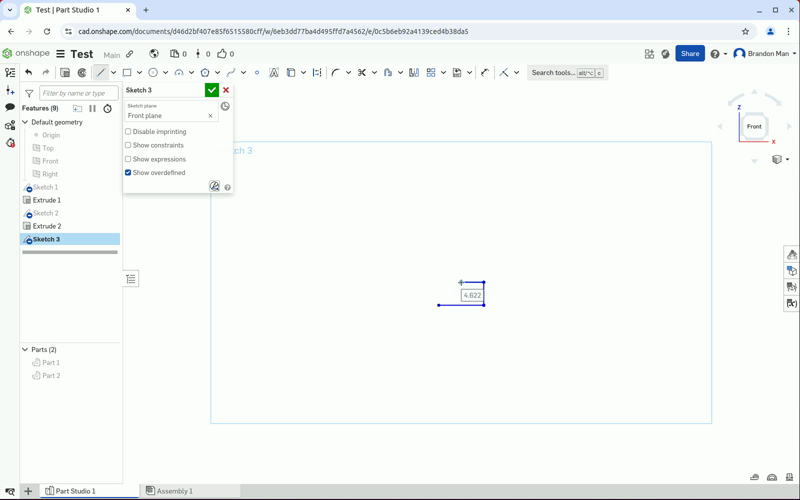
key_down(shift)
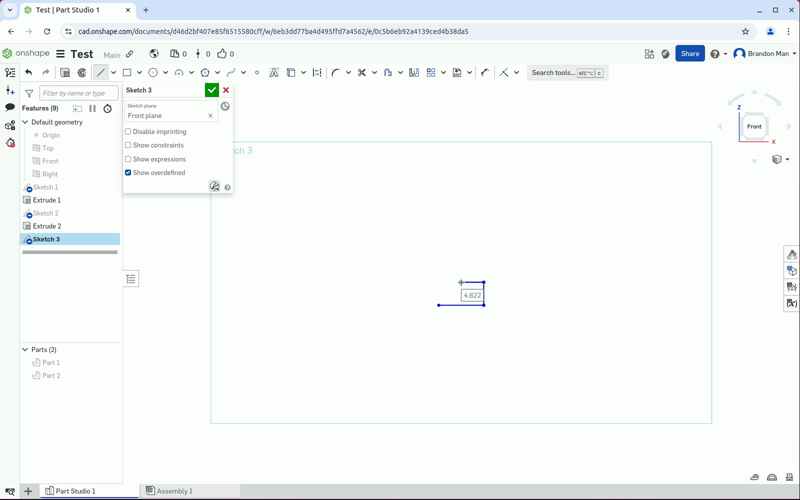
mouse_move(491, 282)
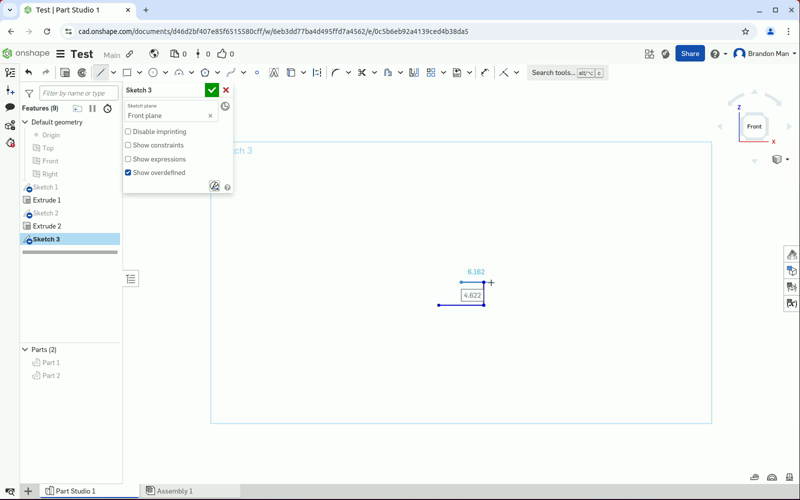
mouse_move(438, 282)
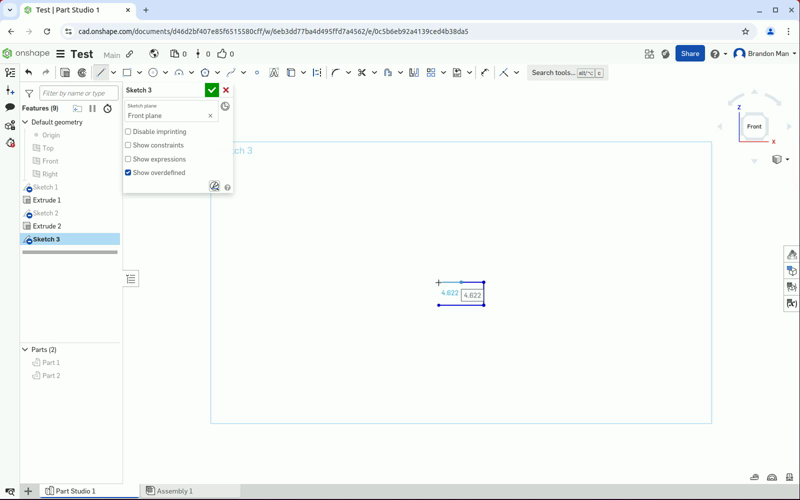
click(438, 282)
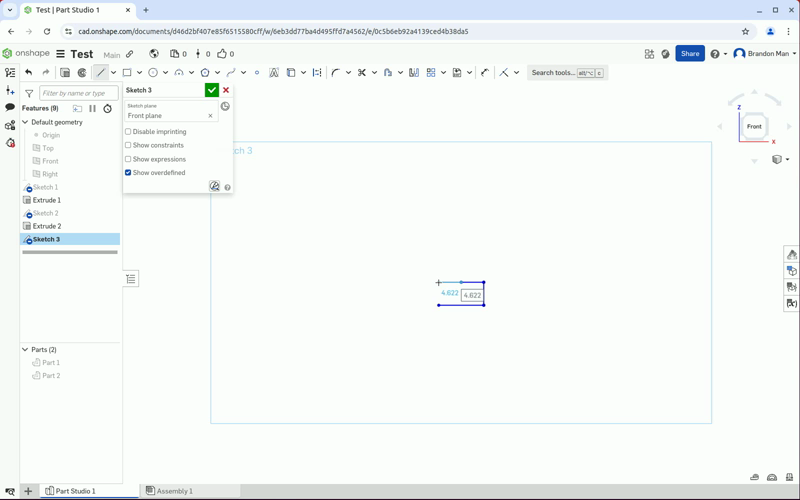
key_up(shift)
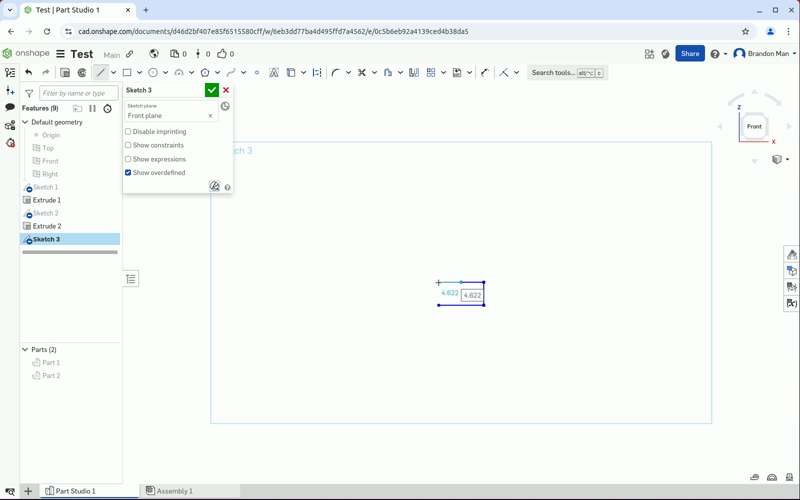
mouse_move(468, 282)
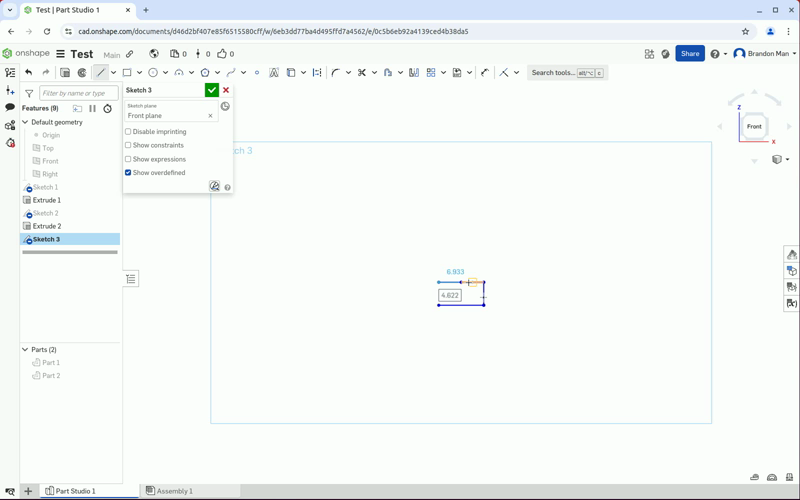
key_down(shift)
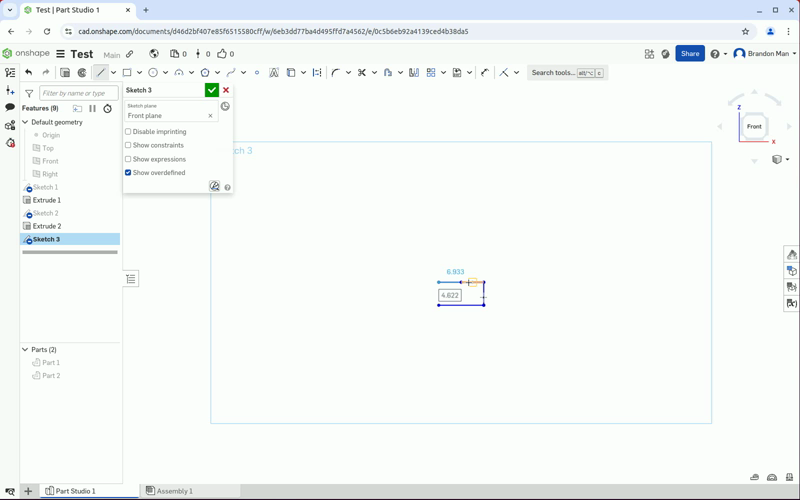
mouse_move(438, 305)
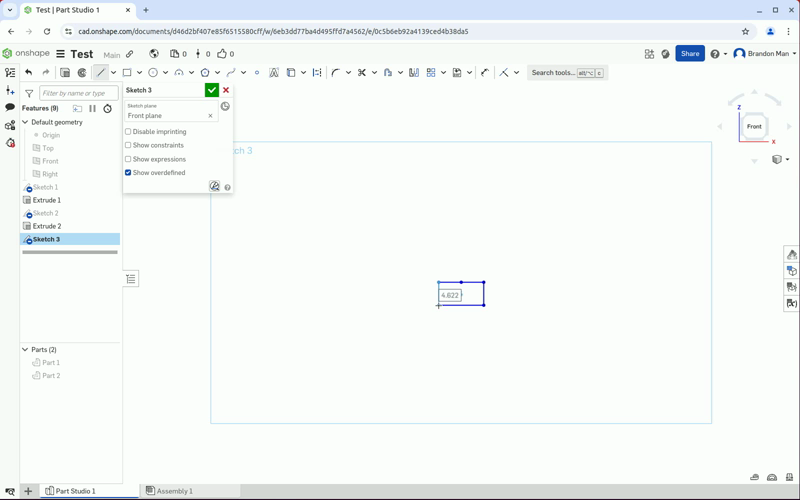
key_up(shift)
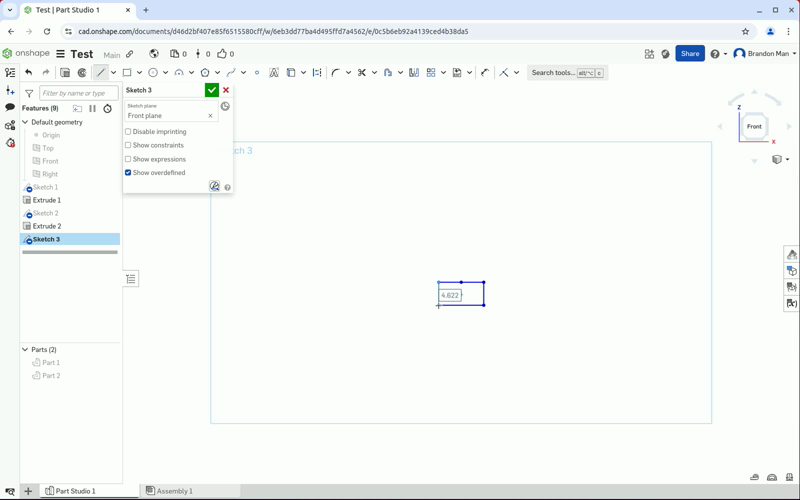
click(438, 305)
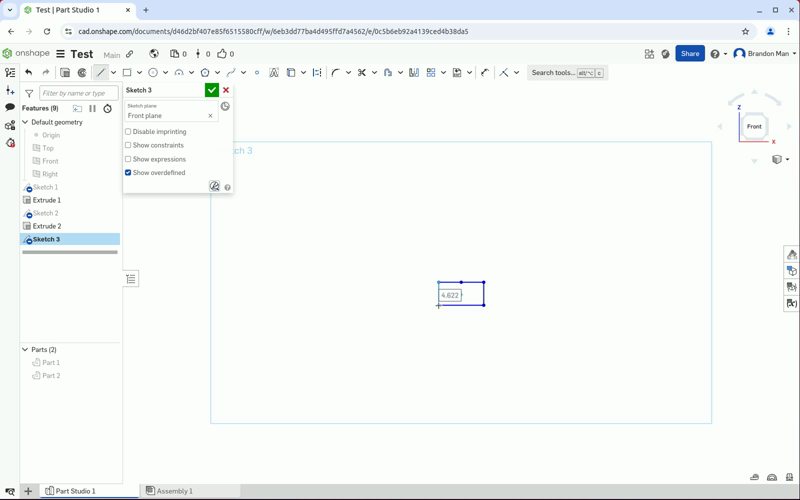
key(esc)
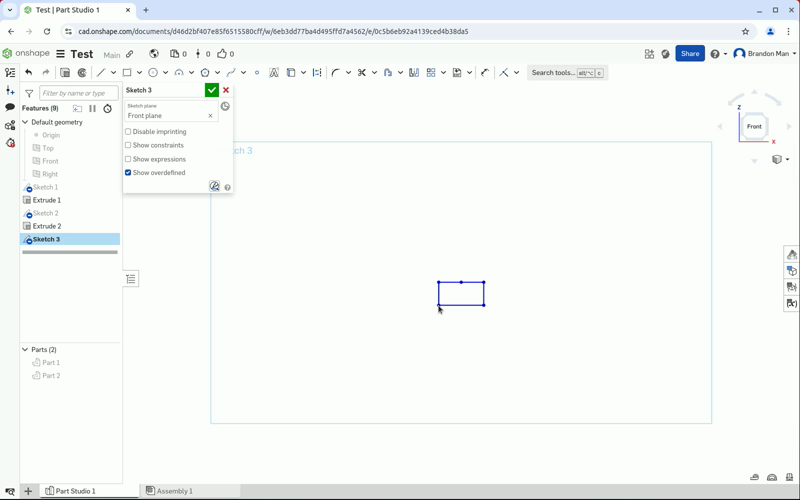
mouse_move(476, 296)
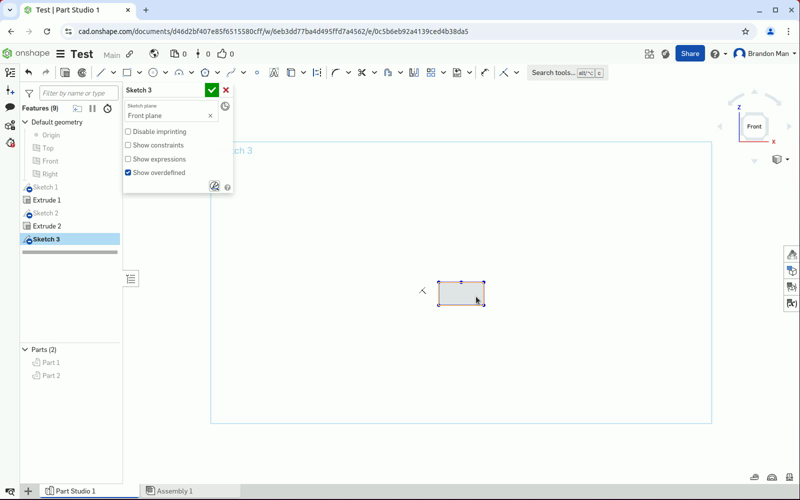
scroll(6)
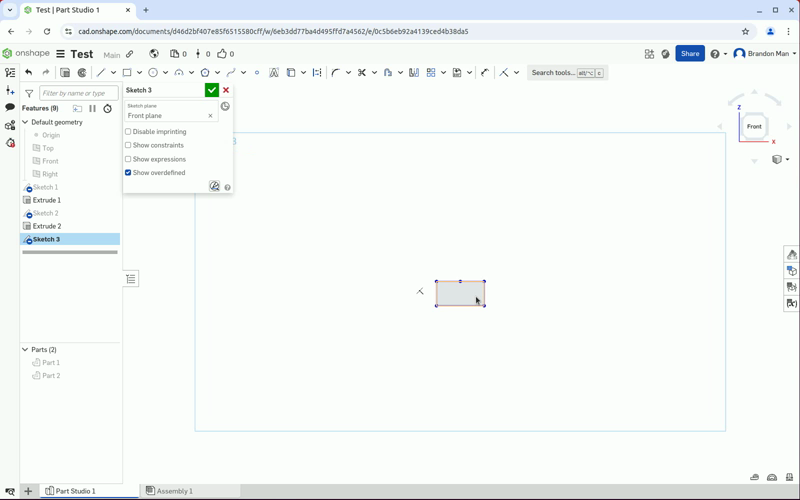
scroll(6)
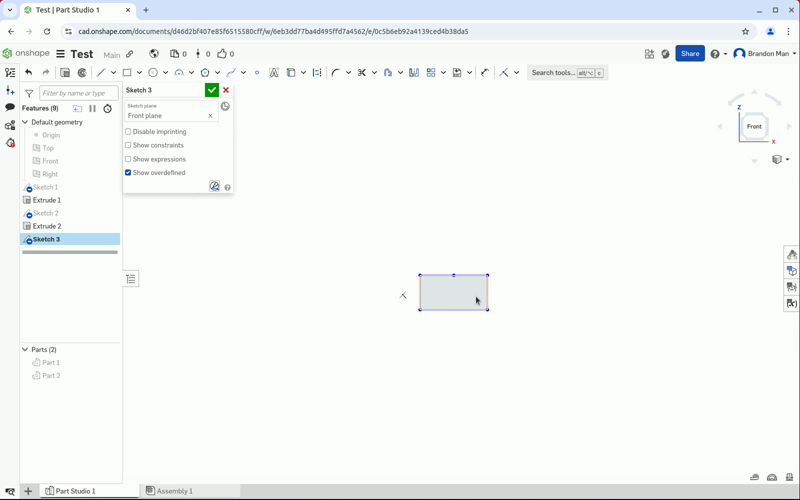
scroll(6)
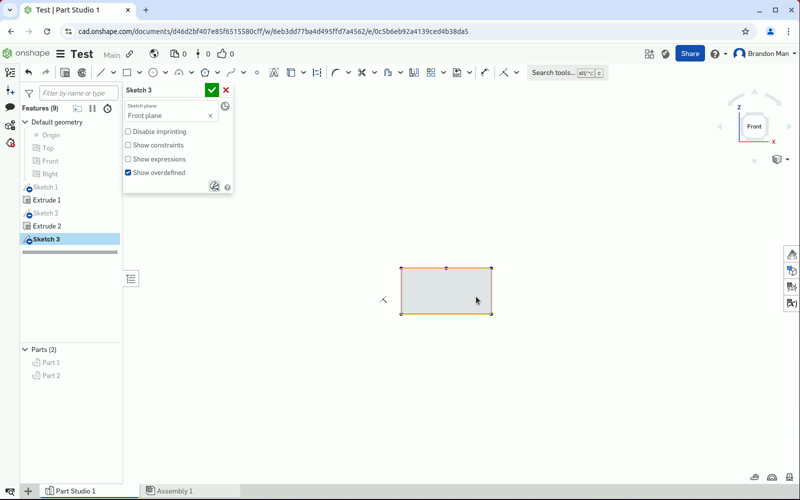
scroll(6)
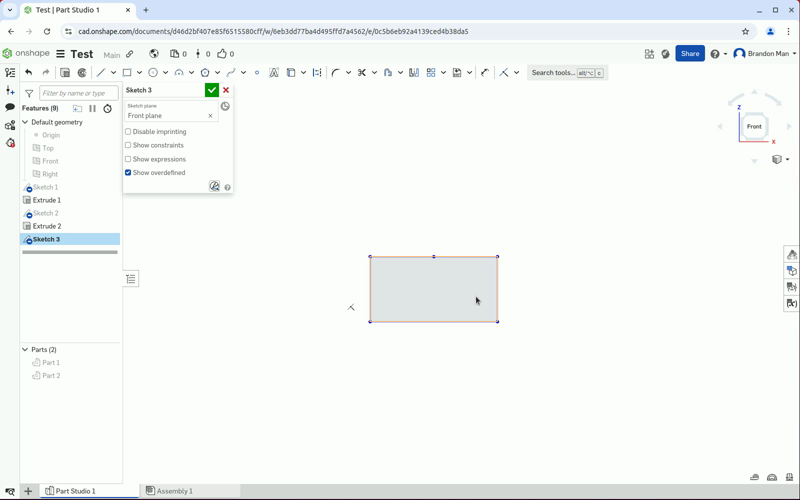
scroll(6)
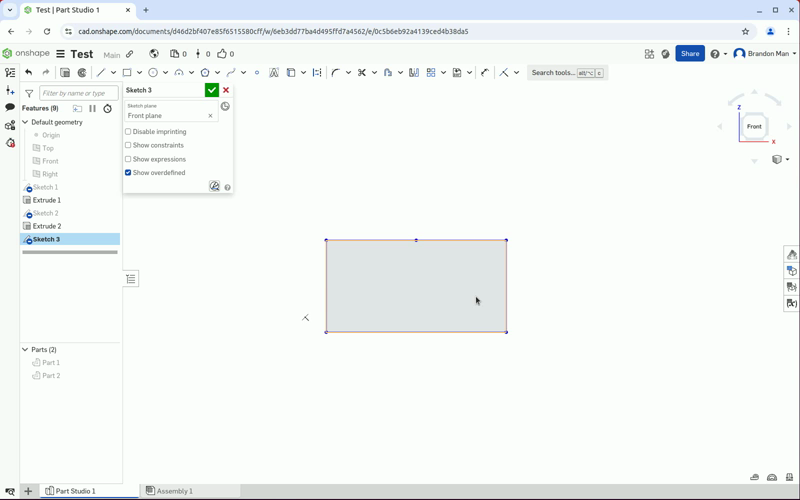
scroll(6)
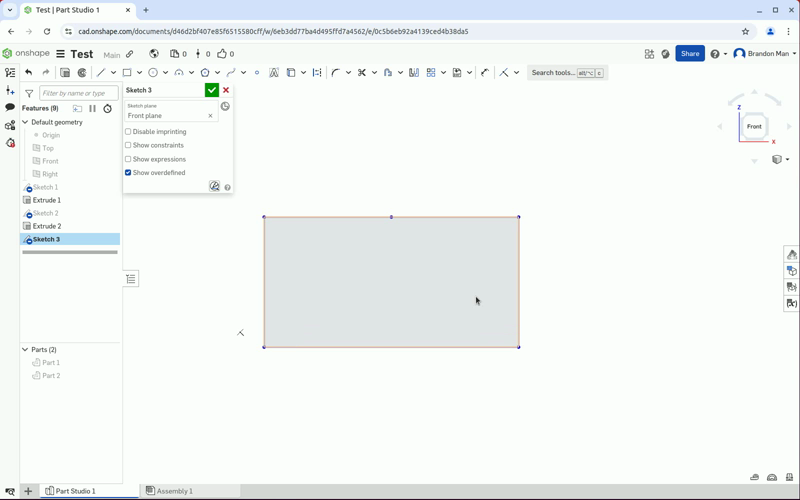
scroll(6)
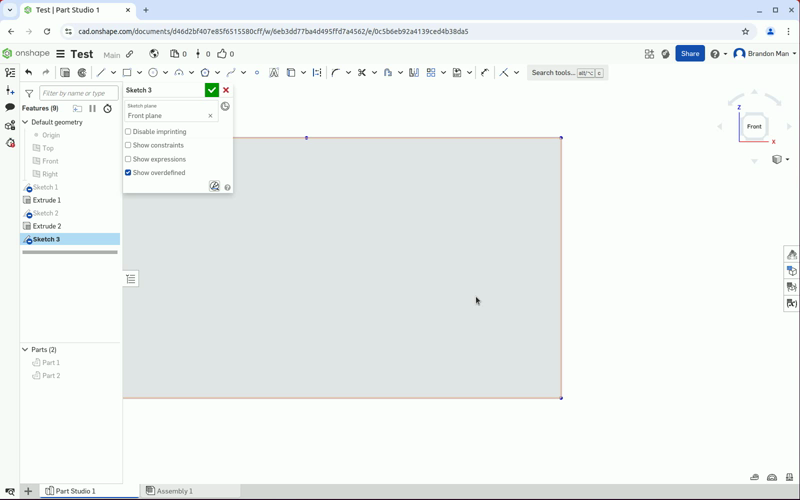
click(476, 296)
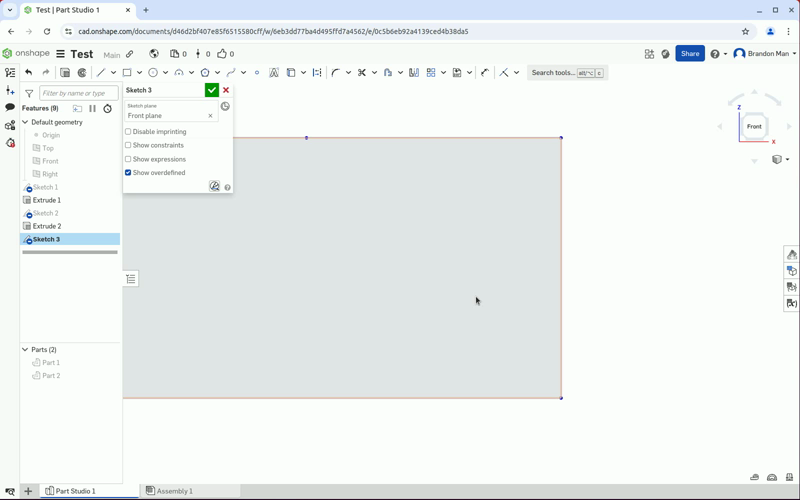
scroll(-6)
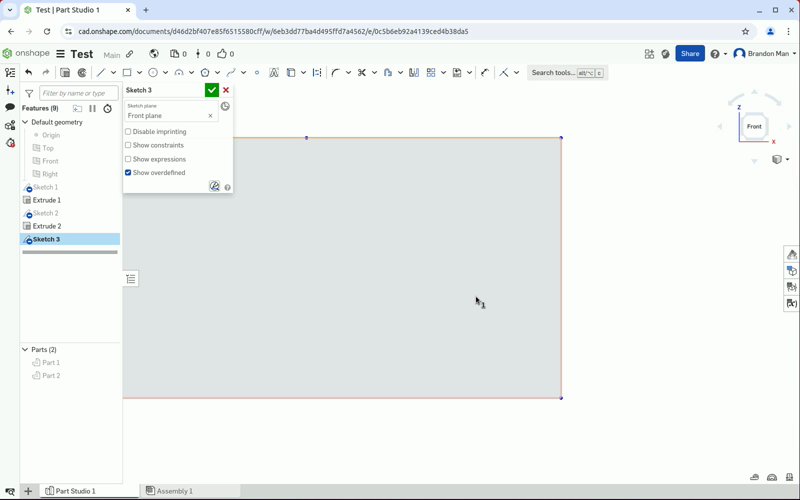
scroll(-6)
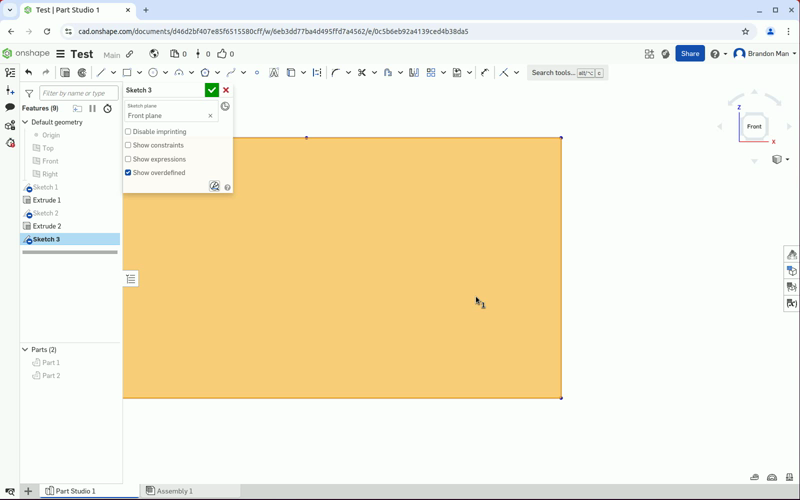
scroll(-6)
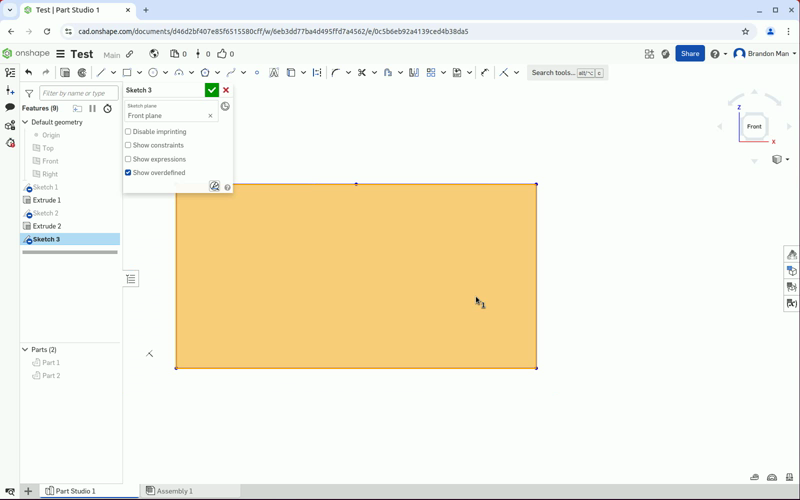
scroll(-6)
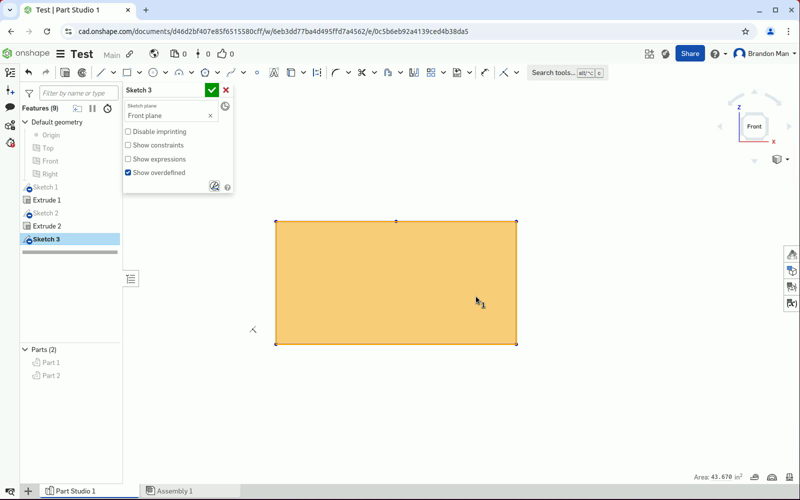
scroll(-6)
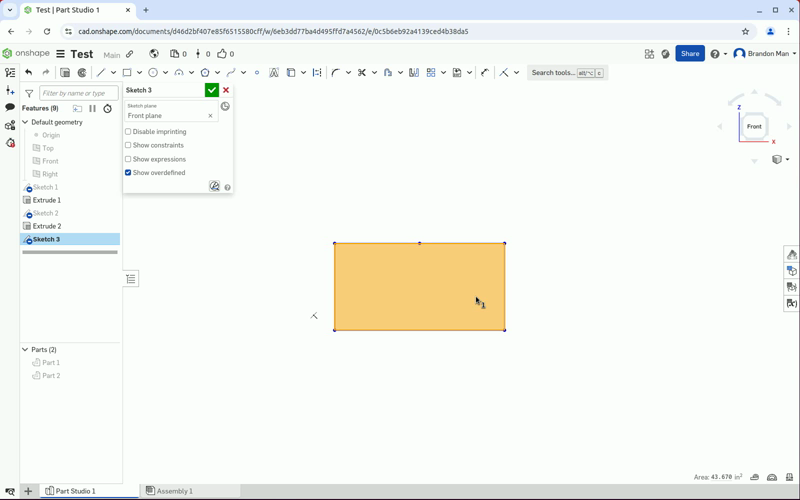
scroll(-6)
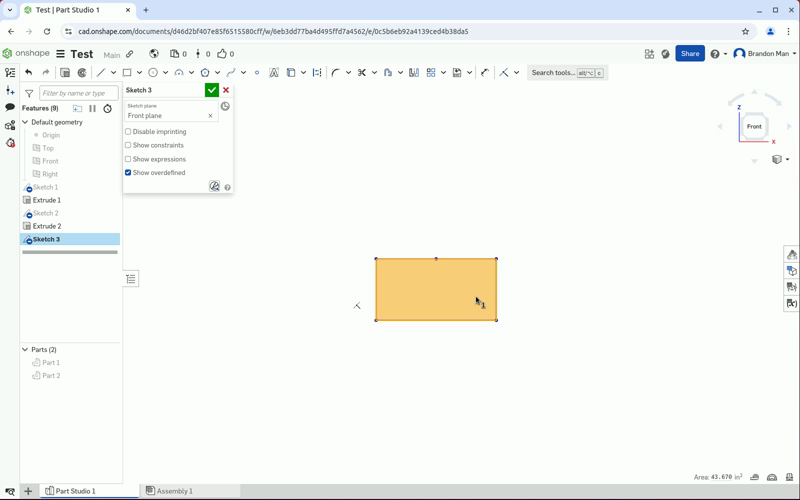
scroll(-6)
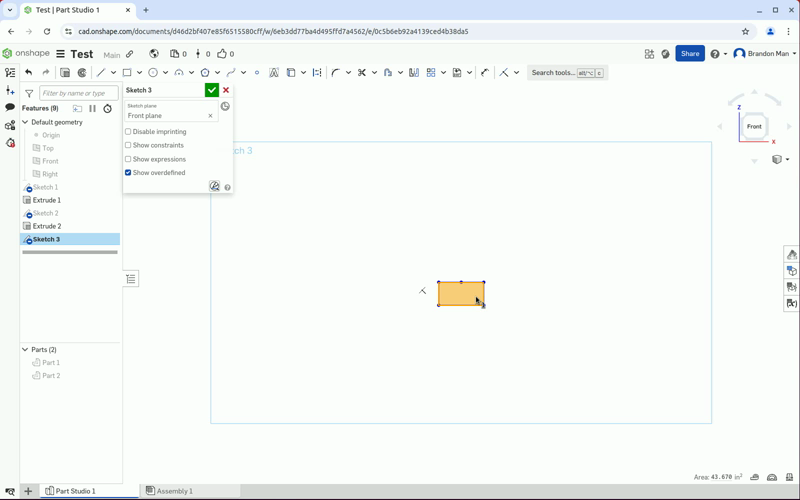
mouse_move(73, 352)
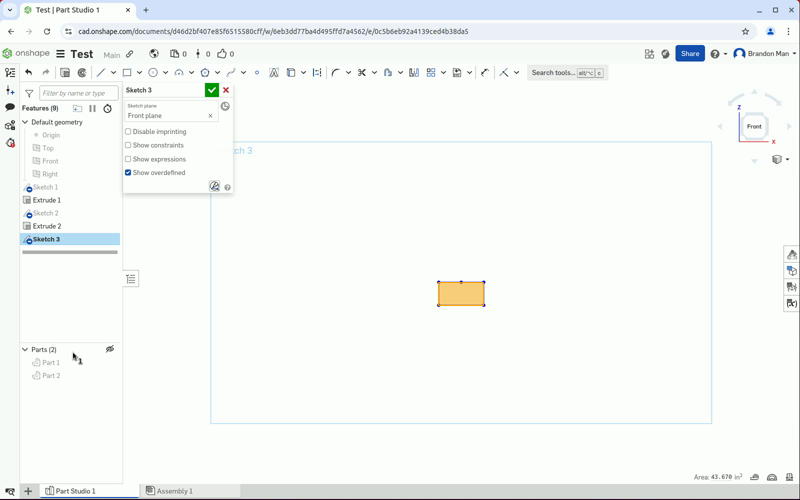
key(shift+y)
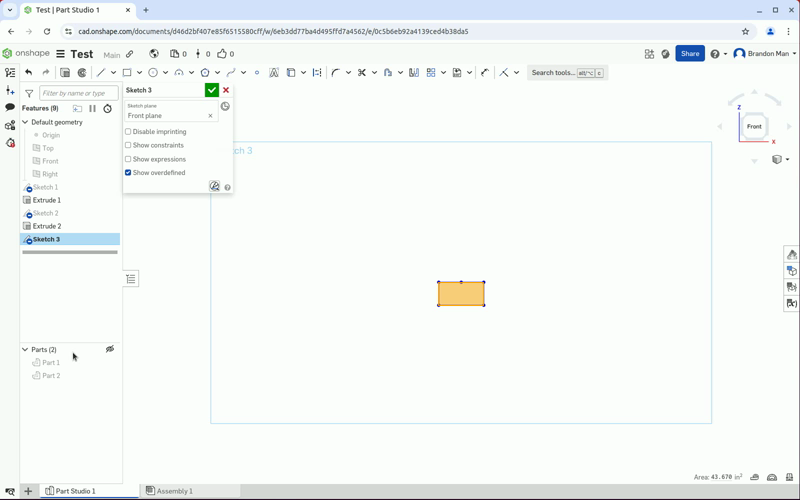
key(shift+e)
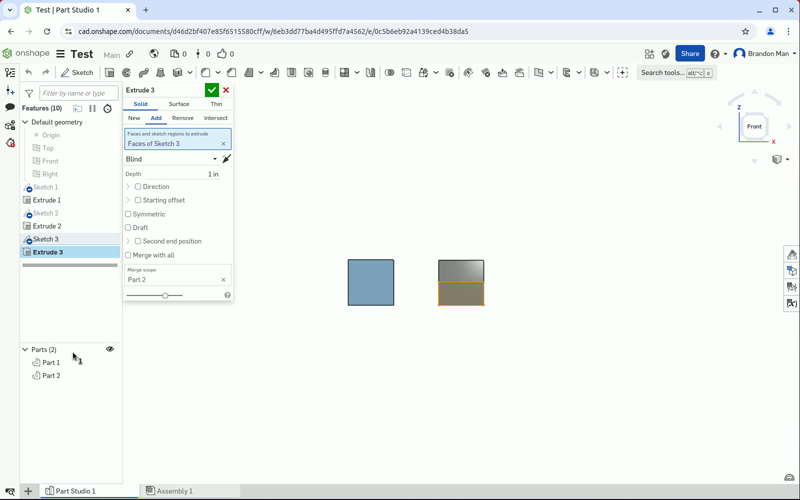
mouse_move(143, 106)
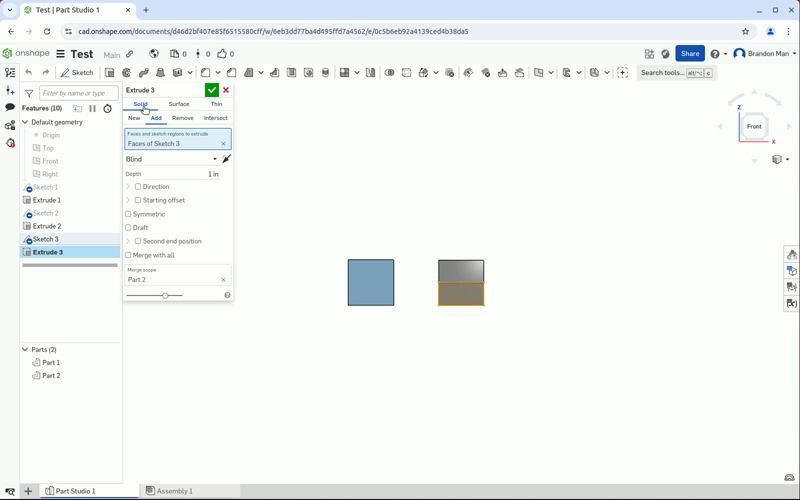
click(143, 106)
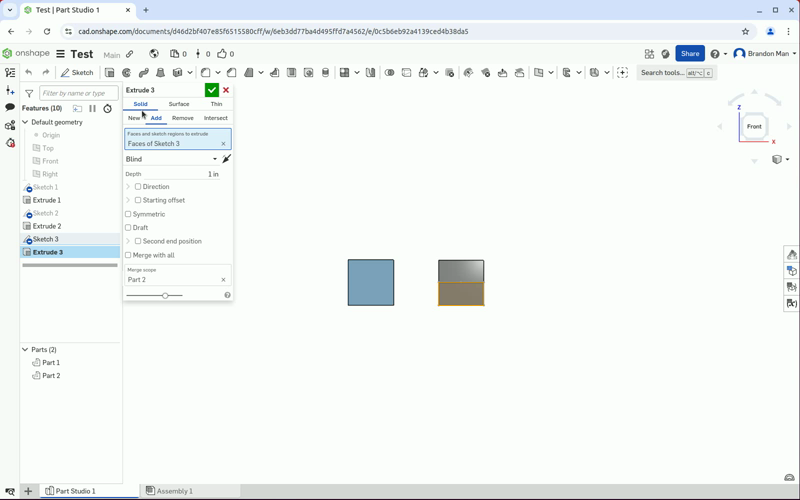
mouse_move(137, 120)
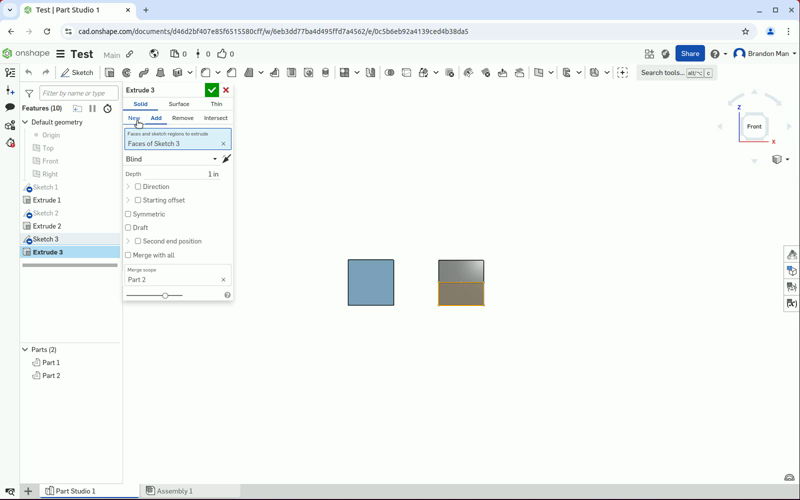
click(137, 120)
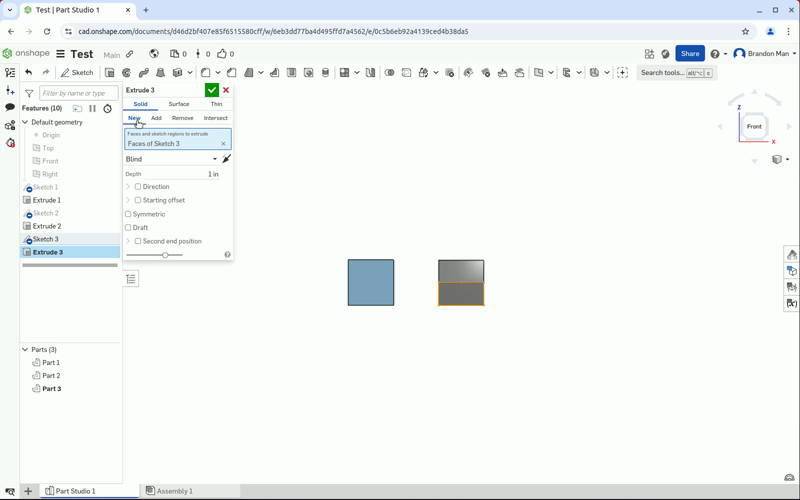
key(tab, 4)
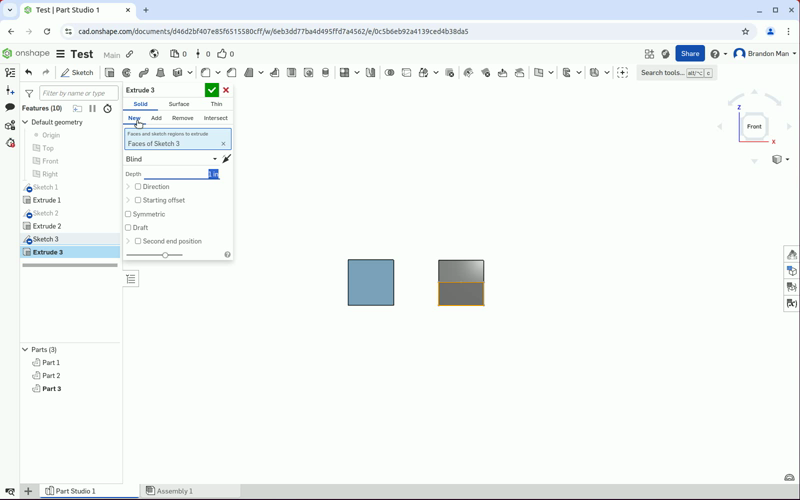
text(46.216)
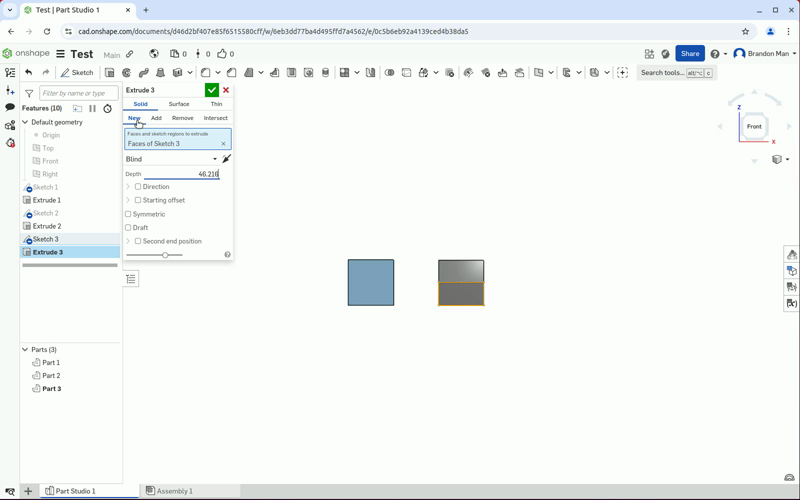
key(tab, 3)
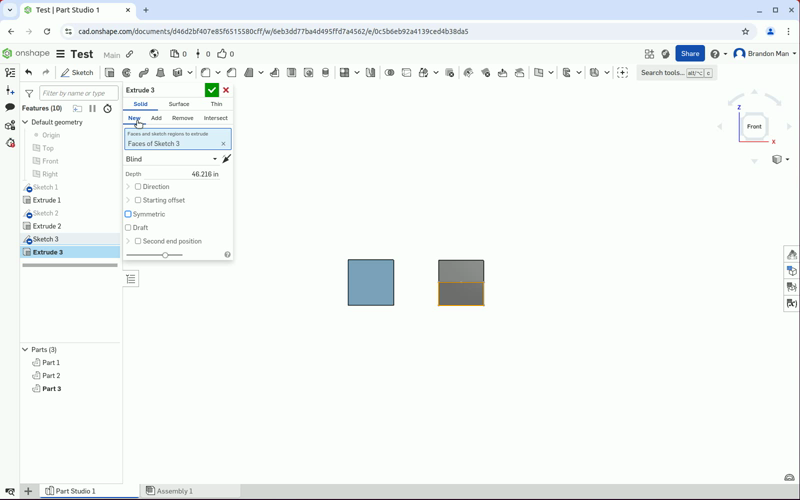
key(space)
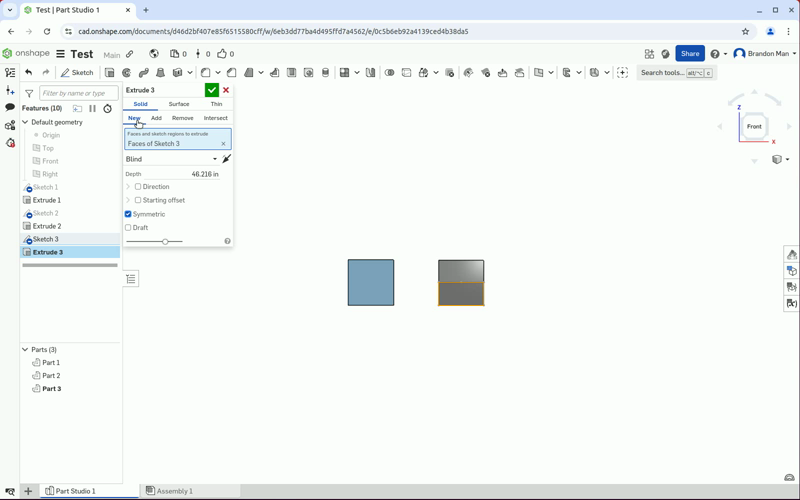
key(enter)
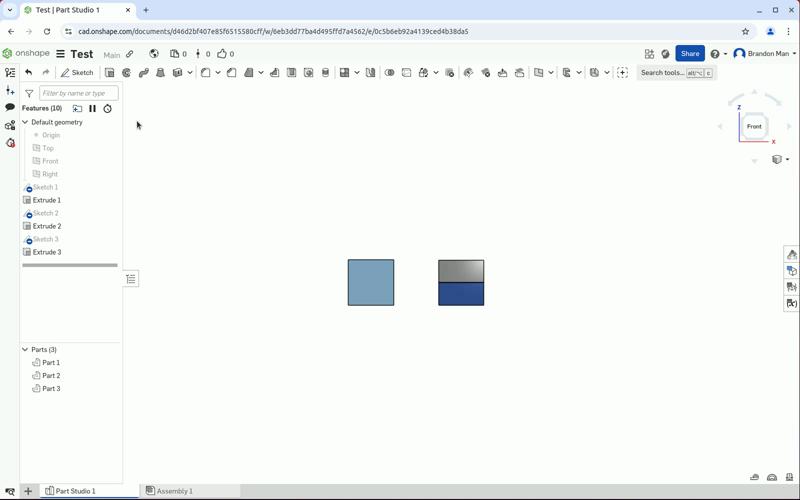
key(shift+h)
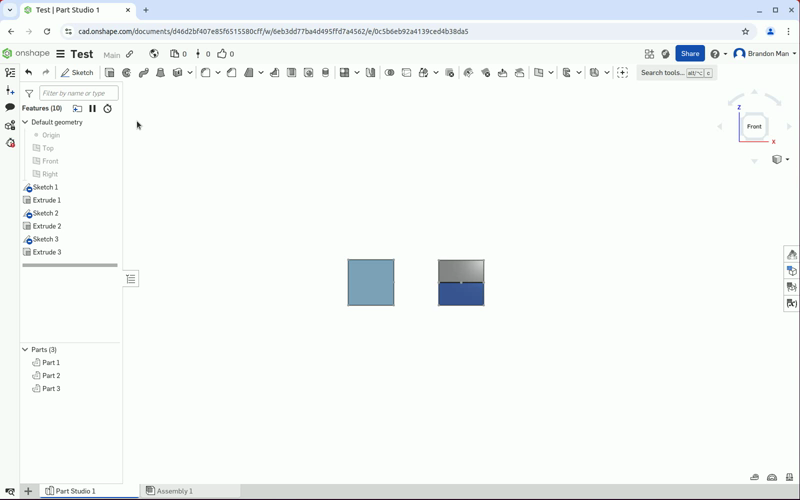
key(shift+h)
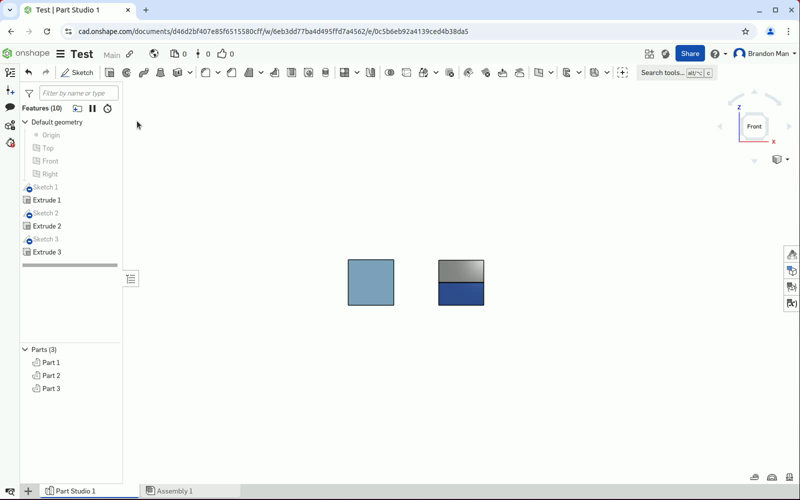
mouse_move(73, 189)
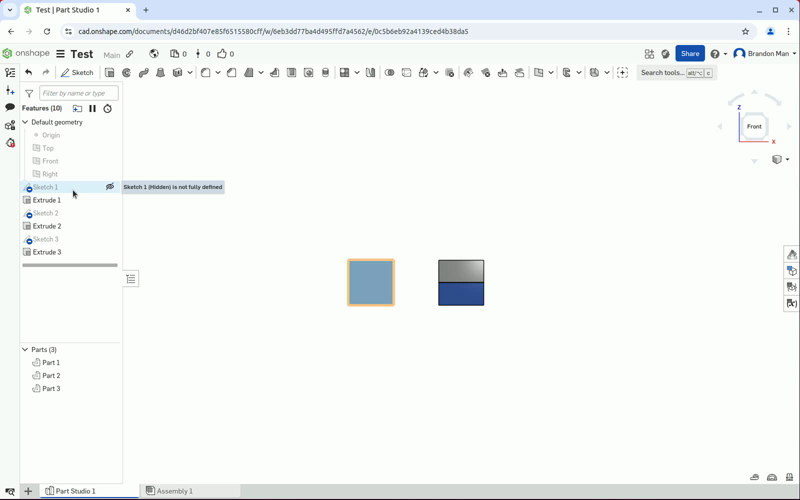
click(73, 189)
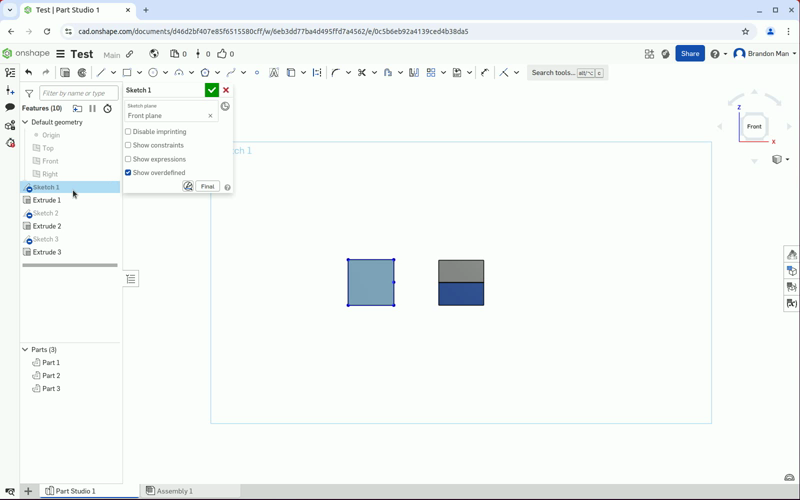
mouse_move(229, 92)
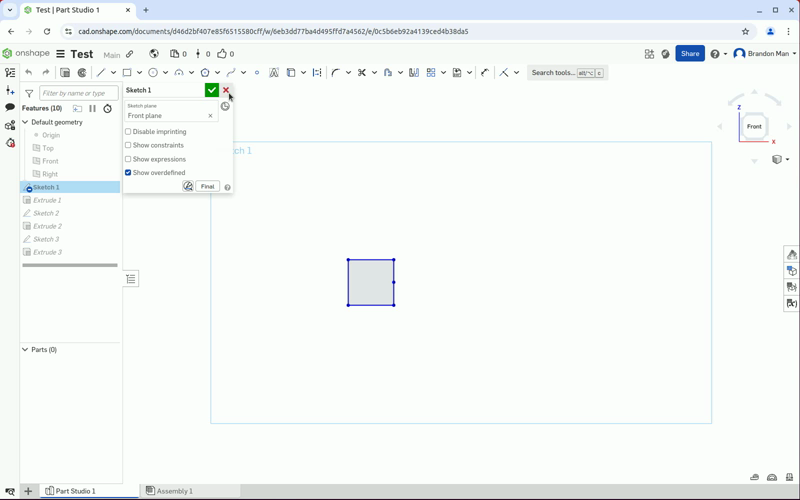
click(229, 92)
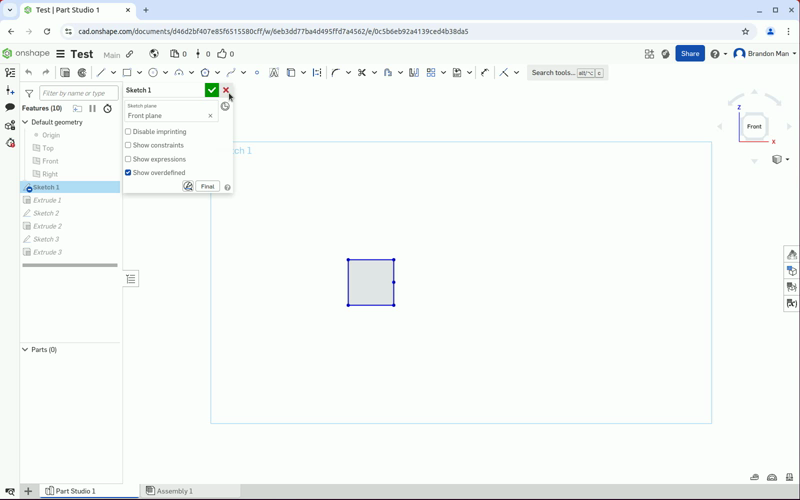
key(shift+s)
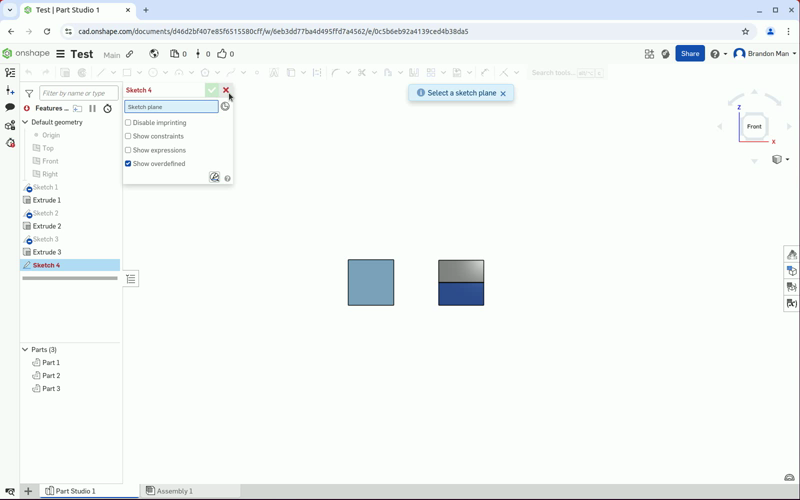
mouse_move(73, 163)
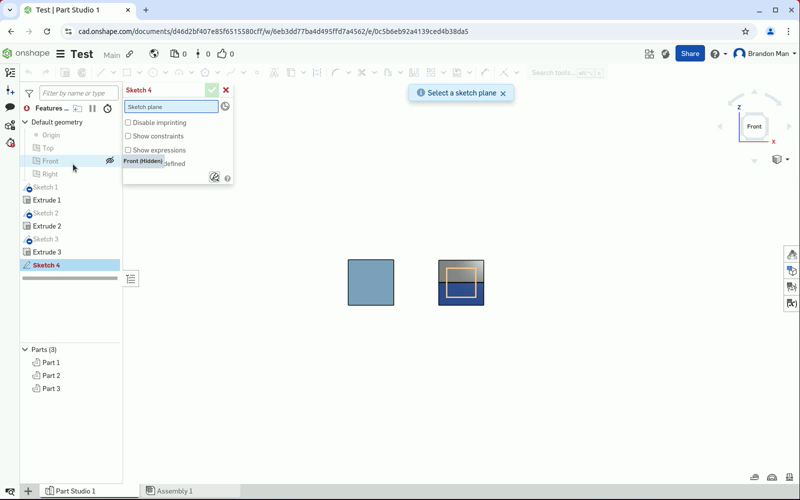
click(73, 163)
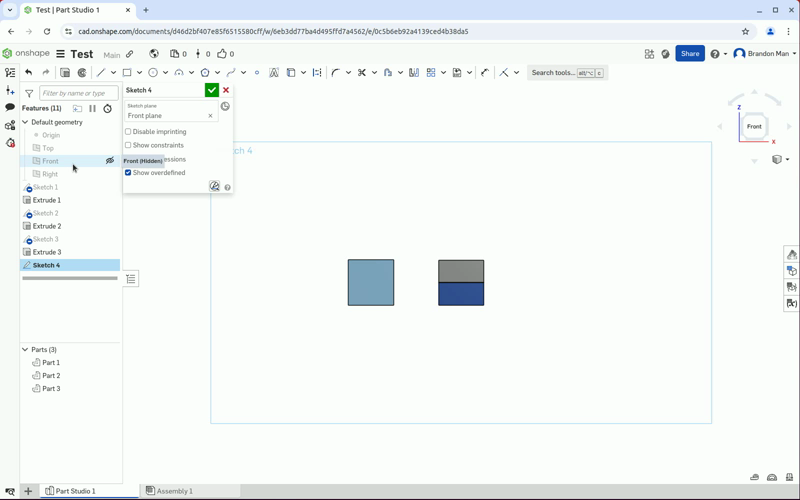
mouse_move(73, 352)
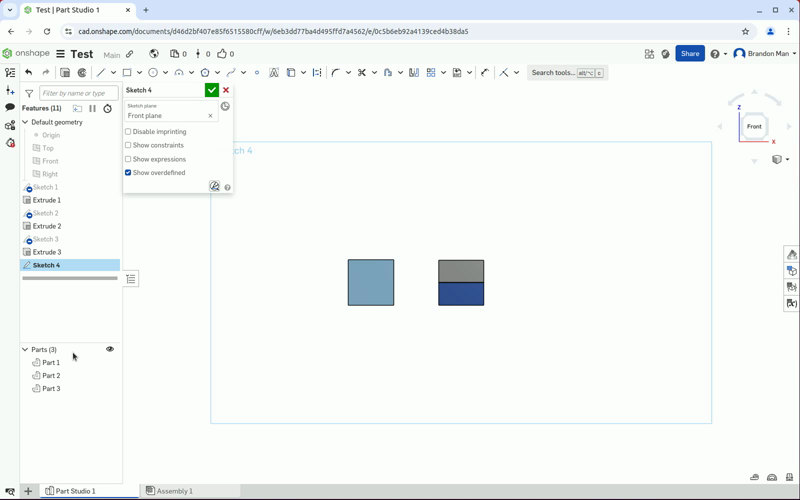
key(y)
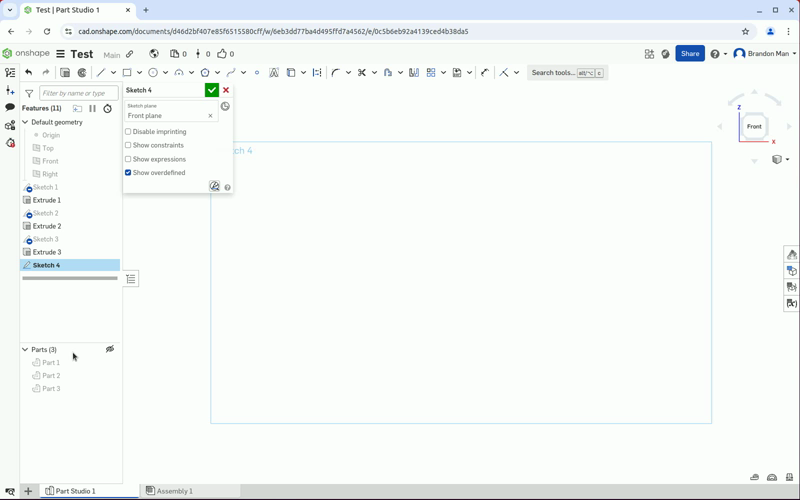
key(l)
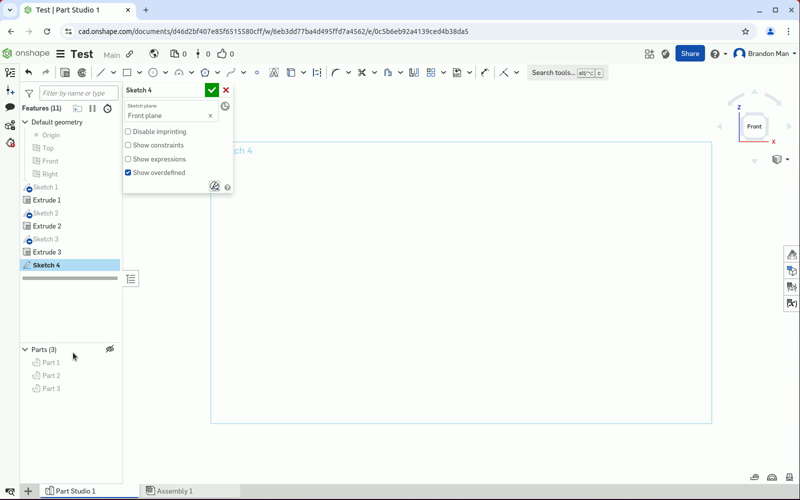
key_down(shift)
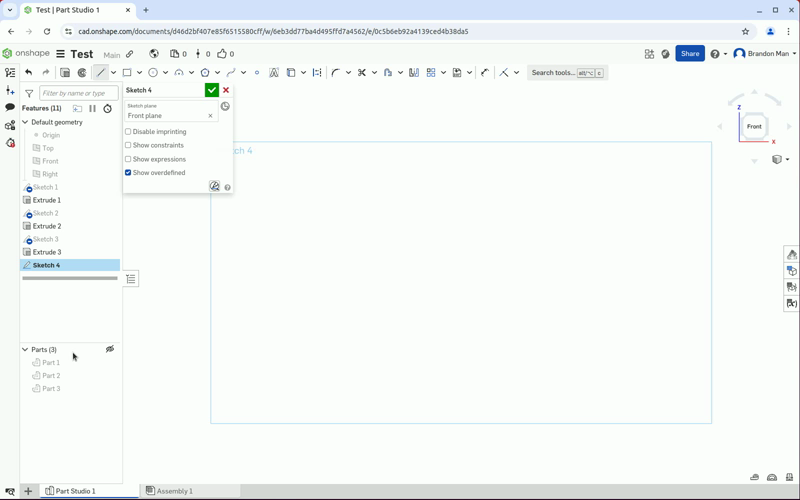
mouse_move(528, 305)
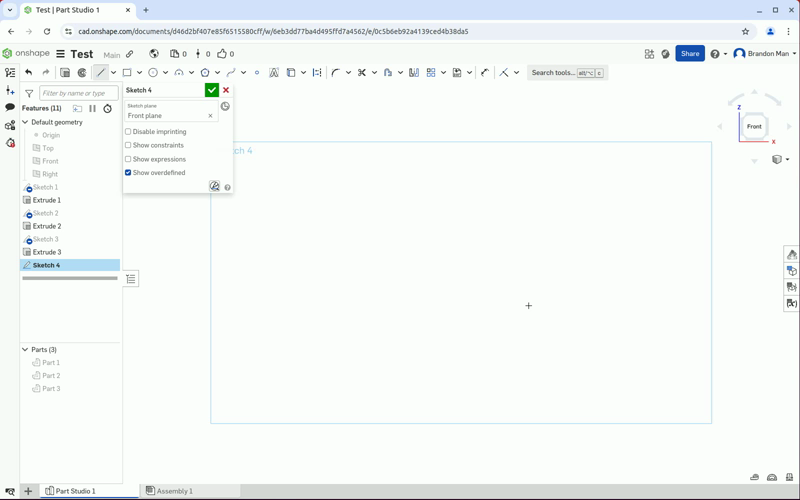
click(528, 305)
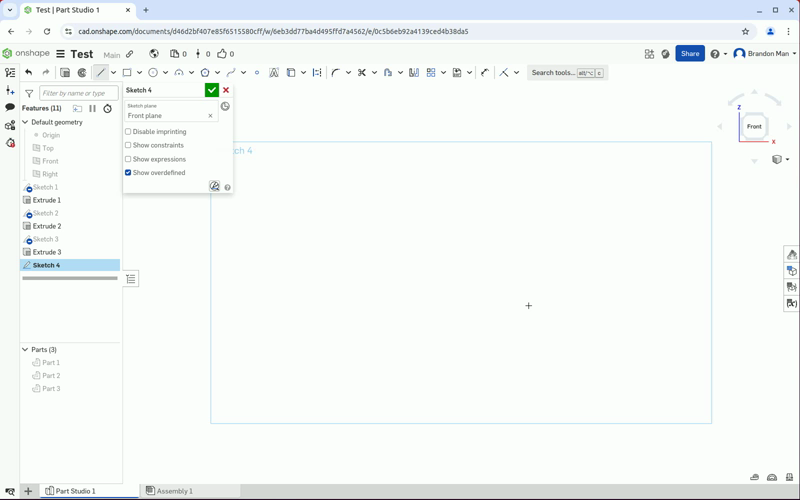
key_up(shift)
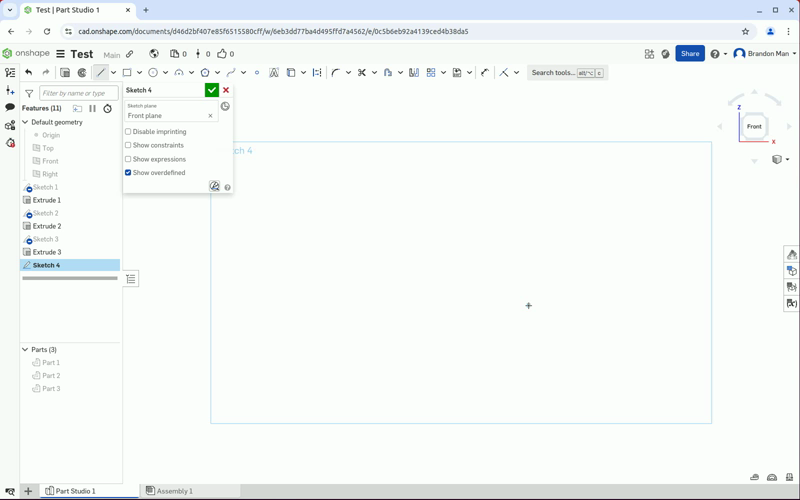
key_down(shift)
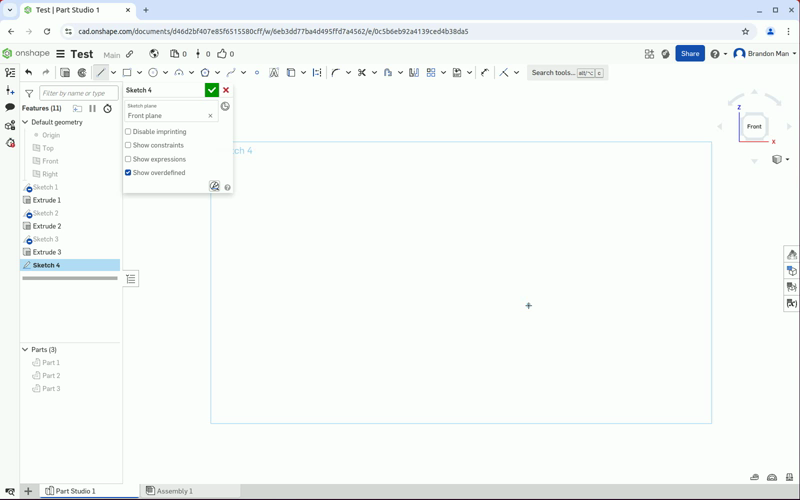
mouse_move(558, 305)
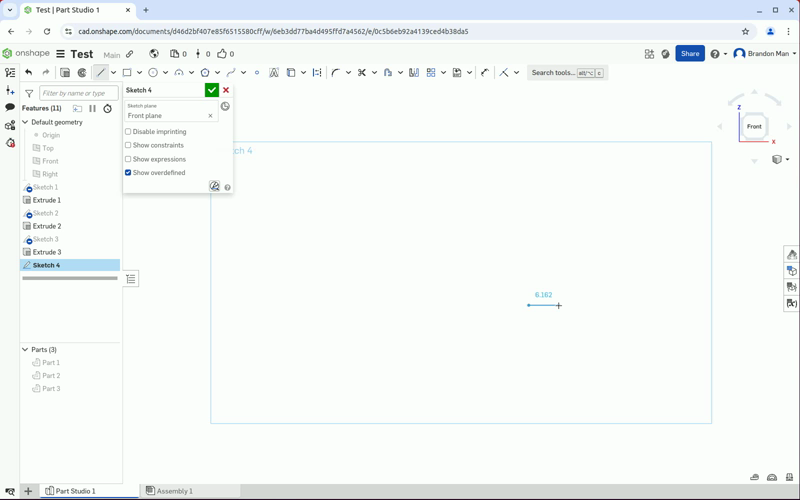
mouse_move(573, 305)
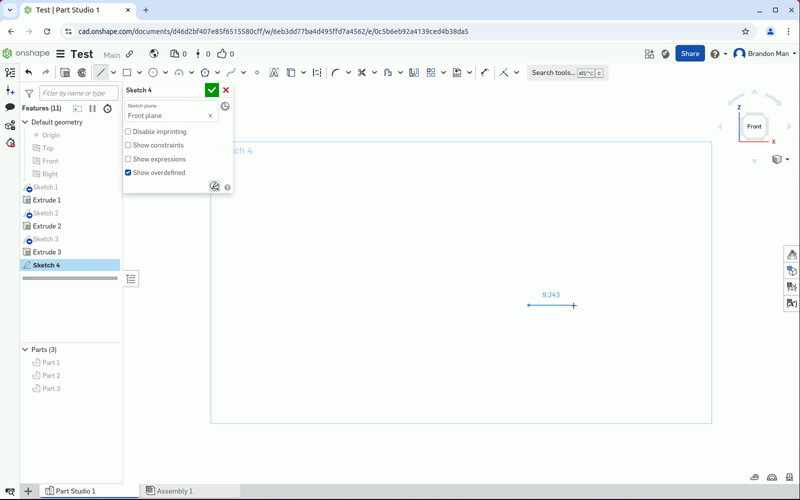
click(573, 305)
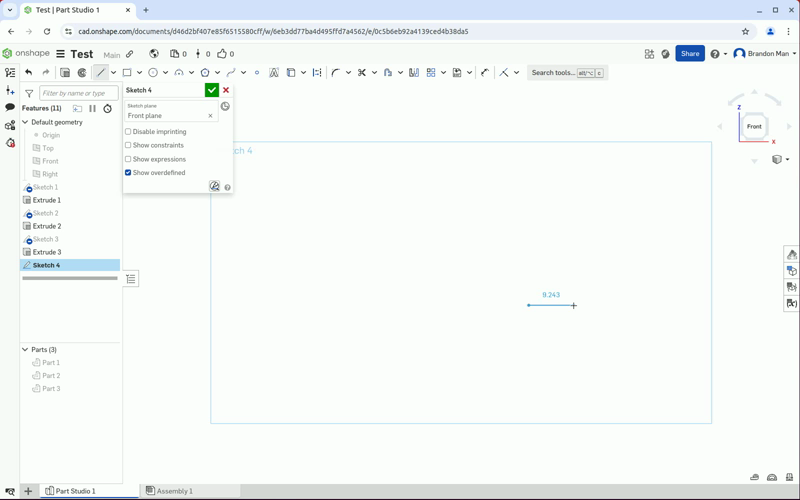
key_up(shift)
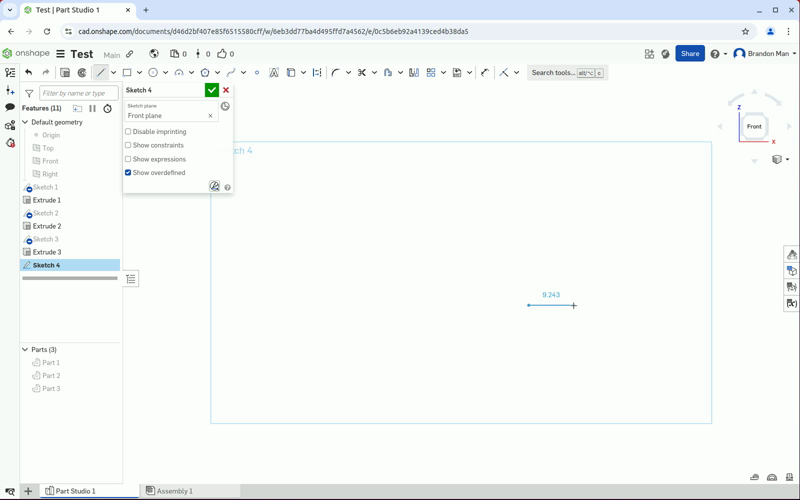
key_down(shift)
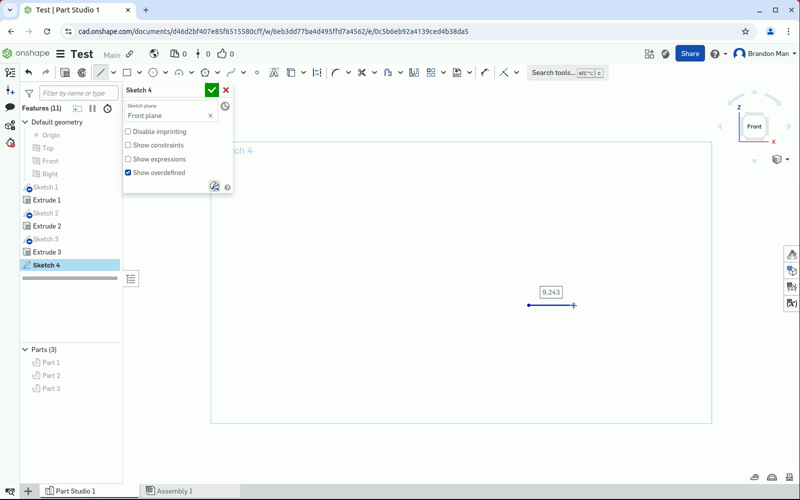
mouse_move(589, 305)
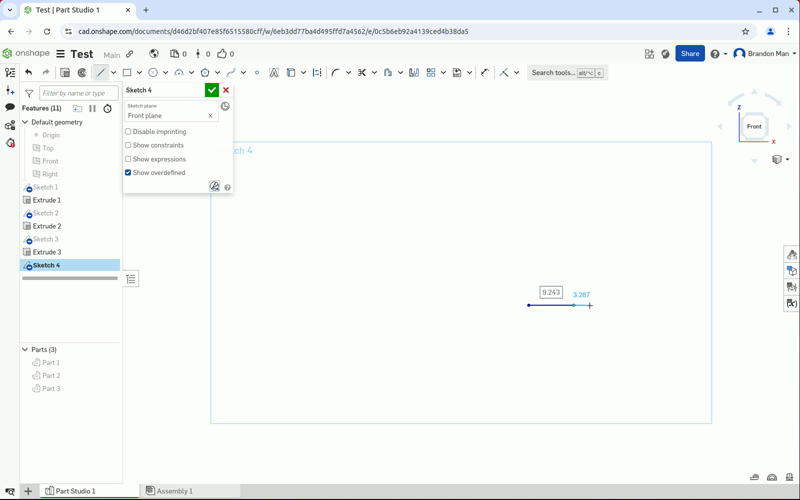
mouse_move(573, 259)
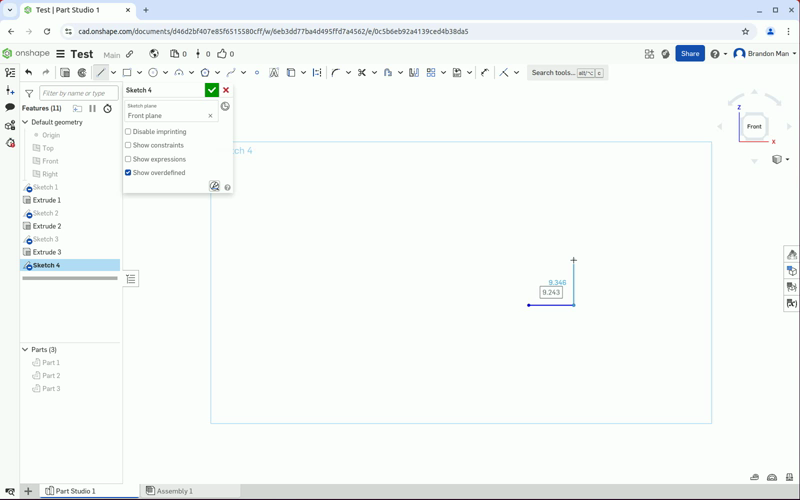
click(573, 259)
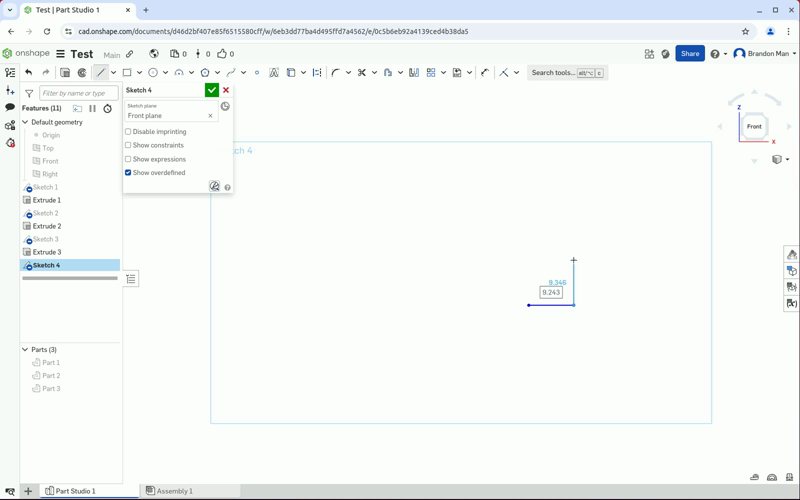
key_up(shift)
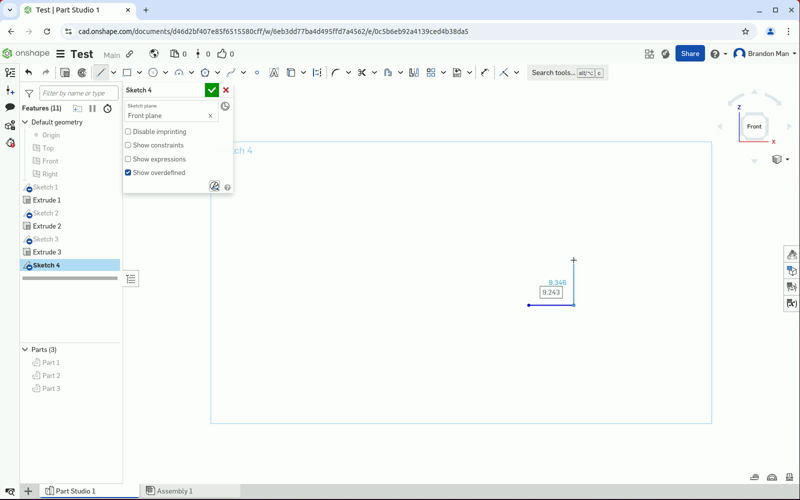
key_down(shift)
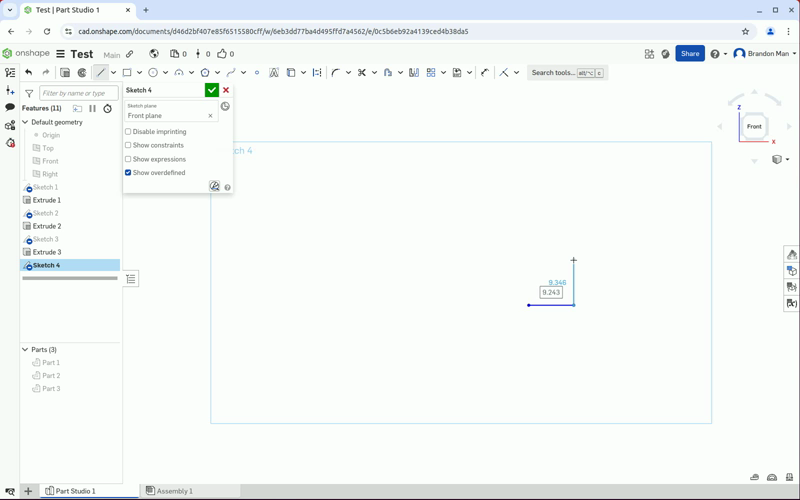
mouse_move(589, 259)
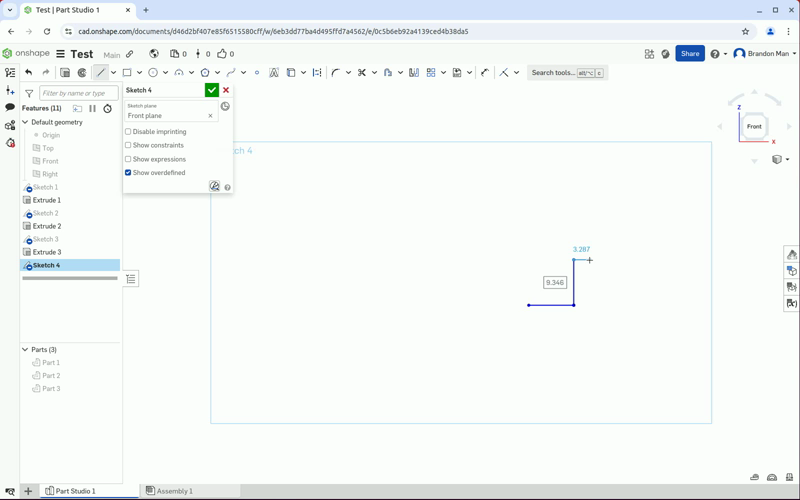
mouse_move(528, 259)
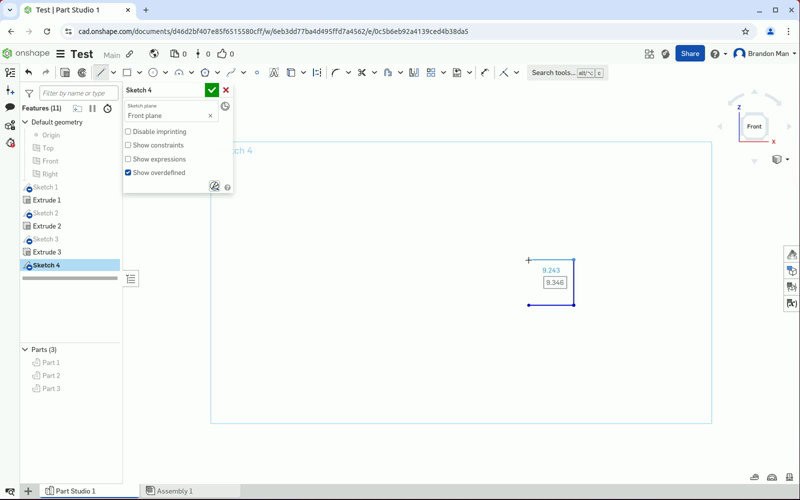
click(528, 259)
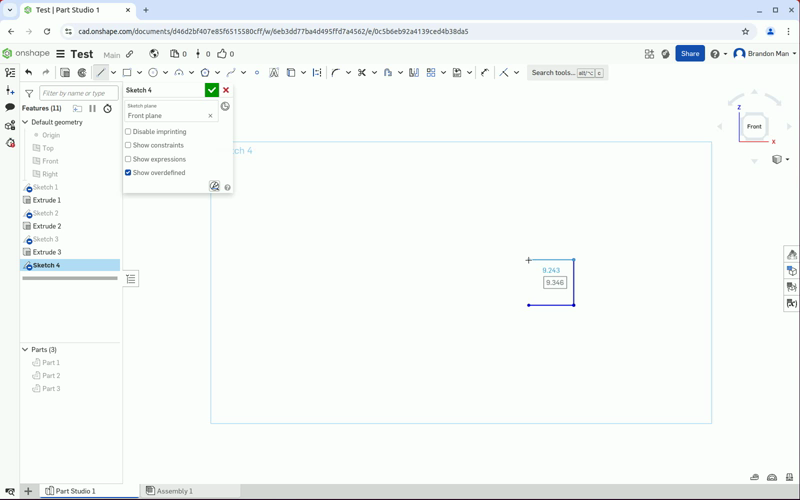
key_up(shift)
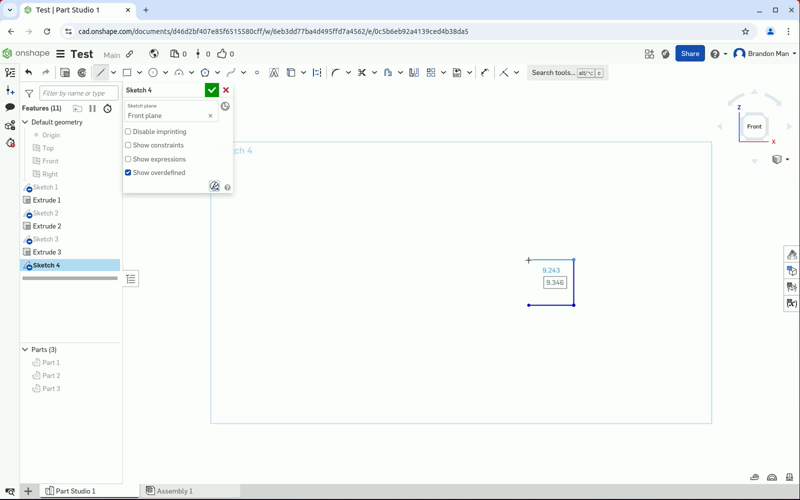
key_down(shift)
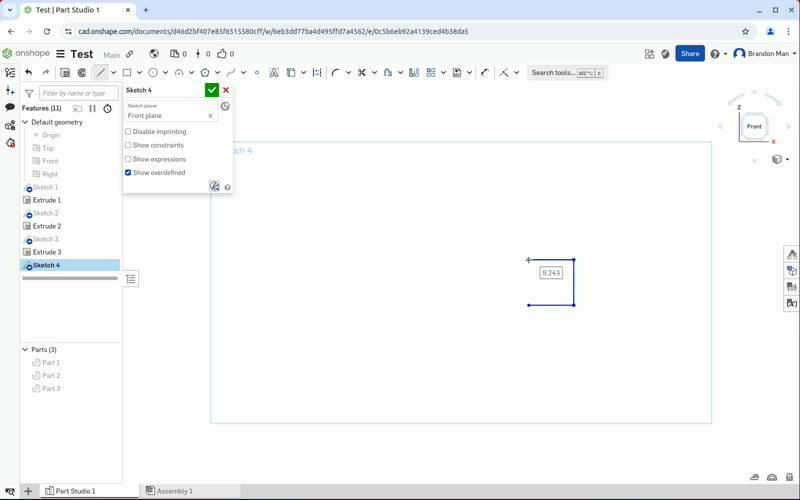
mouse_move(558, 259)
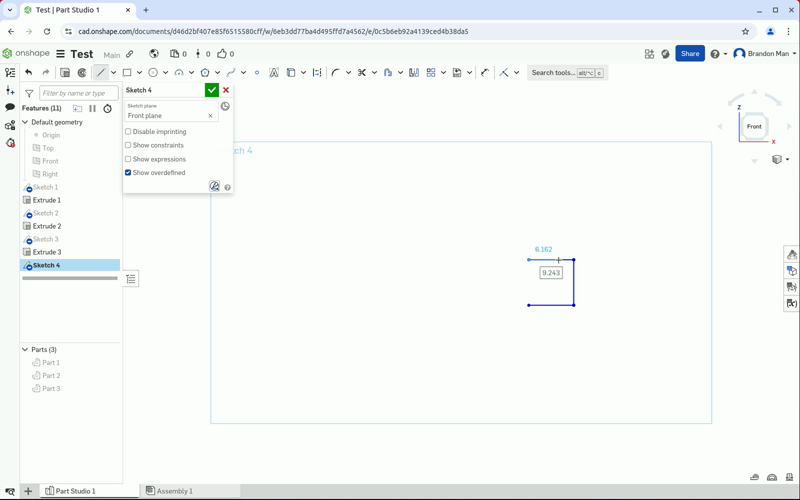
mouse_move(528, 282)
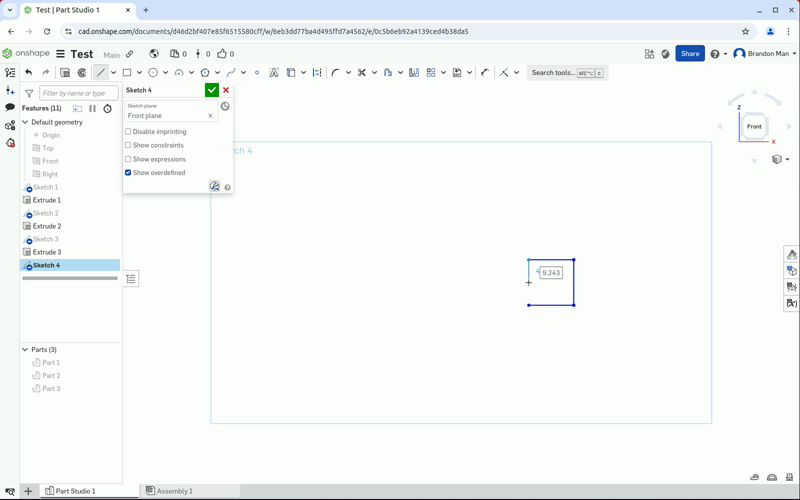
click(528, 282)
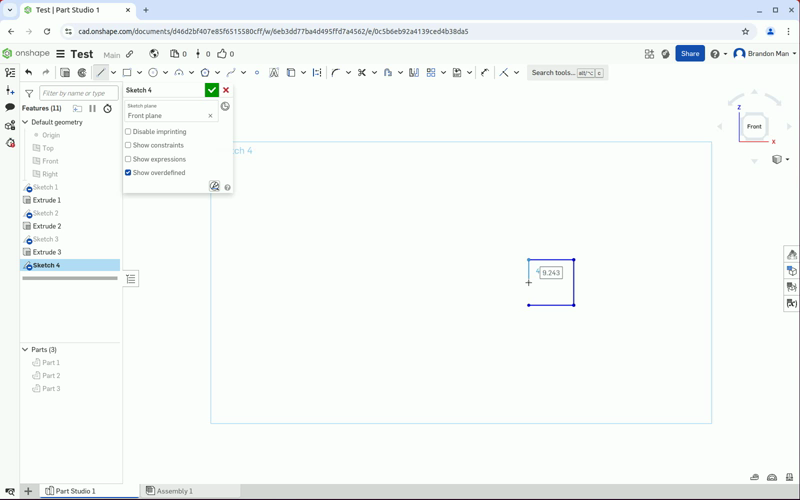
key_up(shift)
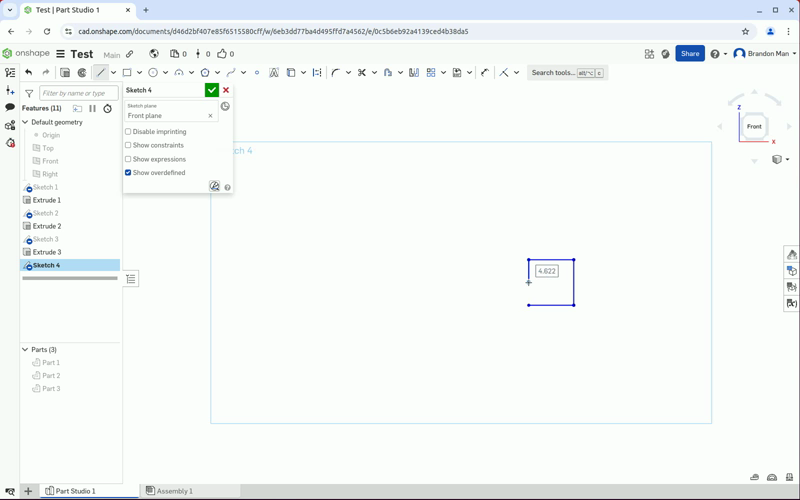
mouse_move(558, 282)
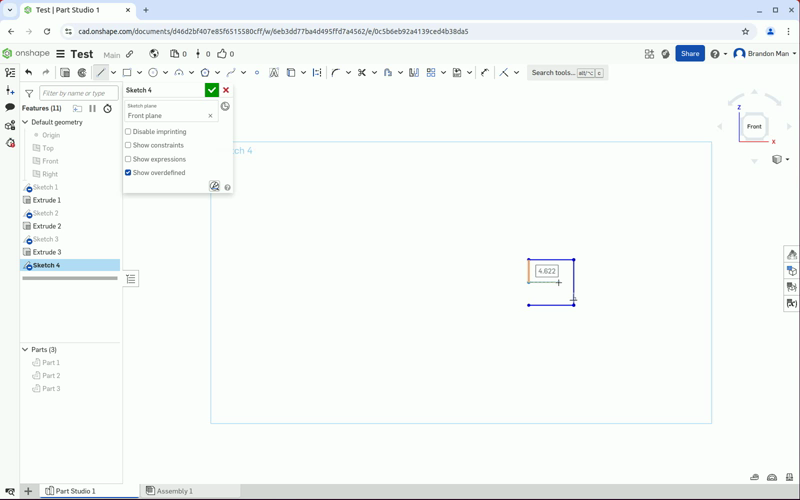
key_down(shift)
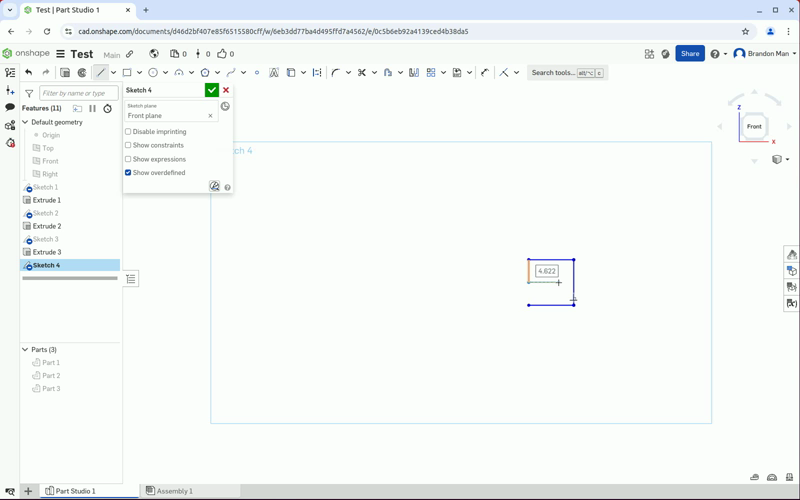
mouse_move(528, 305)
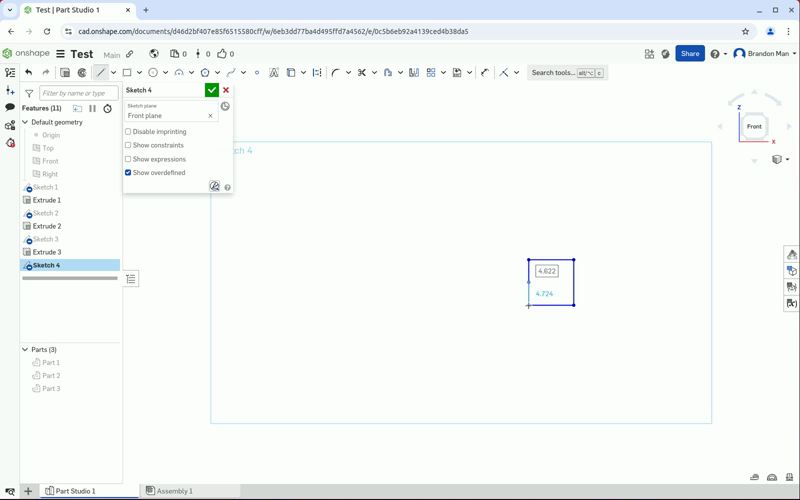
key_up(shift)
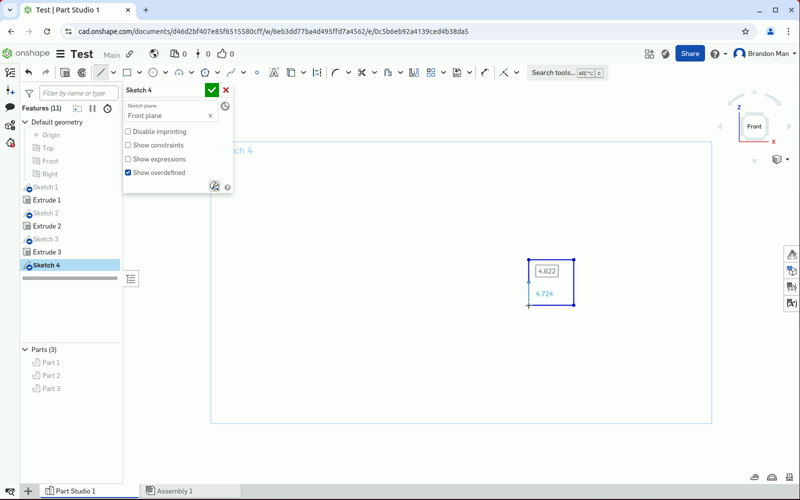
click(528, 305)
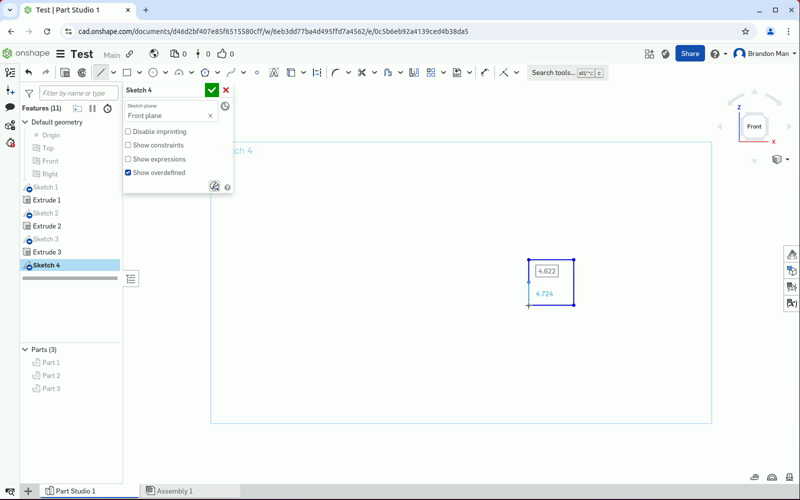
key(esc)
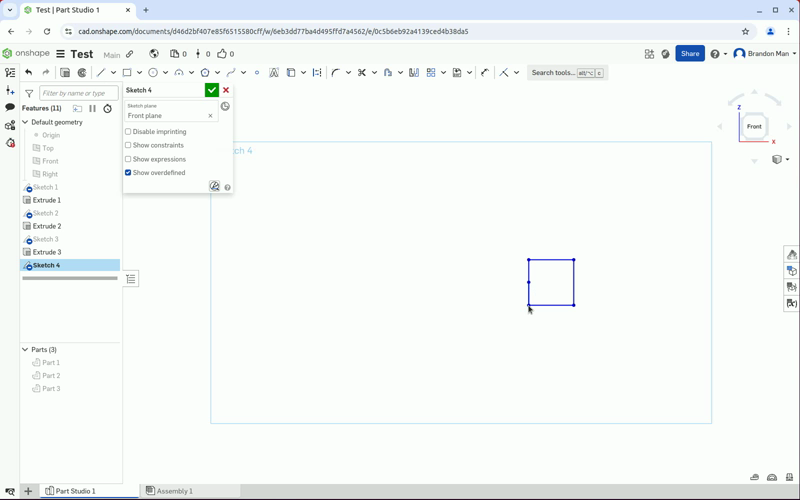
mouse_move(536, 296)
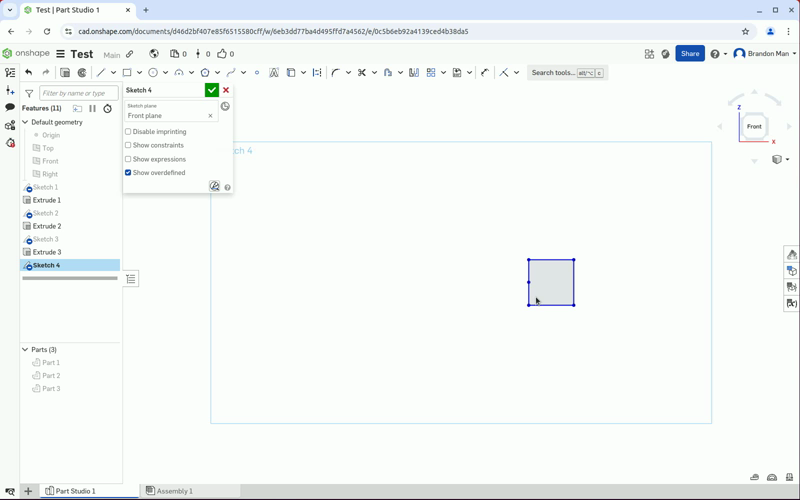
click(536, 296)
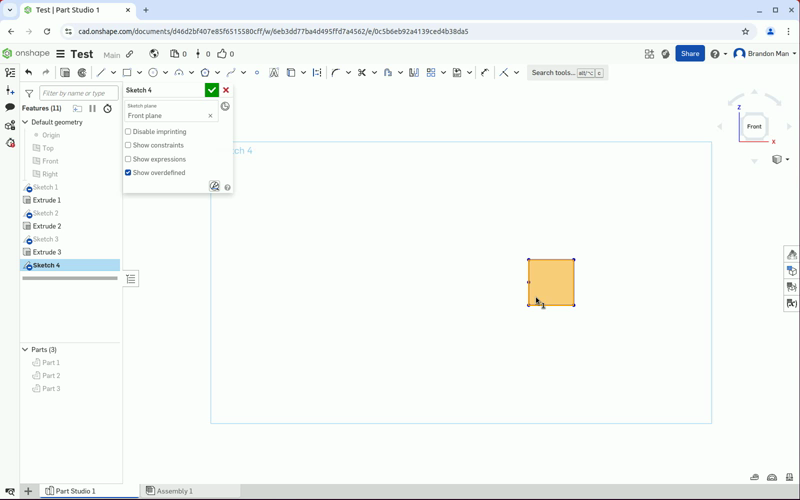
mouse_move(73, 352)
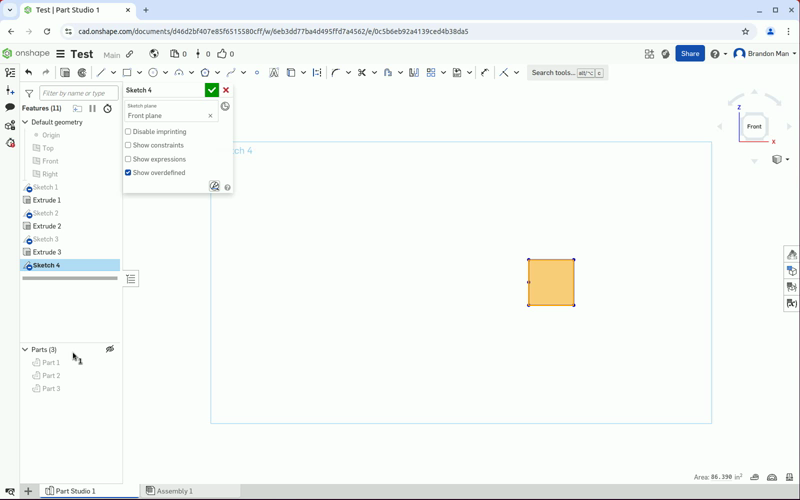
key(shift+y)
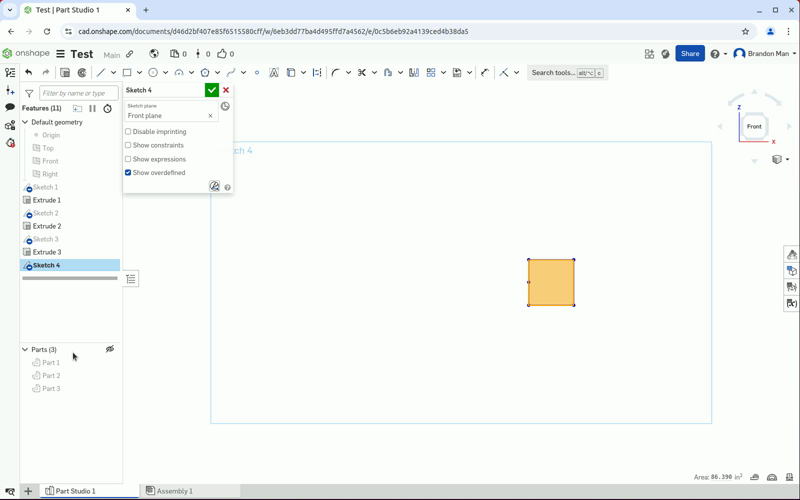
key(shift+e)
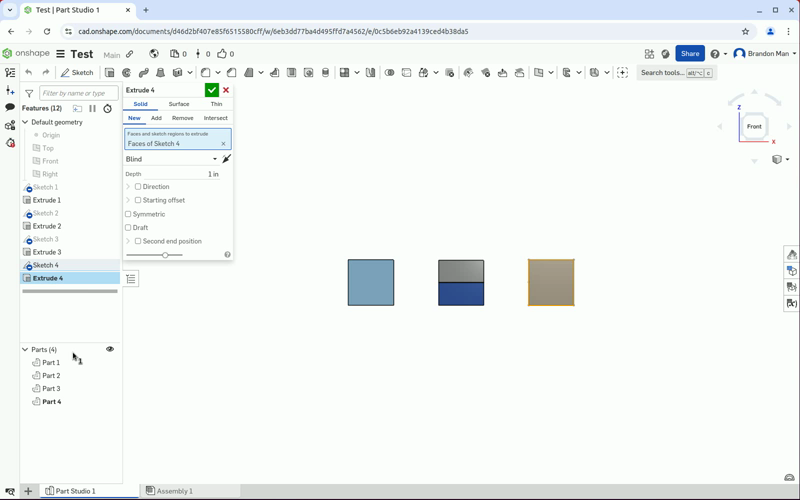
mouse_move(143, 106)
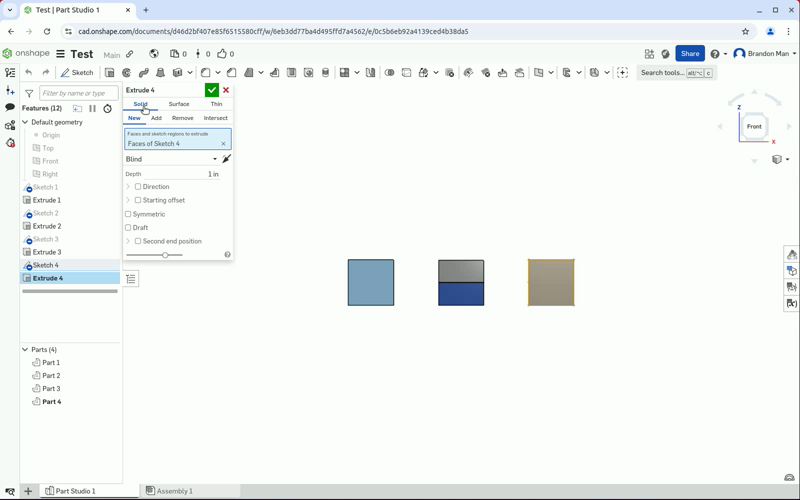
click(143, 106)
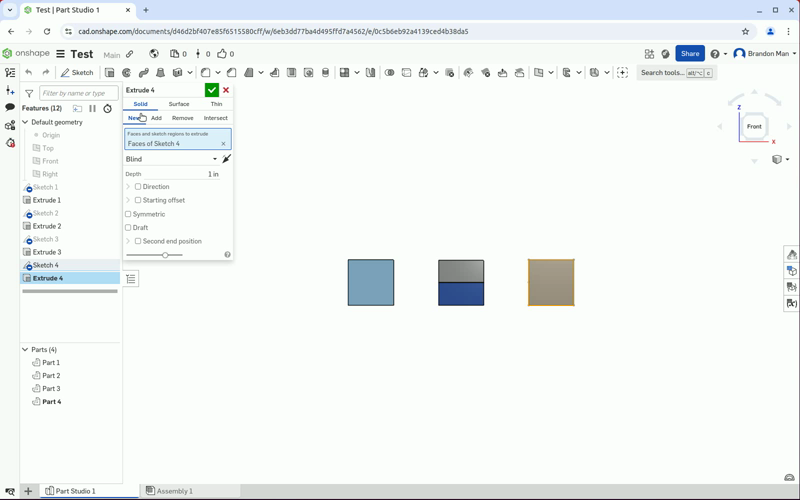
mouse_move(137, 120)
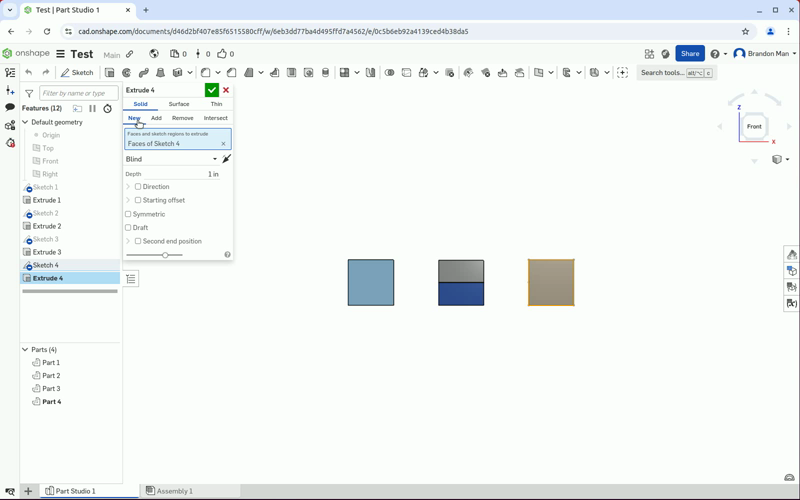
click(137, 120)
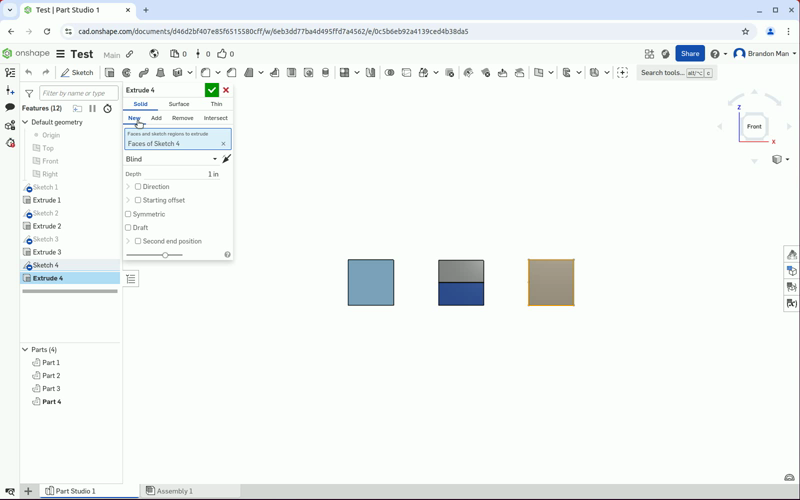
key(tab, 4)
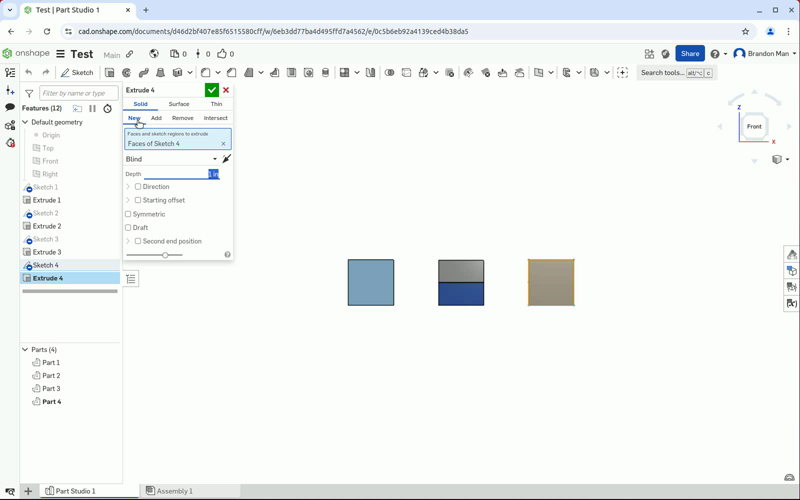
text(46.216)
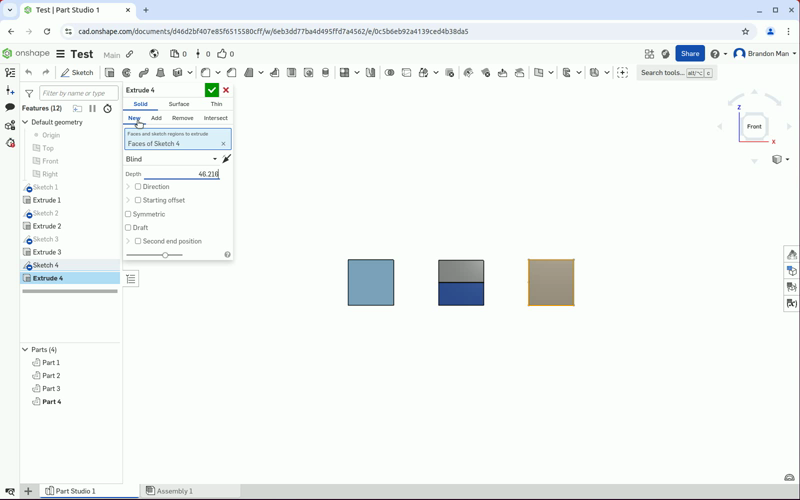
key(tab, 3)
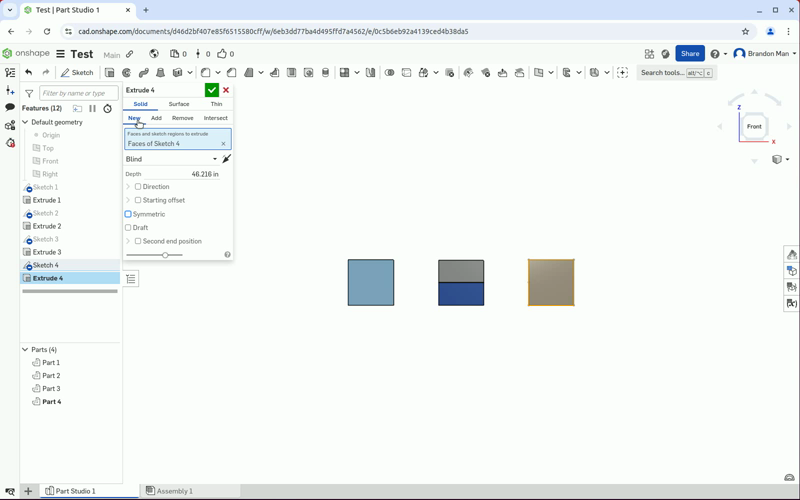
key(space)
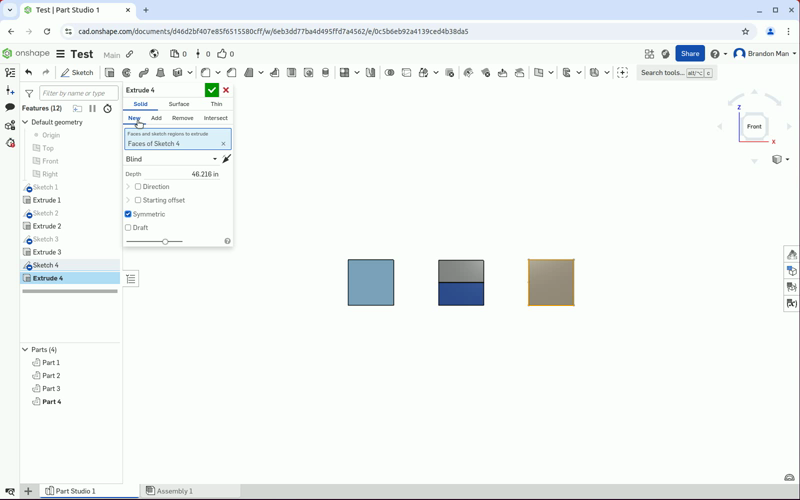
key(enter)
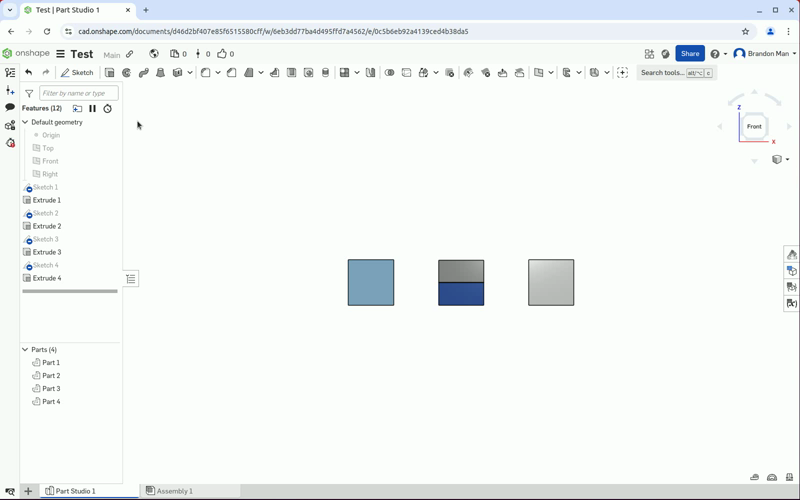
key(shift+h)
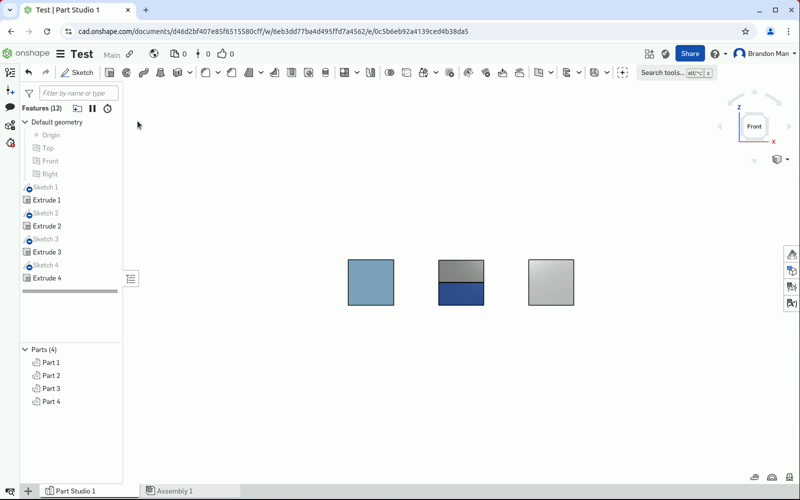
key(shift+h)
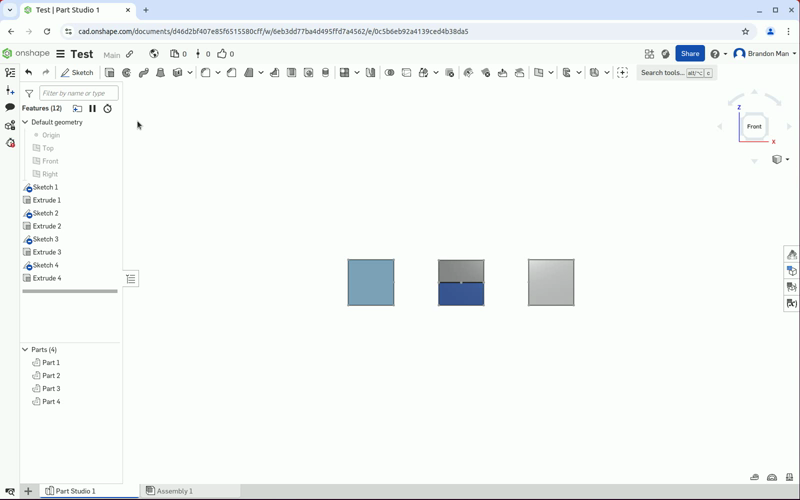
key(shift+7)
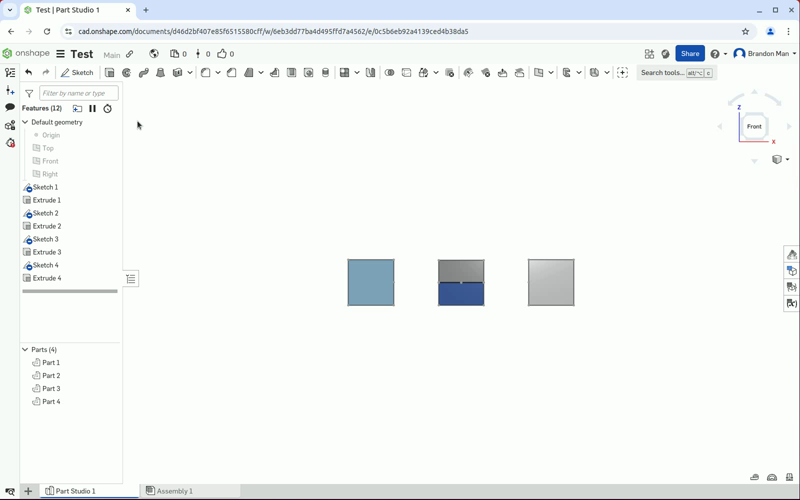
key(left, 2)
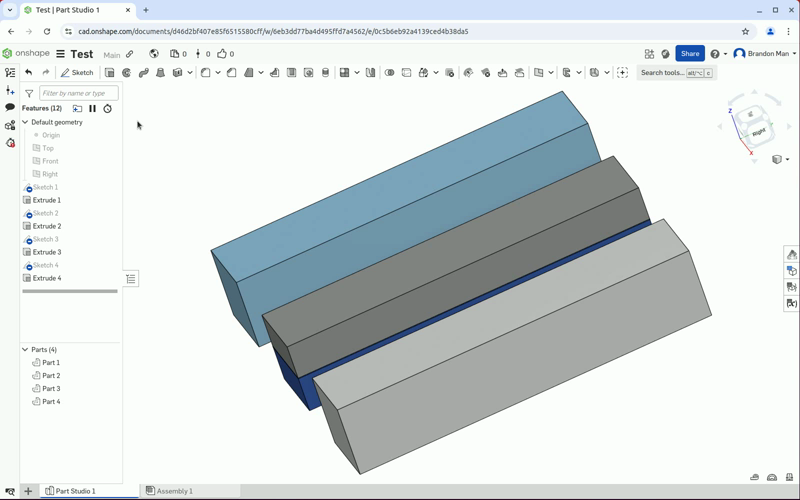
key(down, 2)
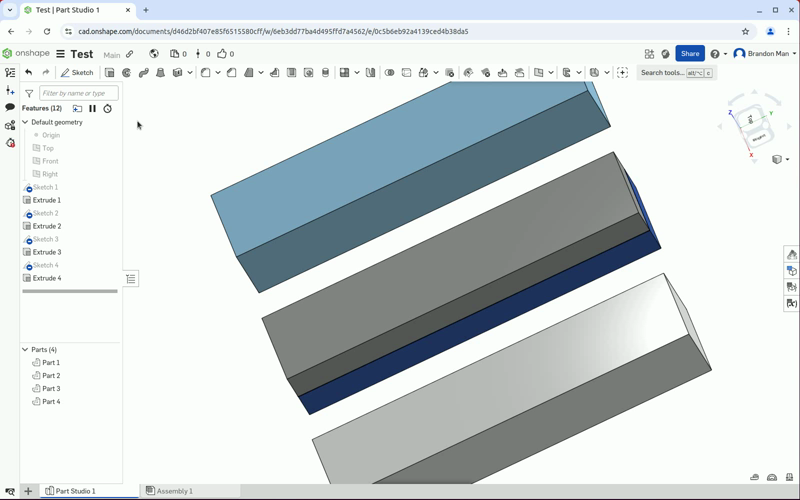
key(up, 2)
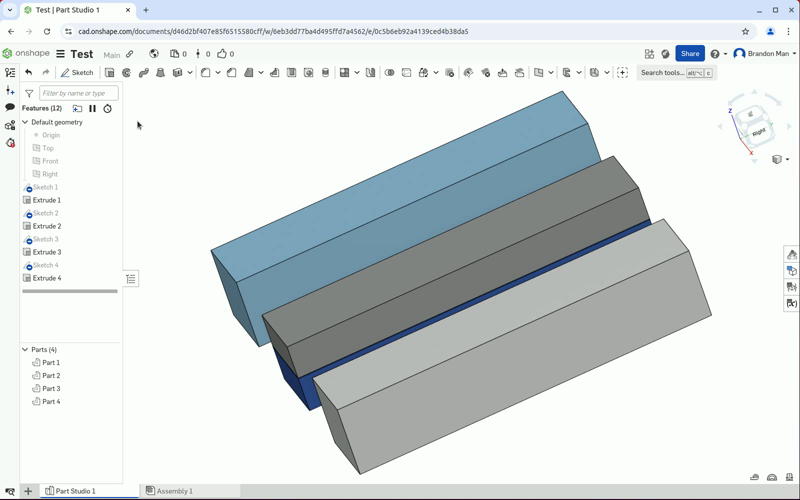
key(right, 2)
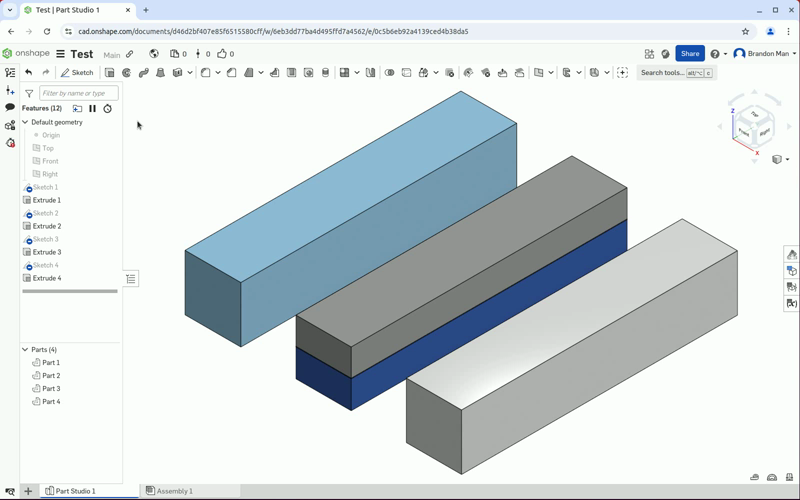
mouse_move(73, 189)
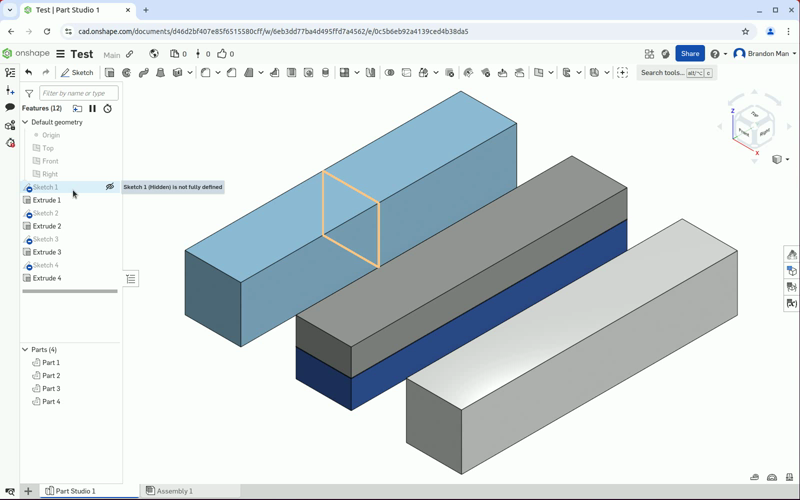
click(73, 189)